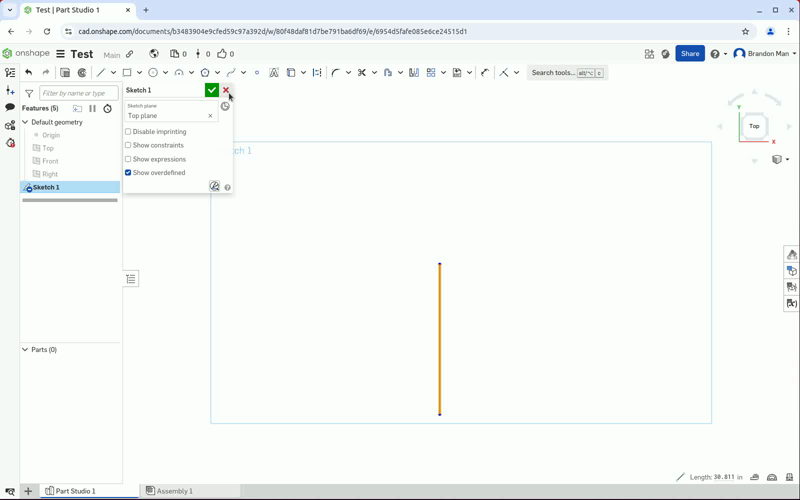
key(shift+h)
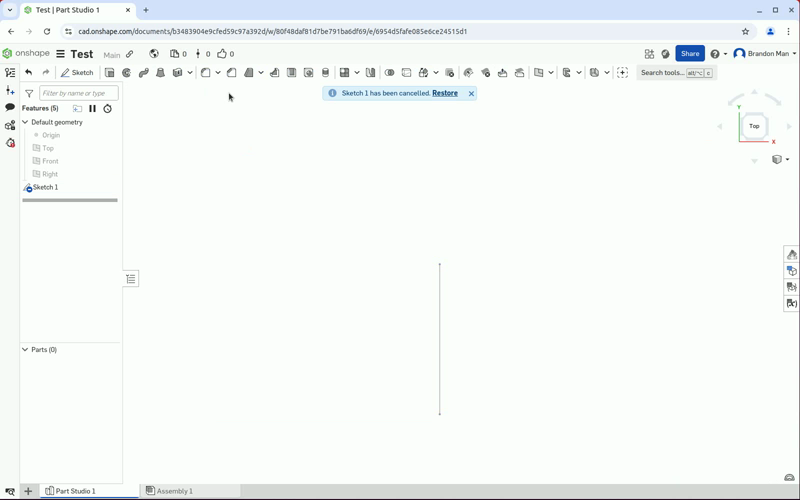
key(shift+s)
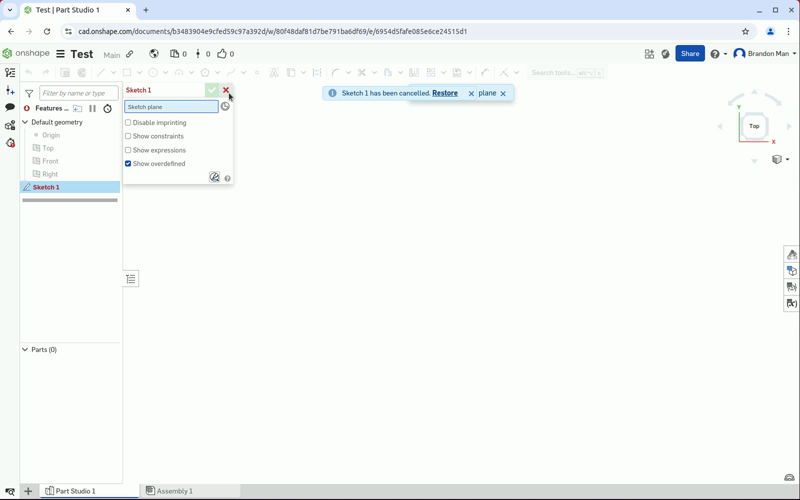
mouse_move(73, 150)
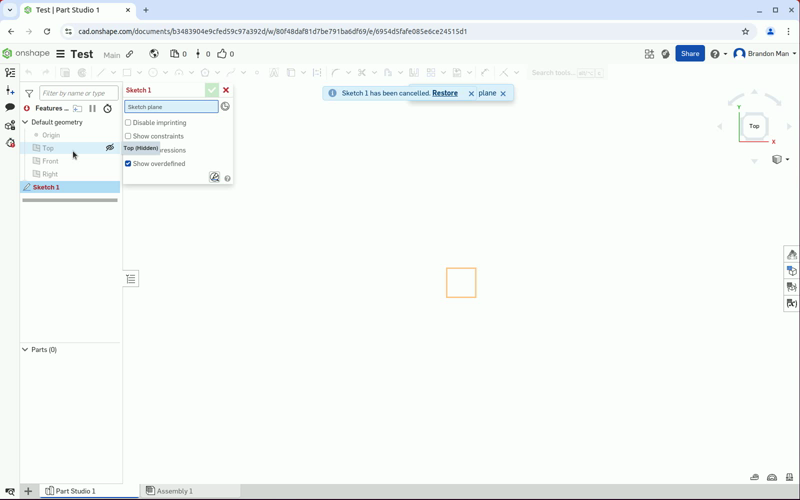
click(73, 150)
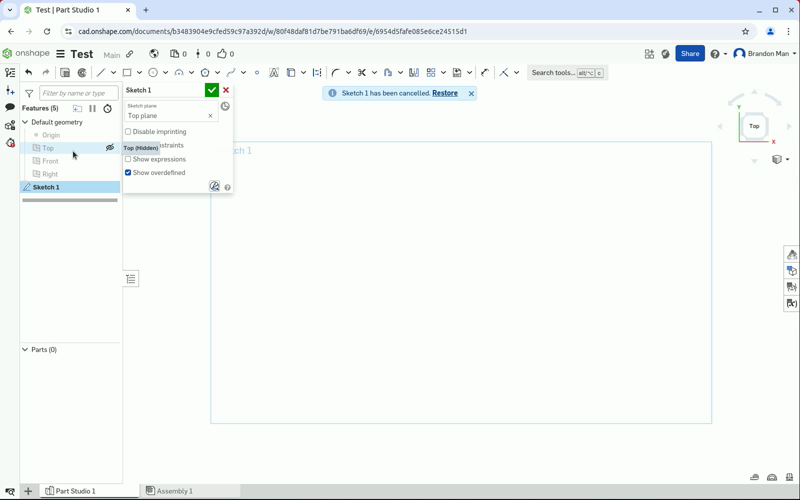
mouse_move(73, 352)
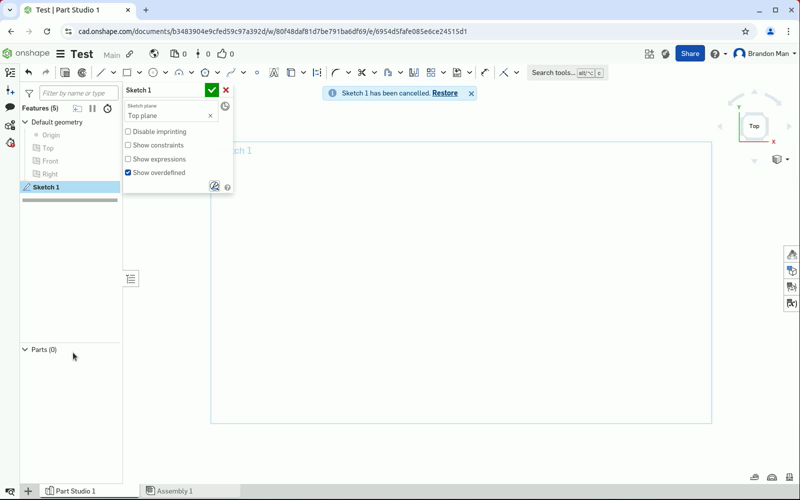
key(y)
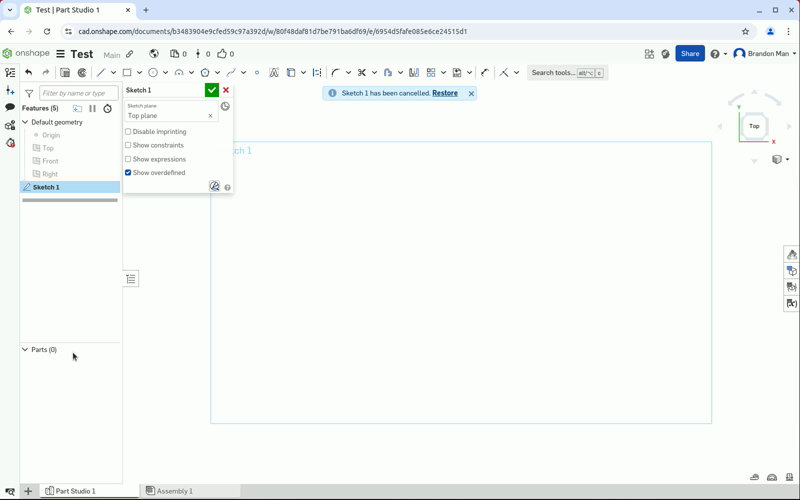
key(l)
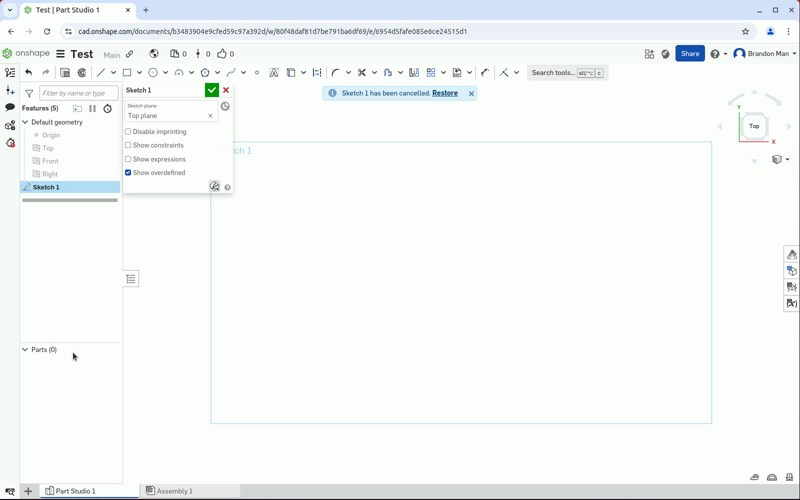
key_down(shift)
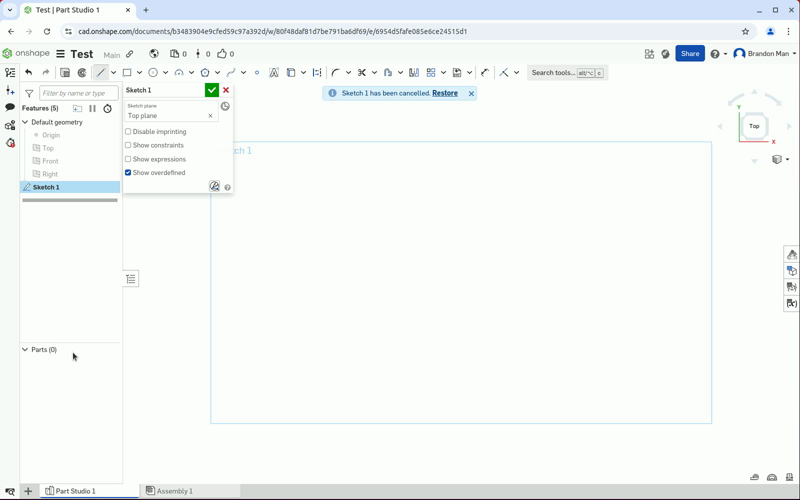
mouse_move(392, 368)
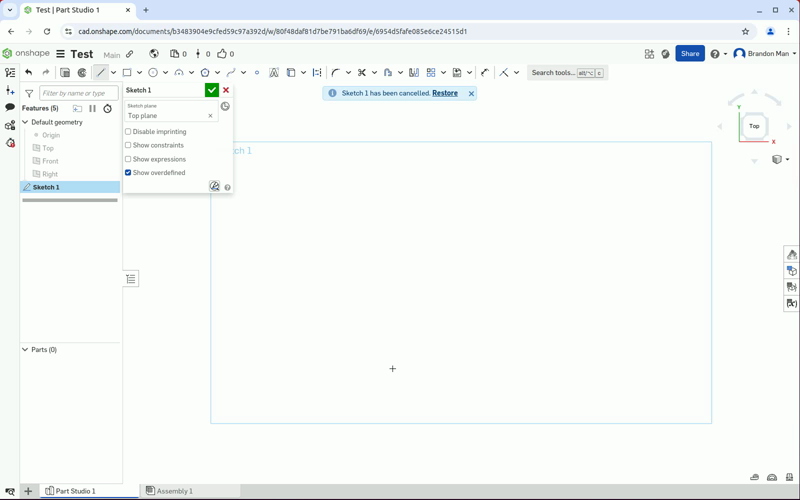
click(392, 368)
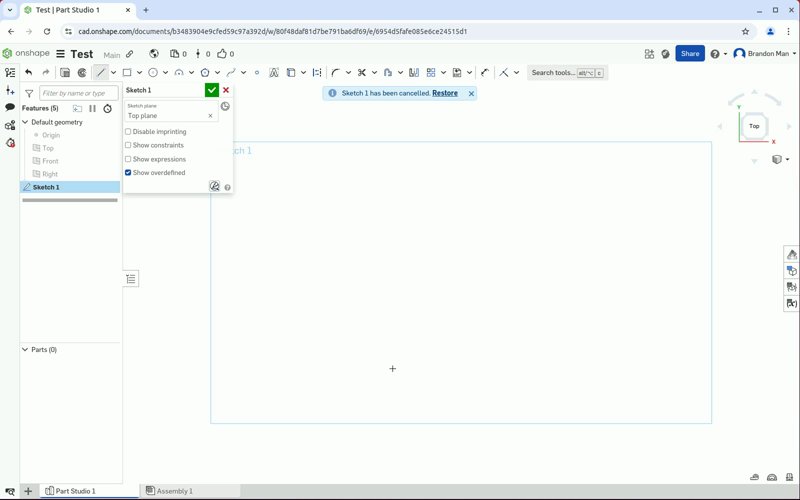
key_up(shift)
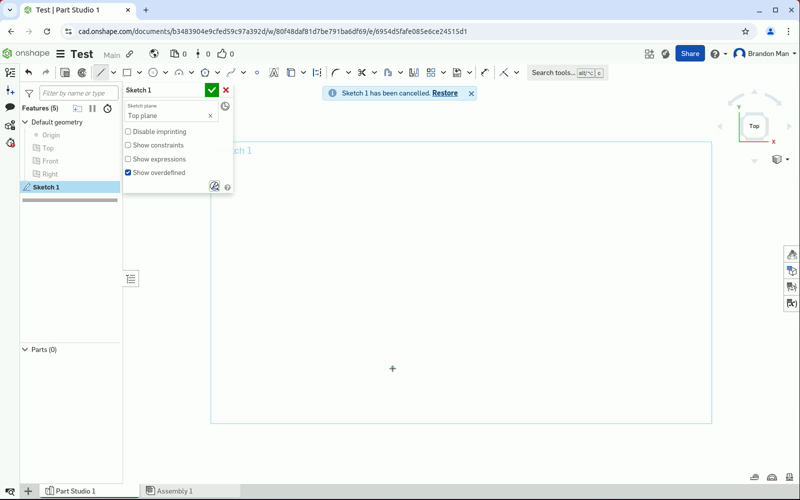
key_down(shift)
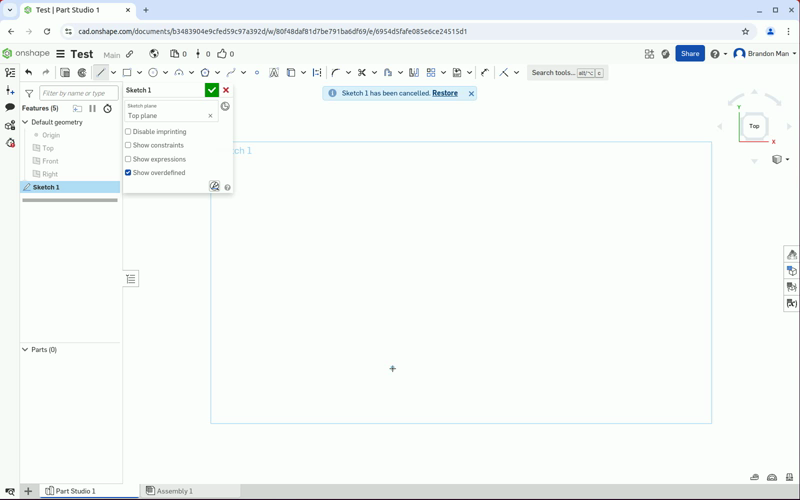
mouse_move(528, 368)
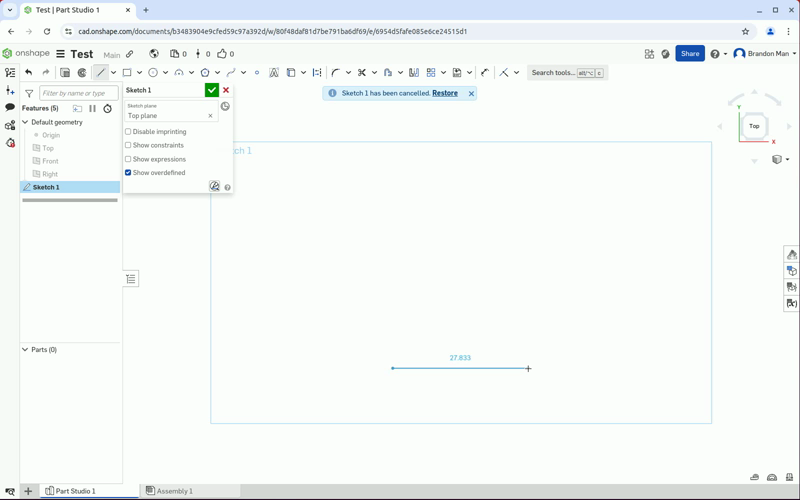
click(528, 368)
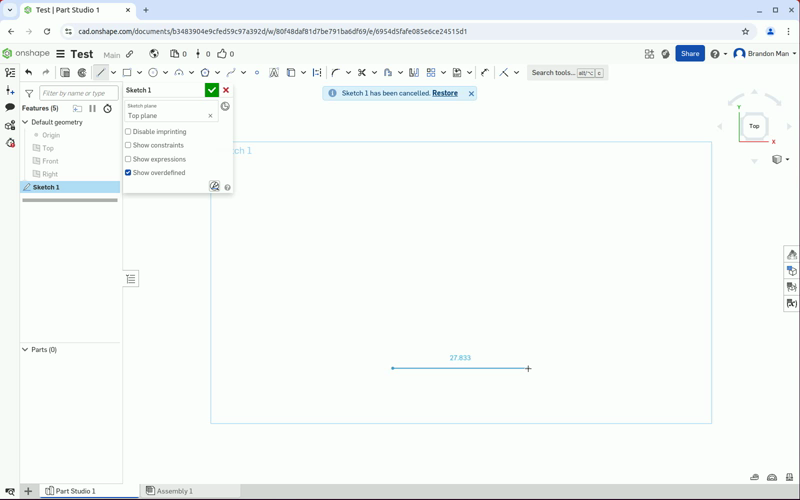
key_up(shift)
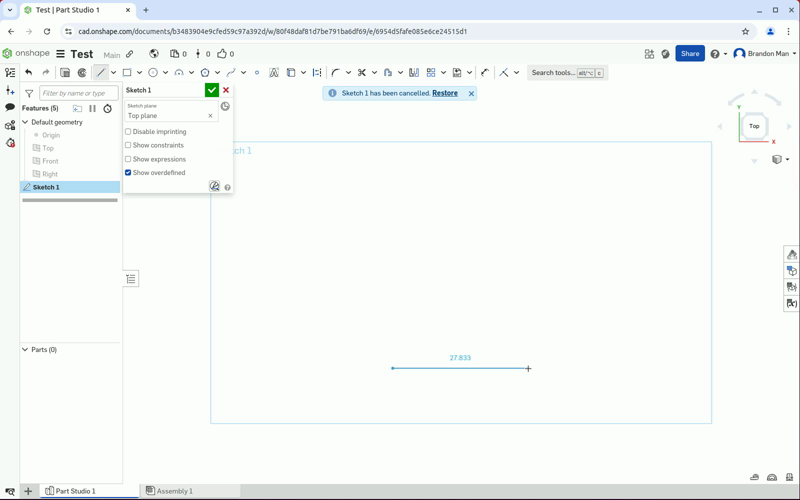
key_down(shift)
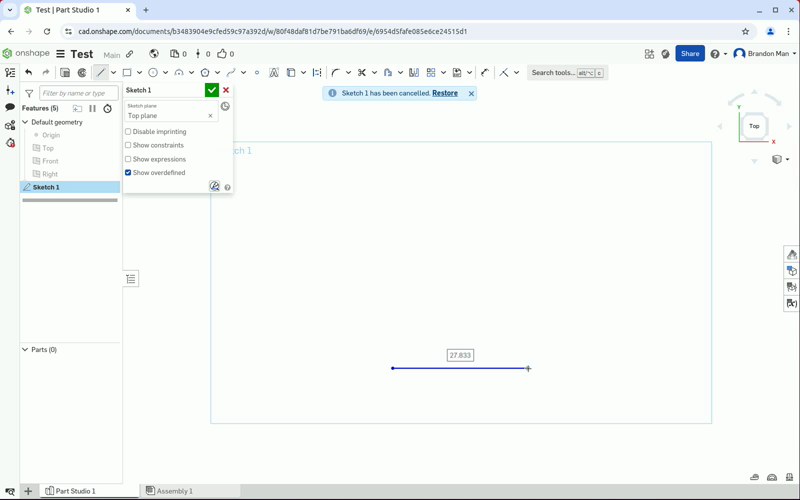
mouse_move(528, 199)
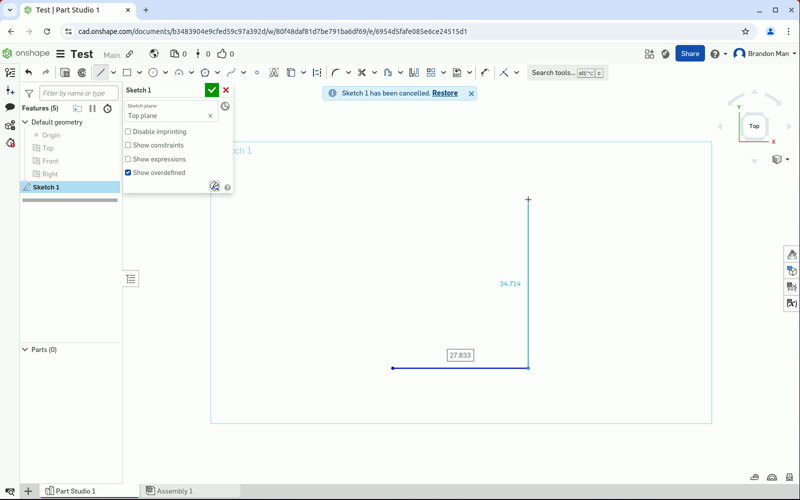
click(528, 199)
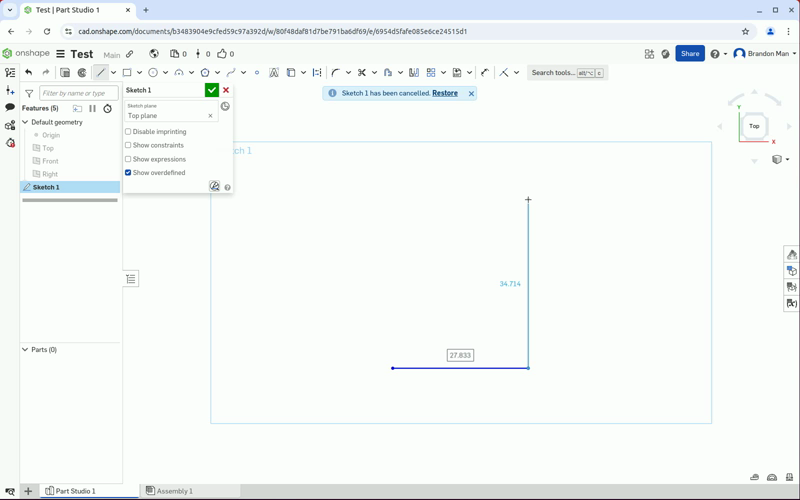
key_up(shift)
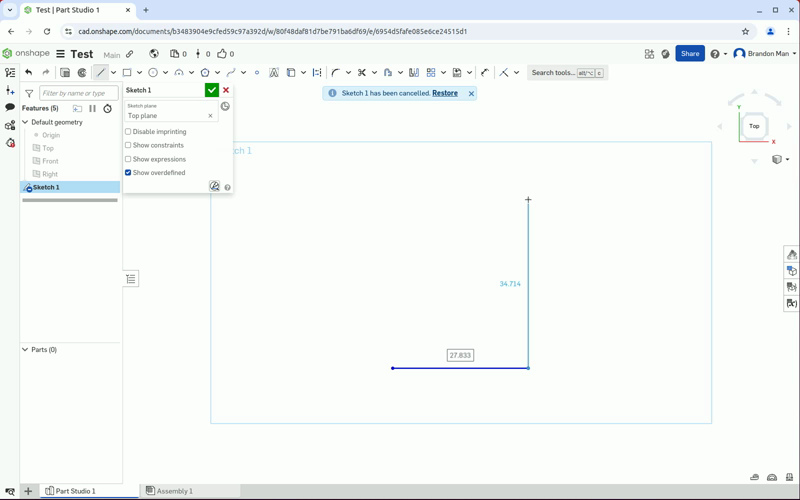
key_down(shift)
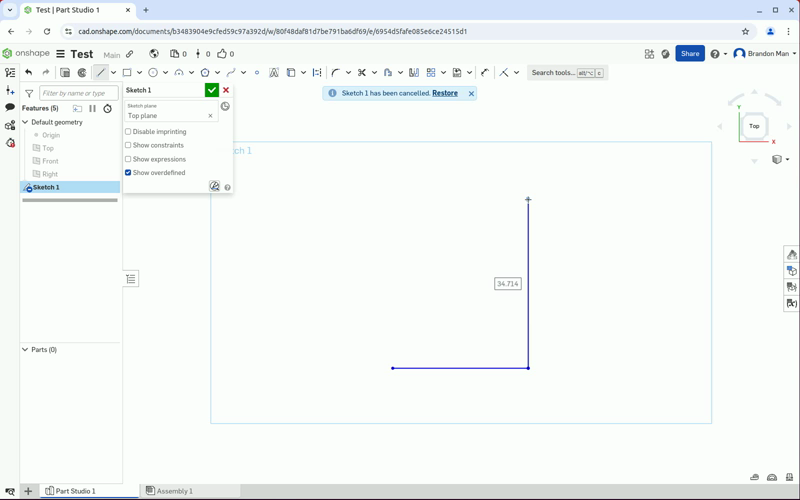
mouse_move(392, 199)
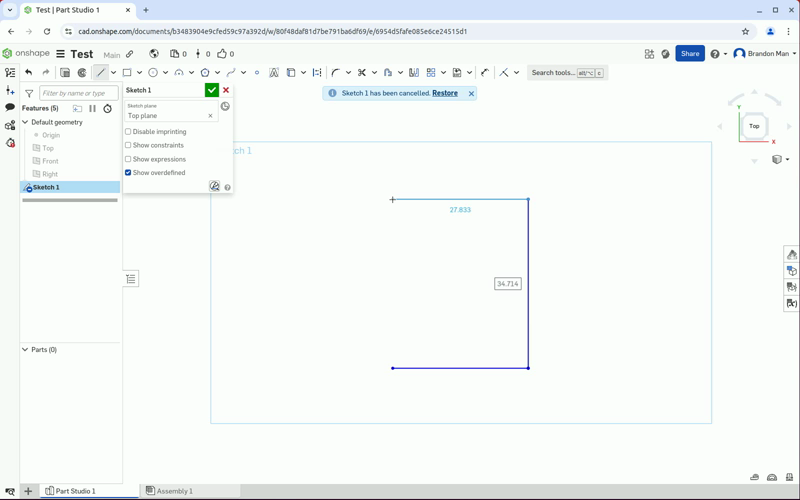
click(392, 199)
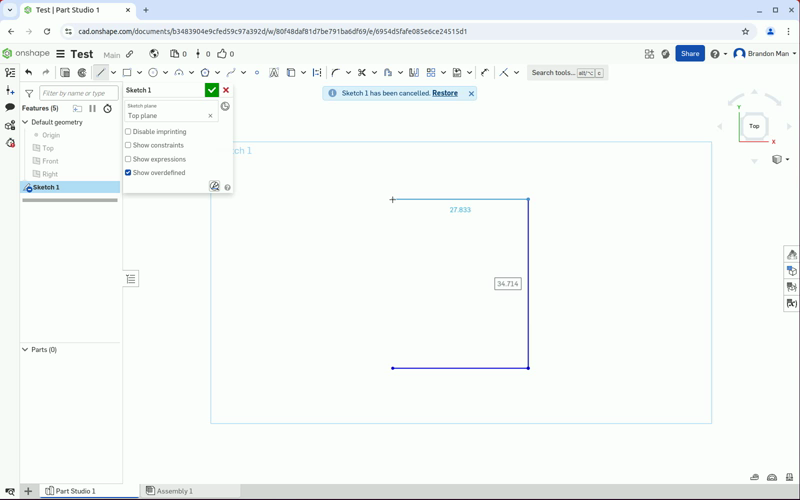
key_up(shift)
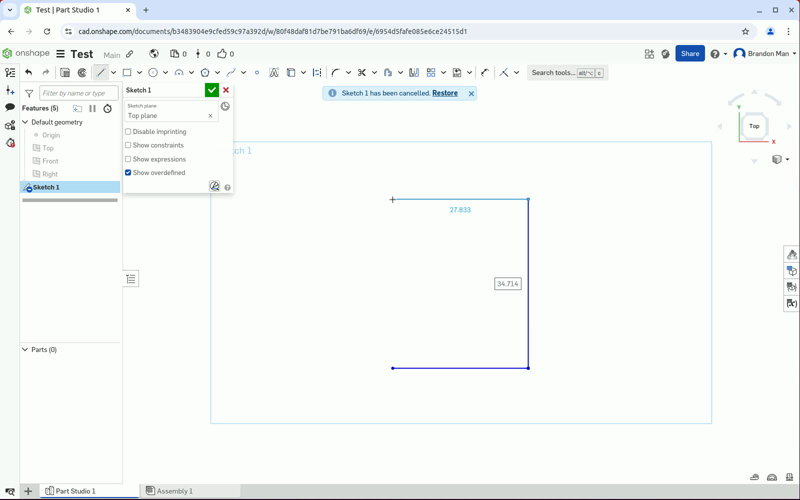
key_down(shift)
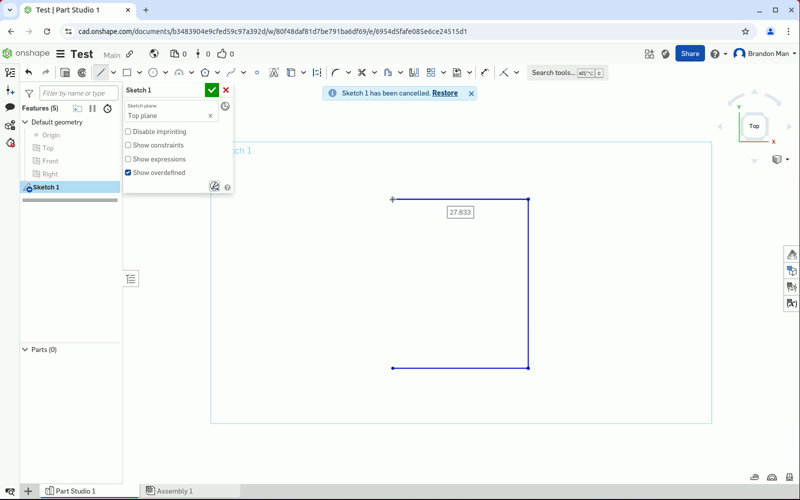
mouse_move(392, 368)
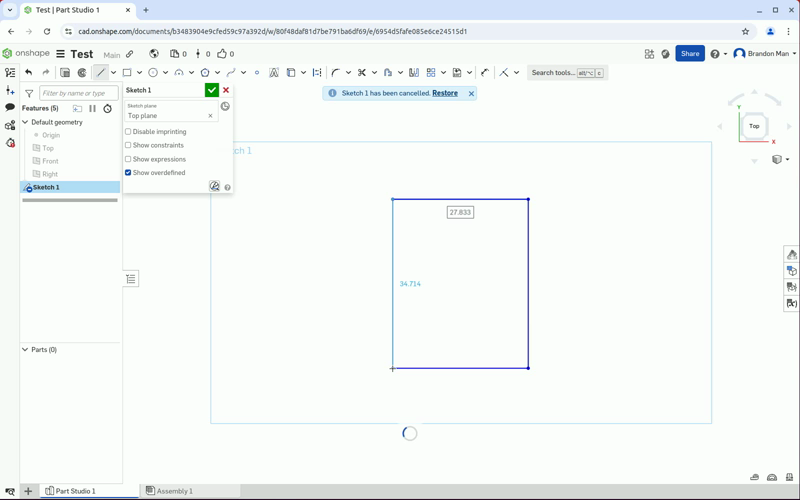
key_up(shift)
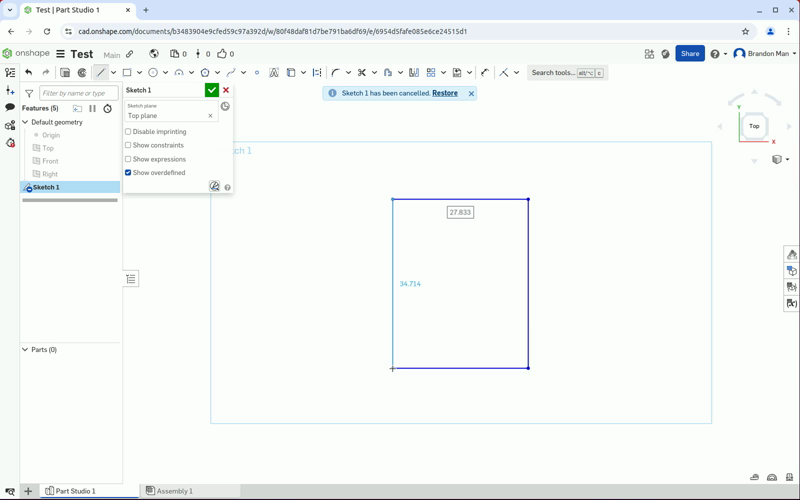
click(392, 368)
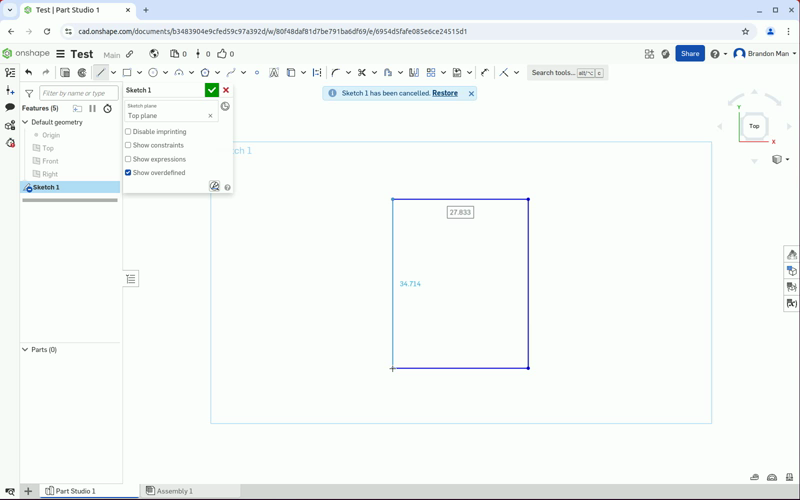
key(esc)
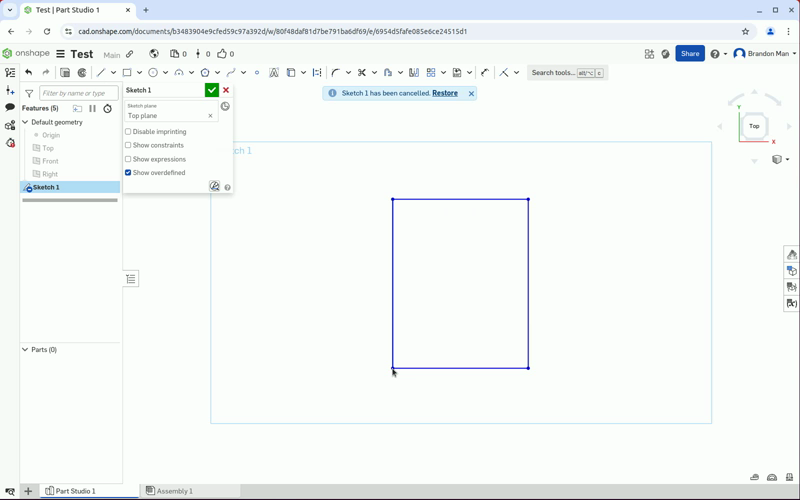
key(c)
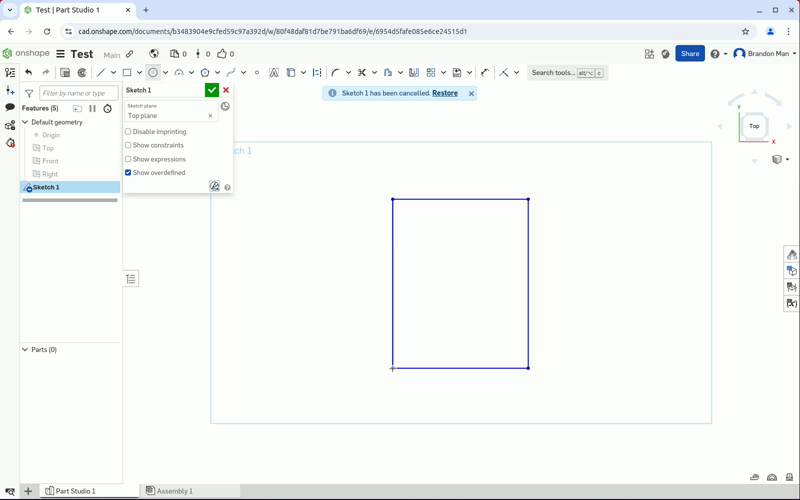
key_down(shift)
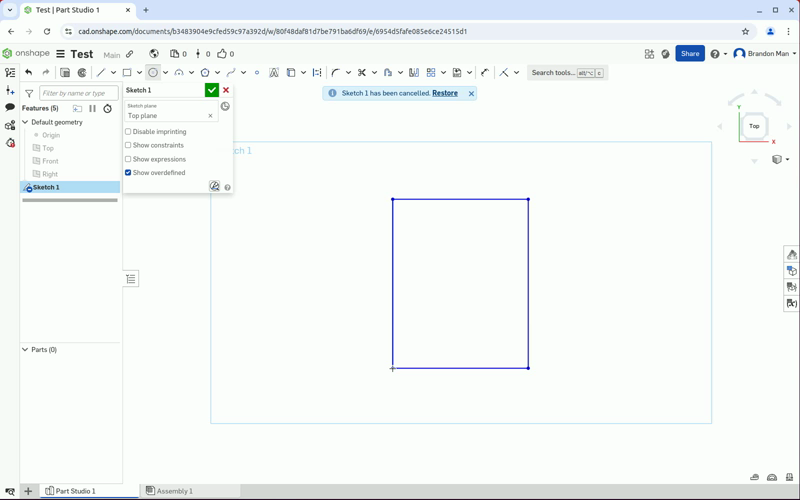
mouse_move(405, 355)
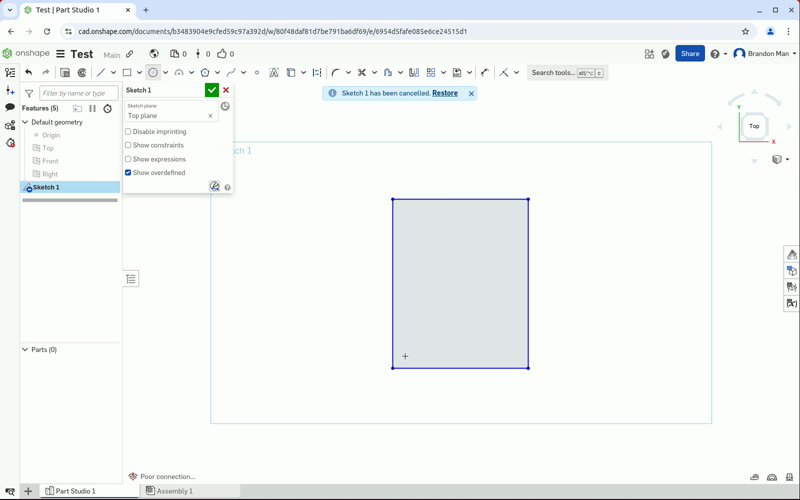
click(405, 355)
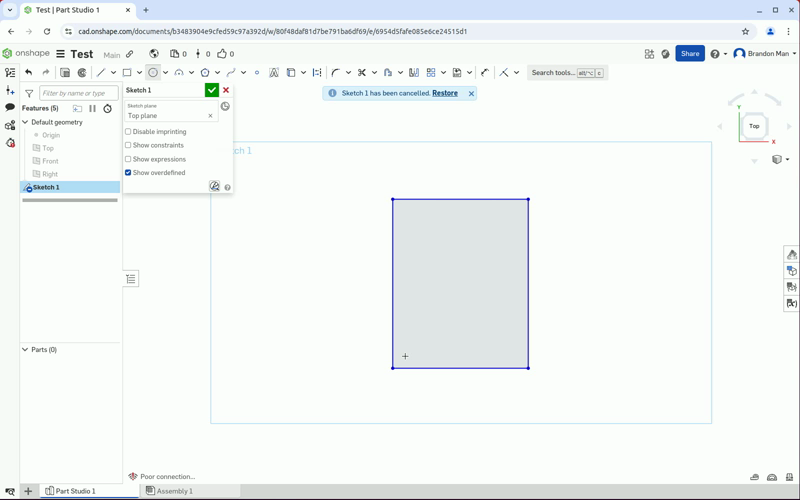
key_up(shift)
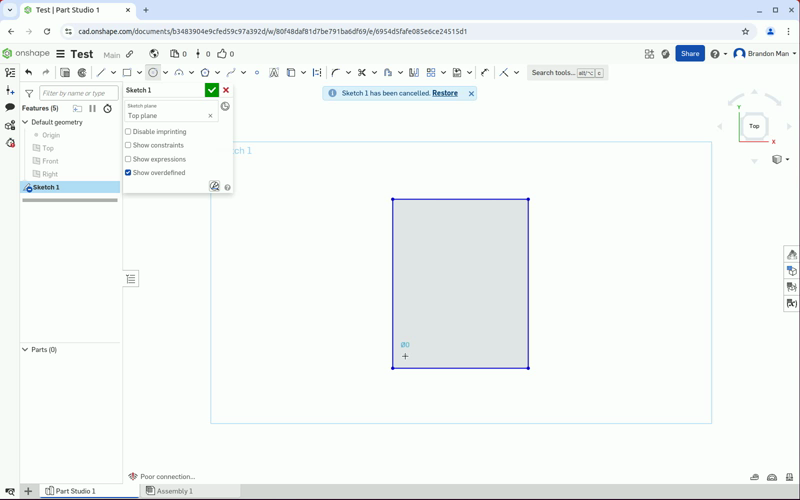
mouse_move(410, 355)
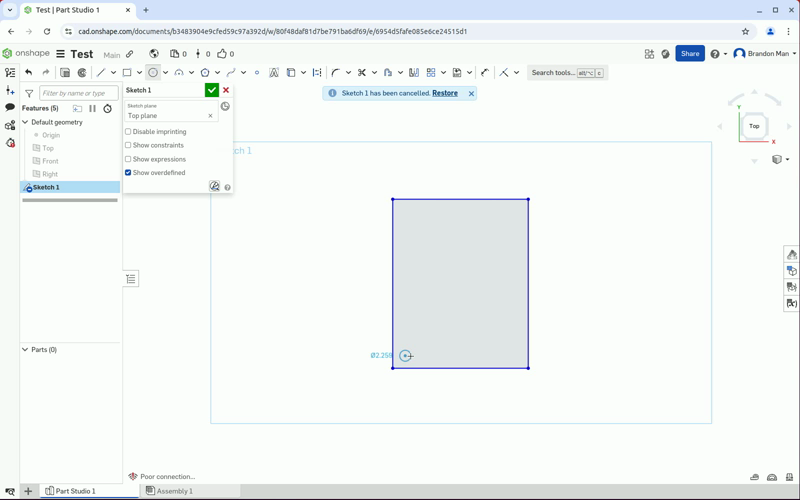
click(410, 355)
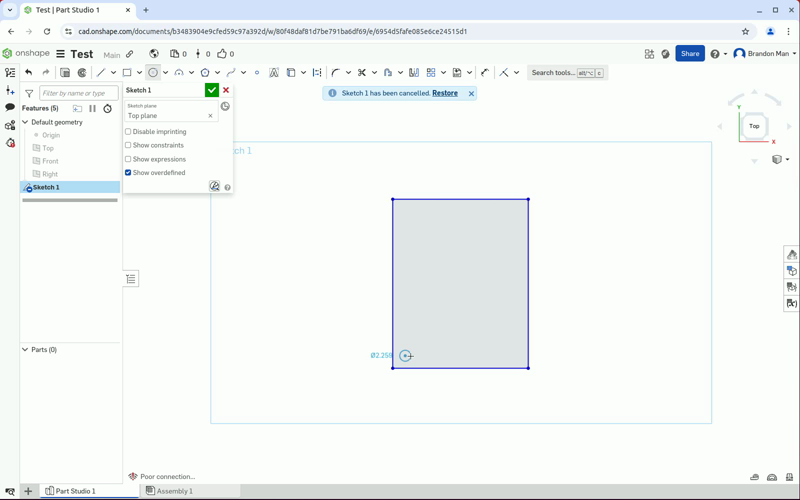
key(esc)
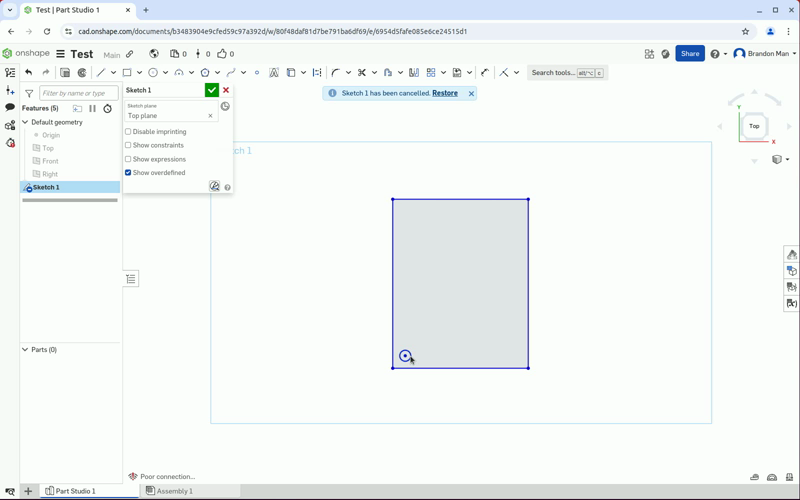
key(c)
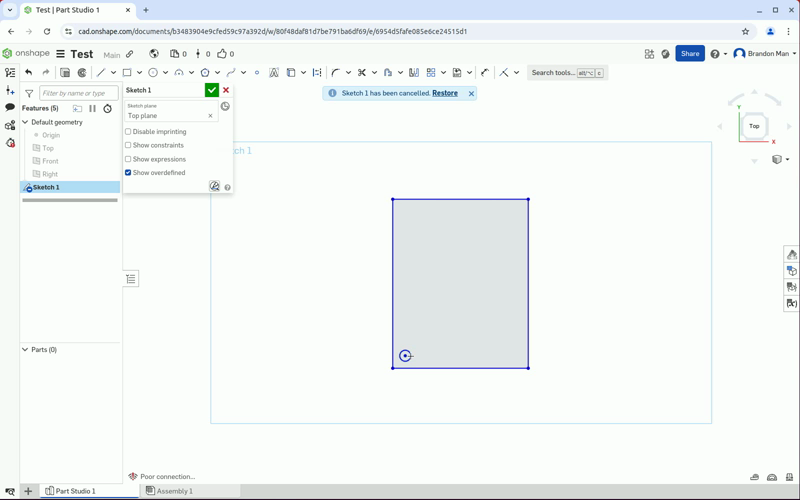
key_down(shift)
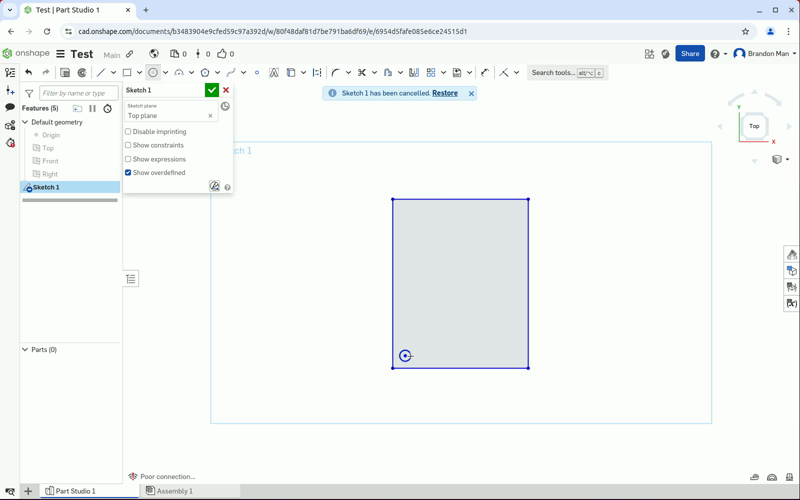
mouse_move(405, 211)
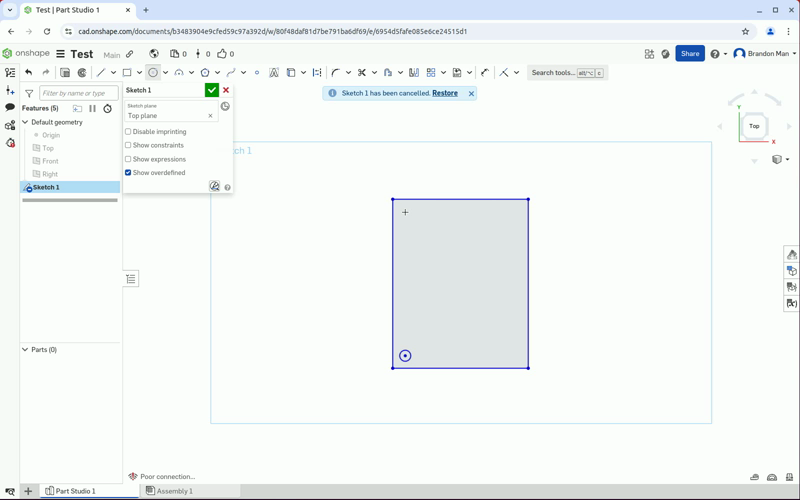
click(405, 211)
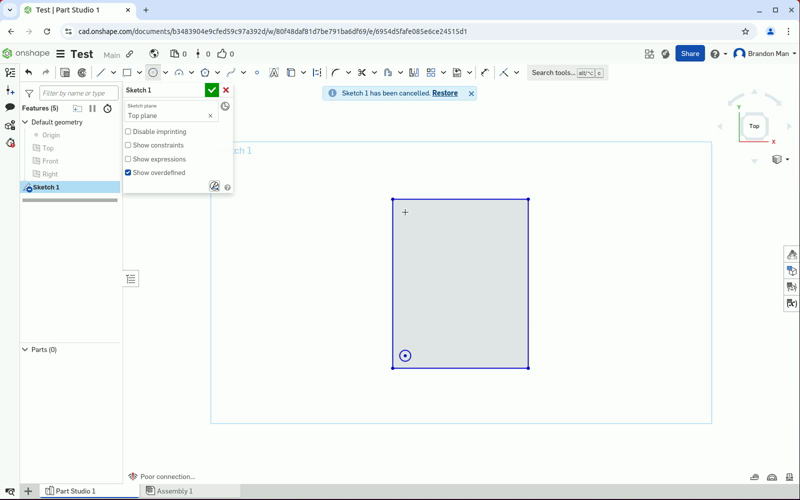
key_up(shift)
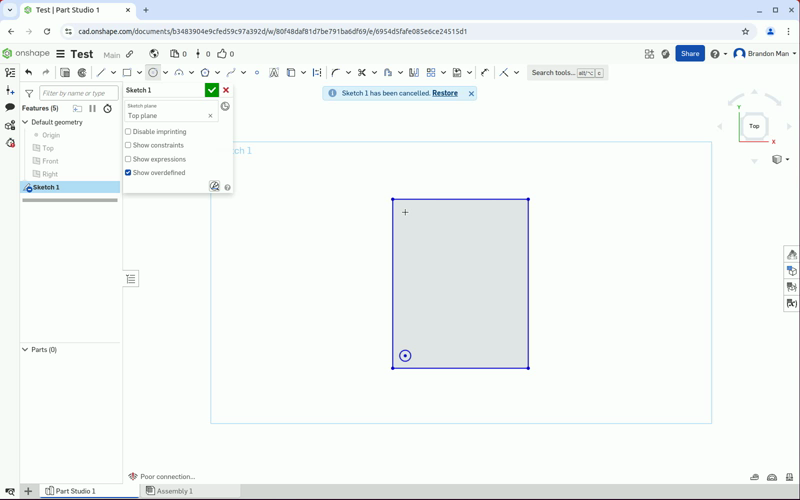
mouse_move(410, 211)
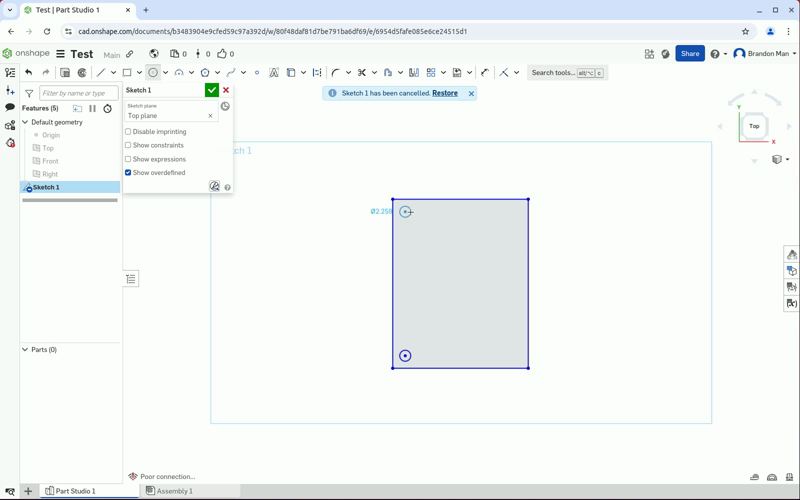
click(410, 211)
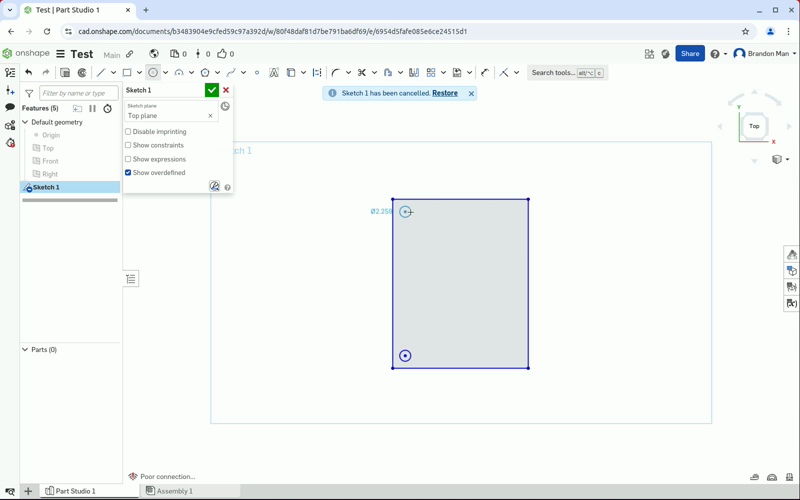
key(esc)
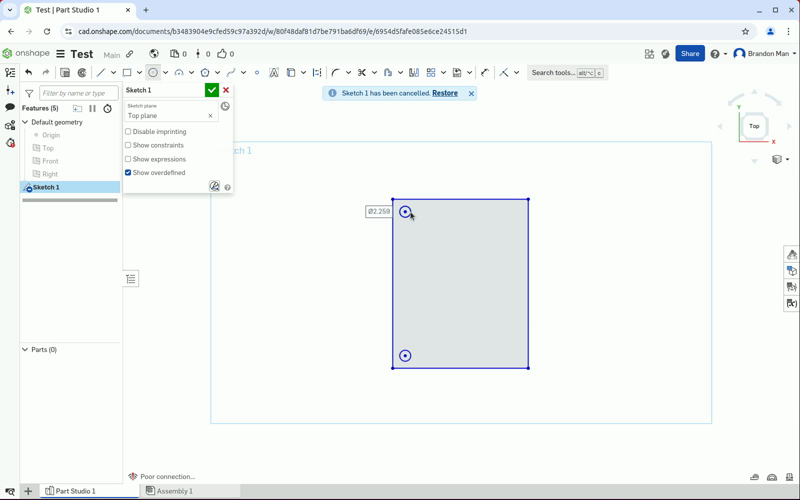
key(c)
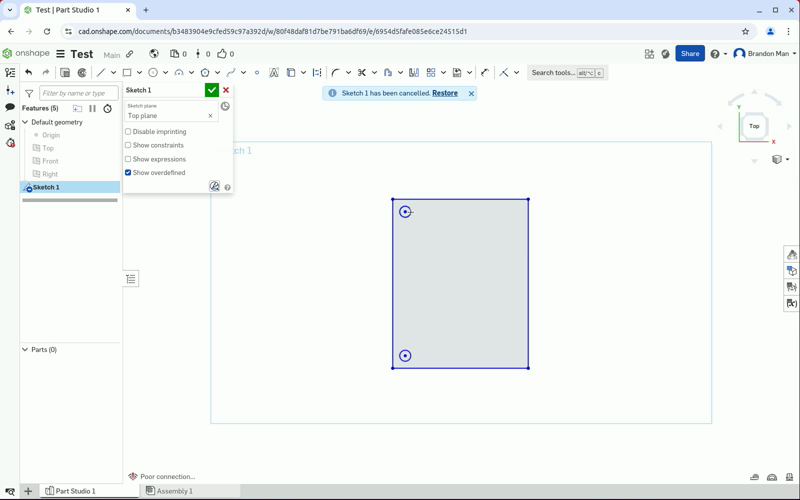
key_down(shift)
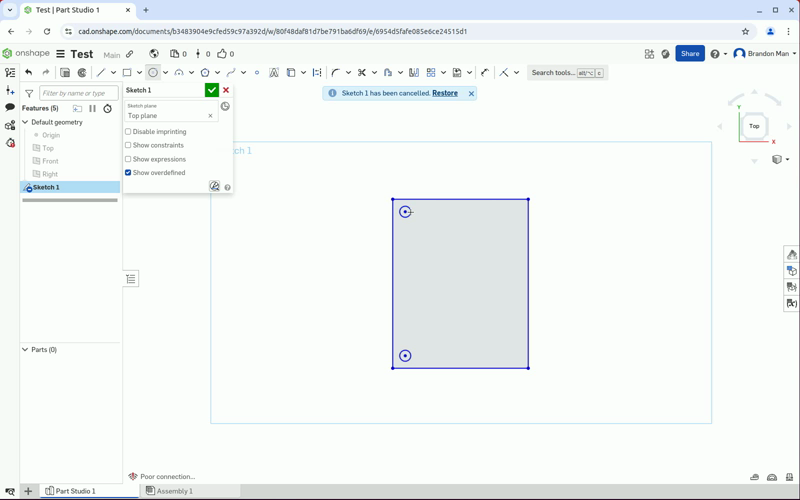
mouse_move(515, 355)
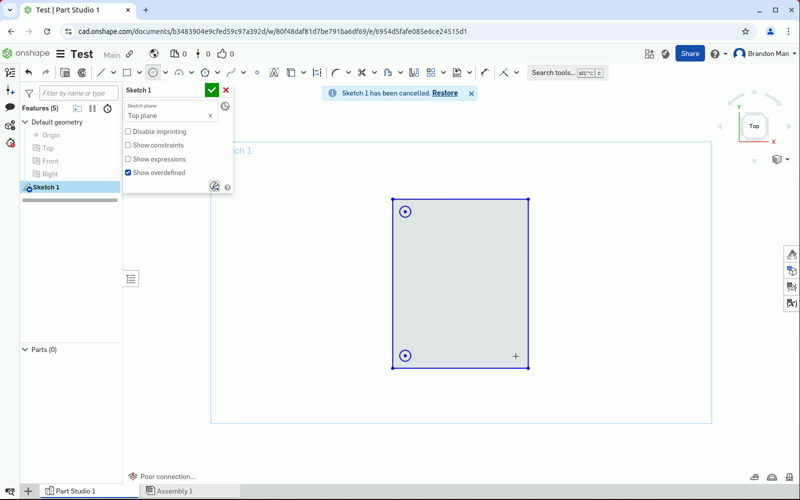
click(515, 355)
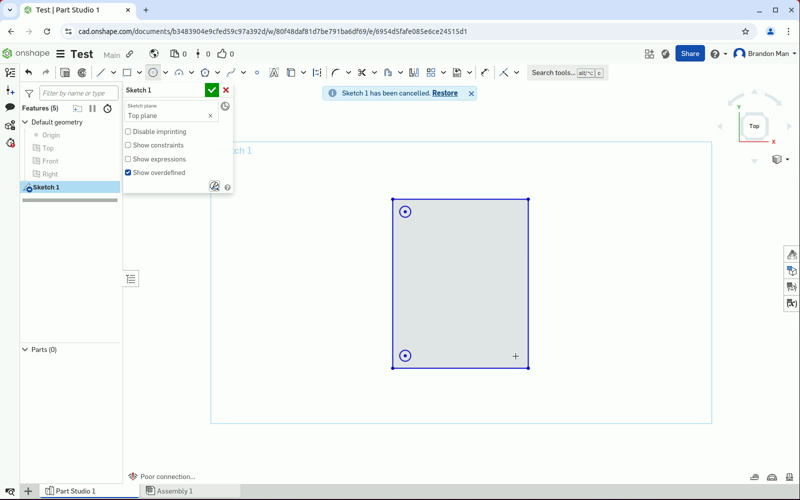
key_up(shift)
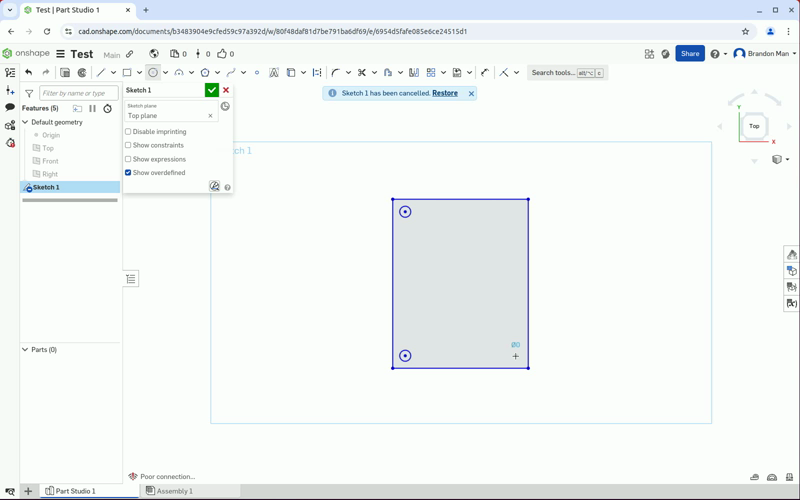
mouse_move(521, 355)
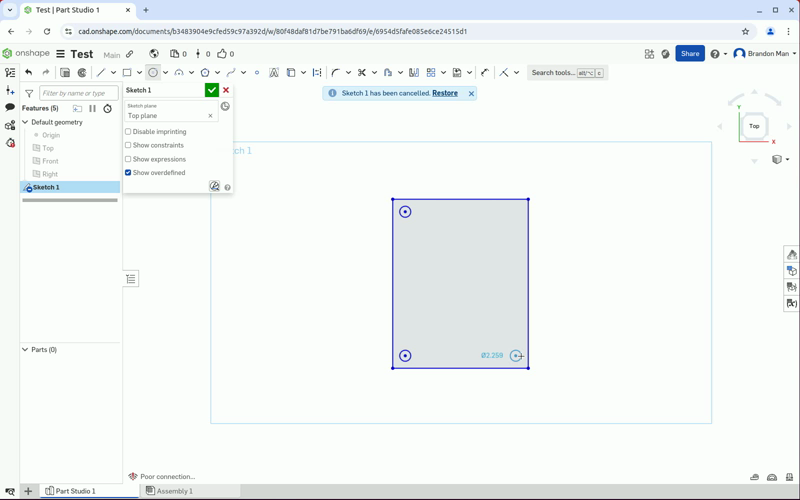
click(521, 355)
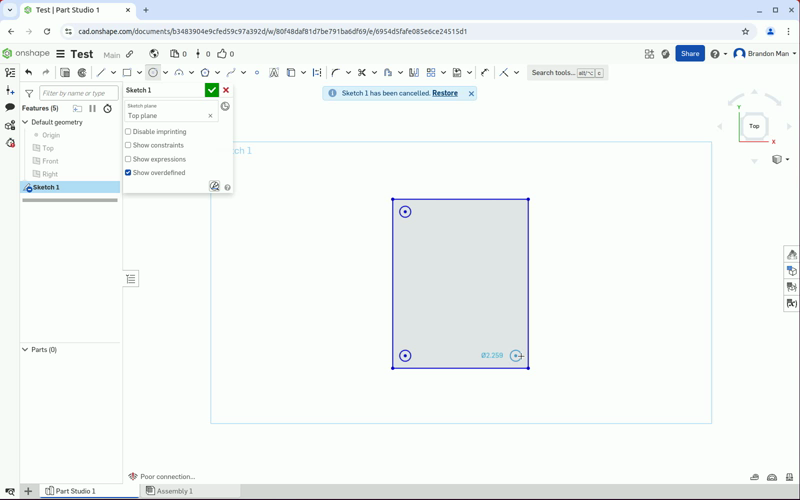
key(esc)
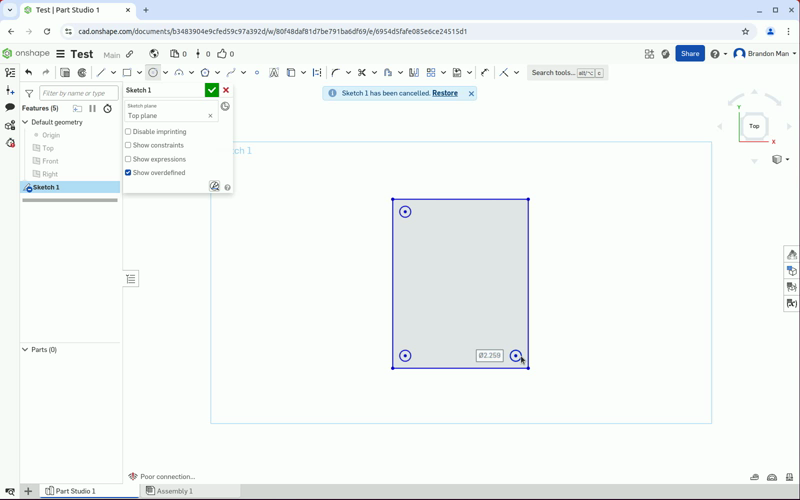
key(c)
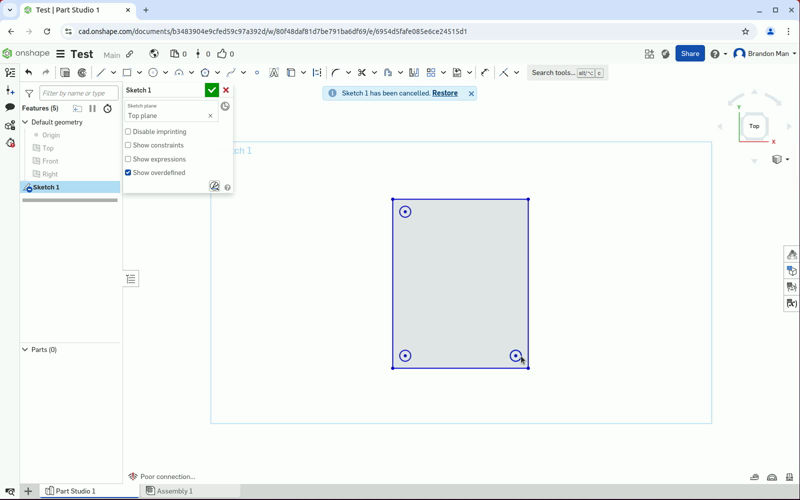
key_down(shift)
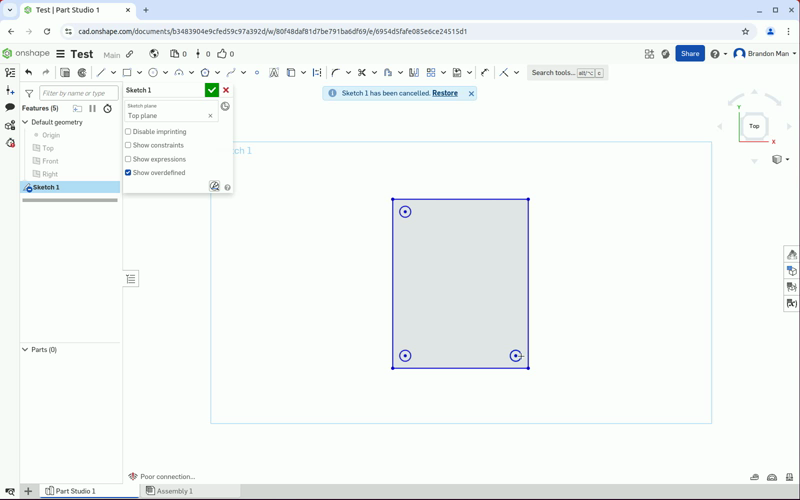
mouse_move(515, 211)
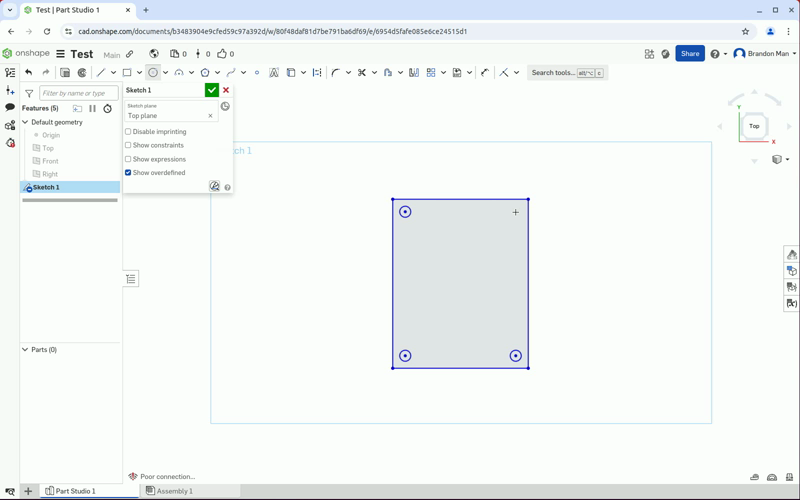
click(515, 211)
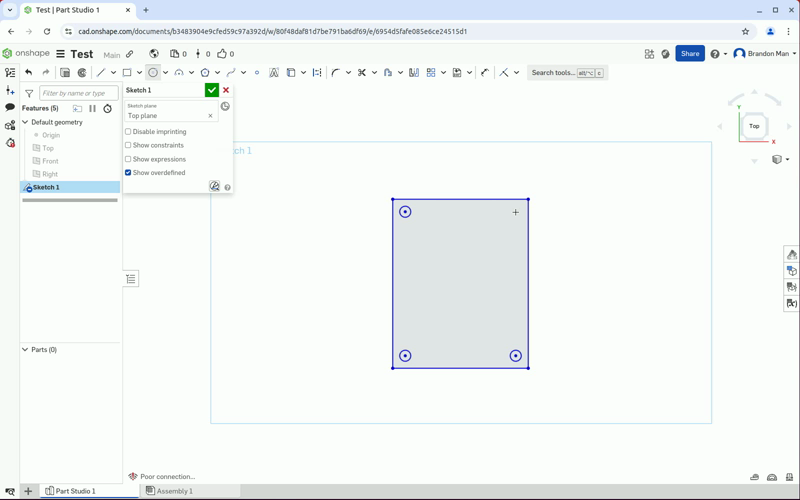
key_up(shift)
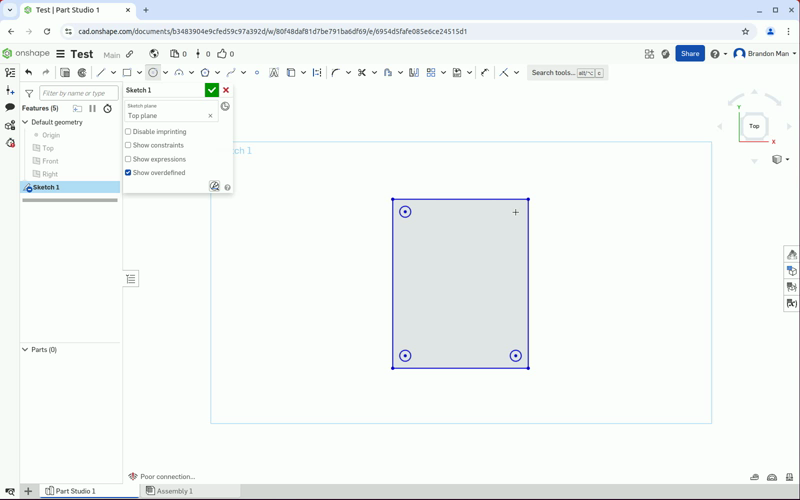
mouse_move(521, 211)
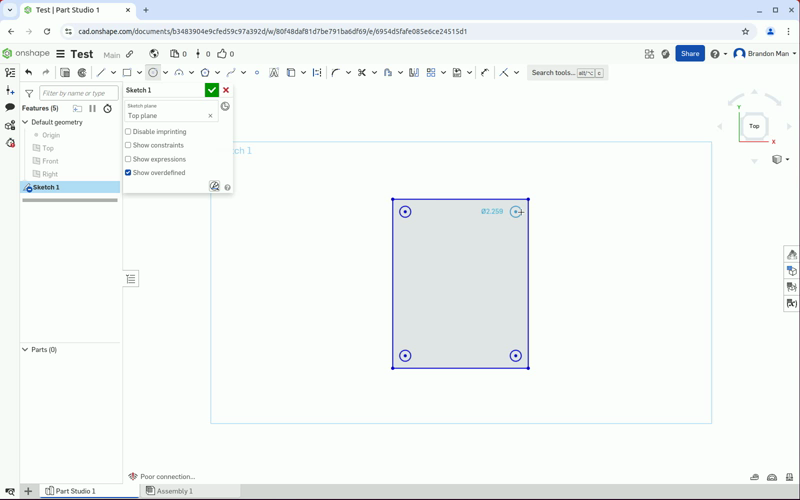
click(521, 211)
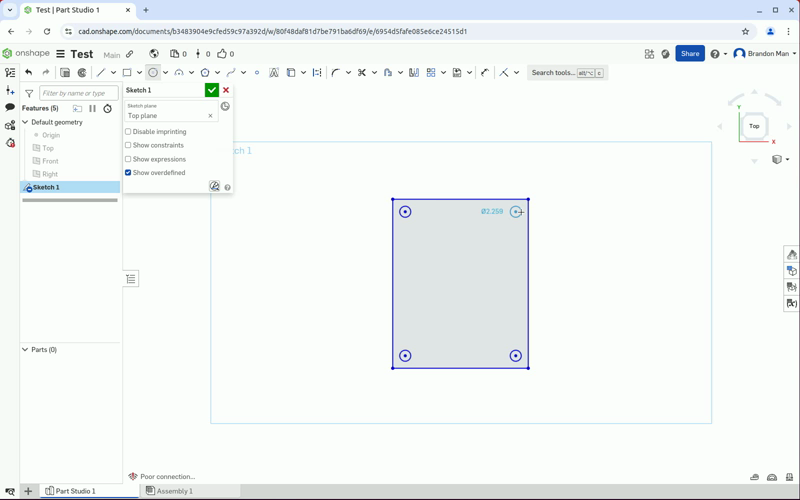
key(esc)
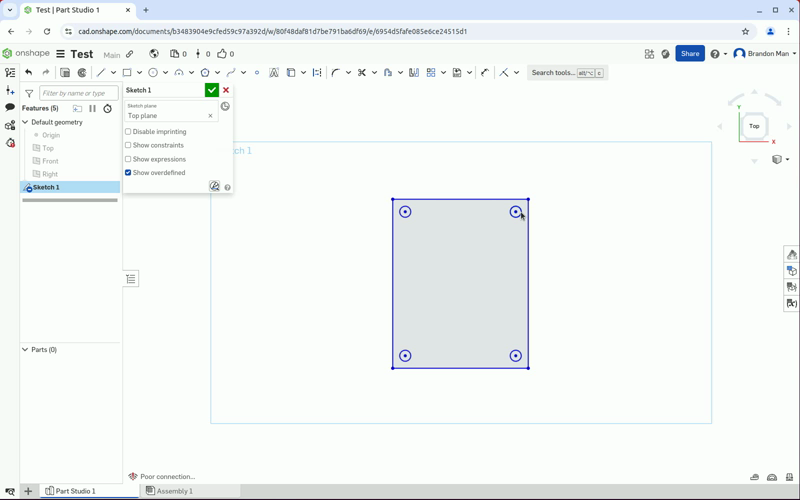
mouse_move(499, 288)
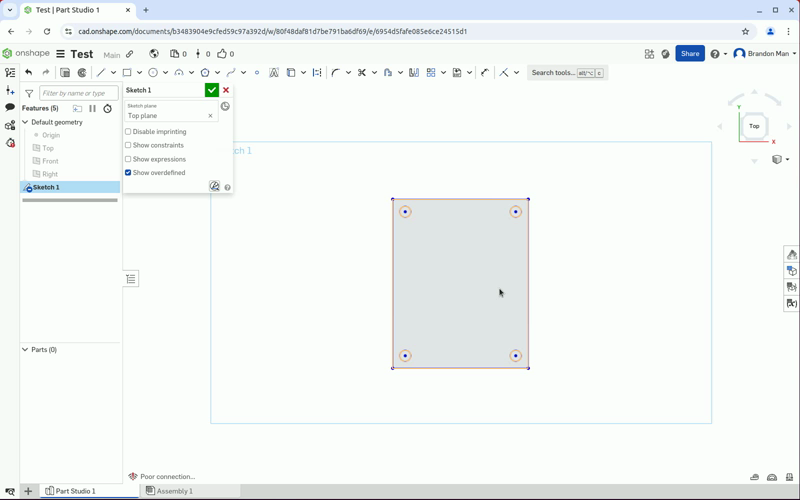
click(499, 288)
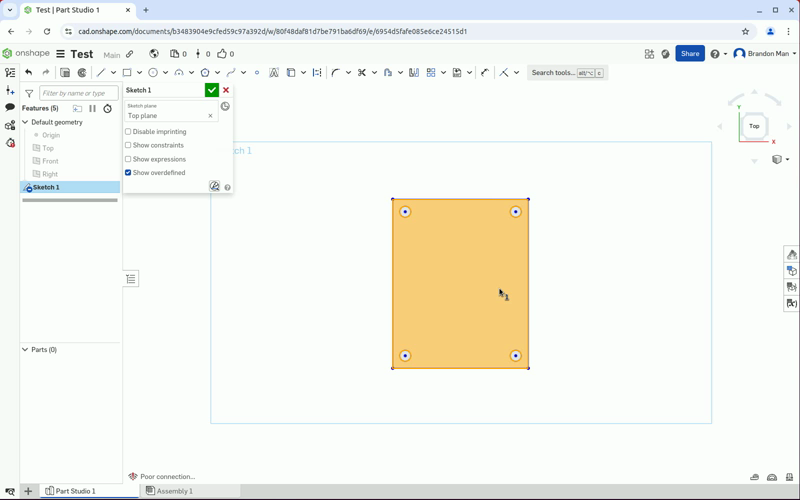
mouse_move(73, 352)
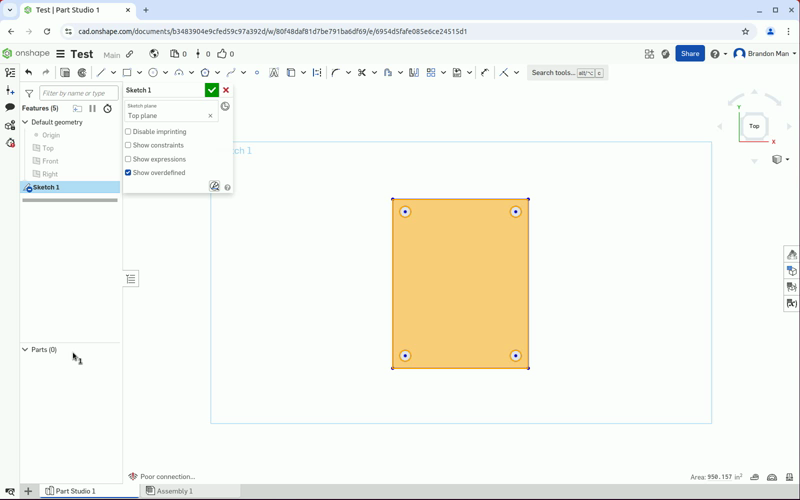
key(shift+y)
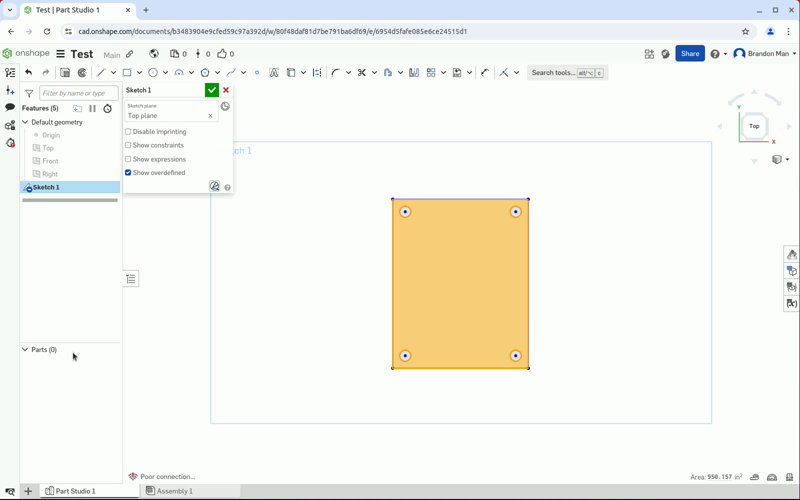
key(shift+e)
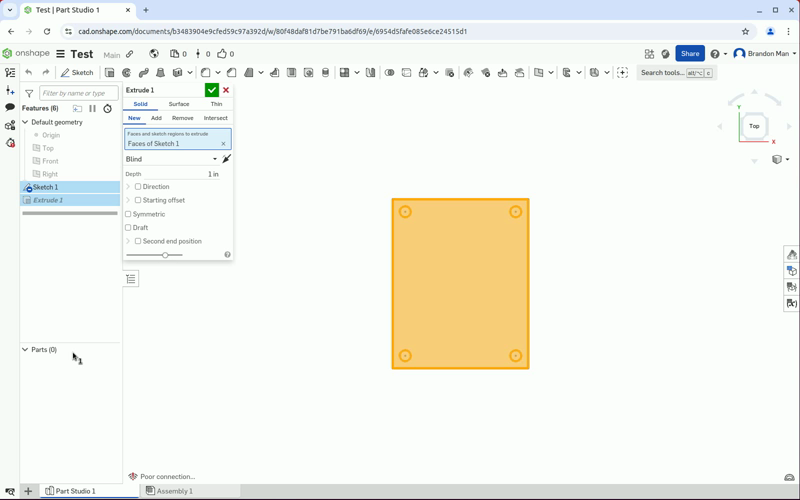
mouse_move(143, 106)
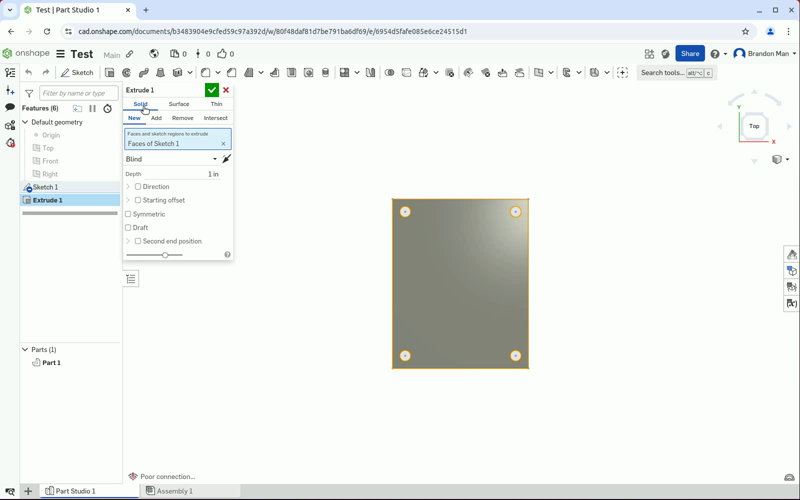
click(143, 106)
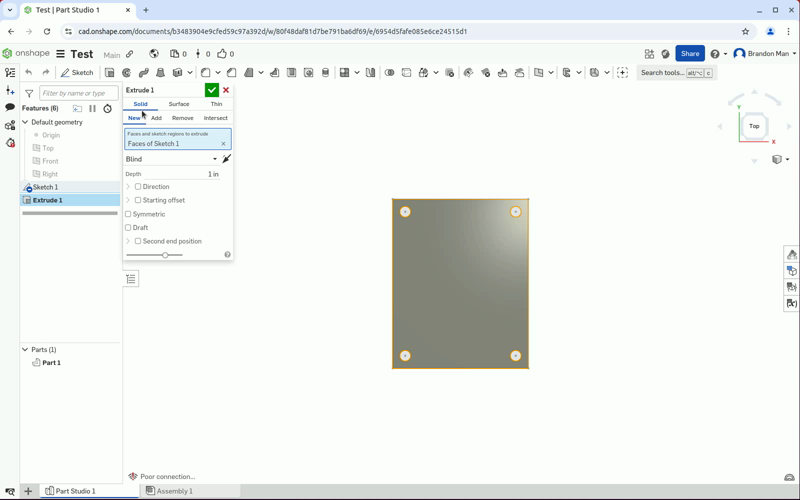
mouse_move(137, 120)
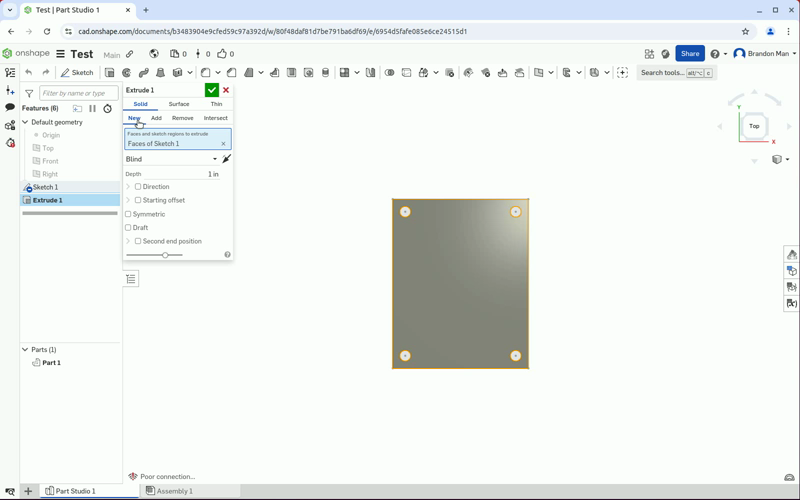
click(137, 120)
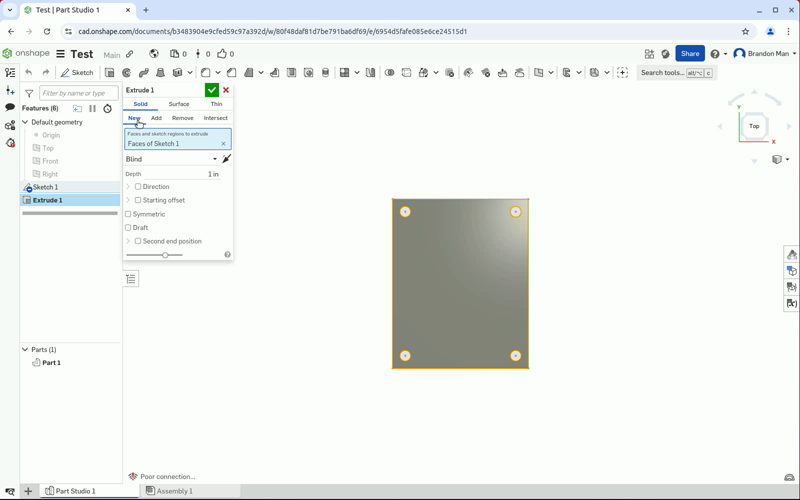
key(tab, 4)
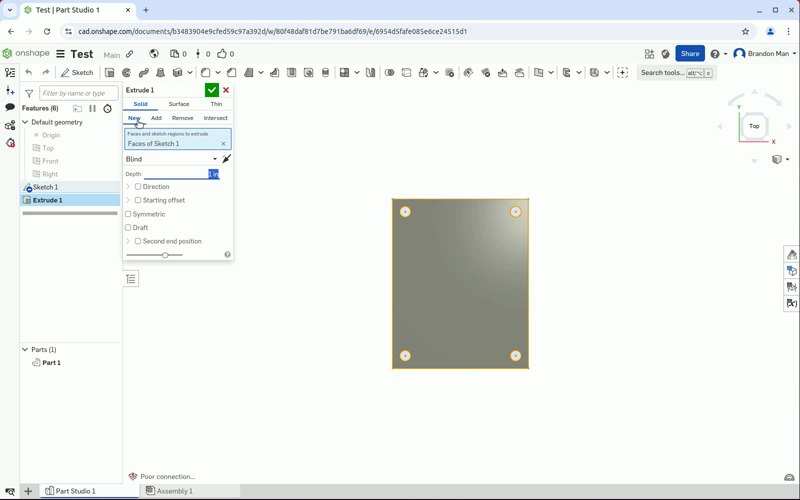
text(0.722)
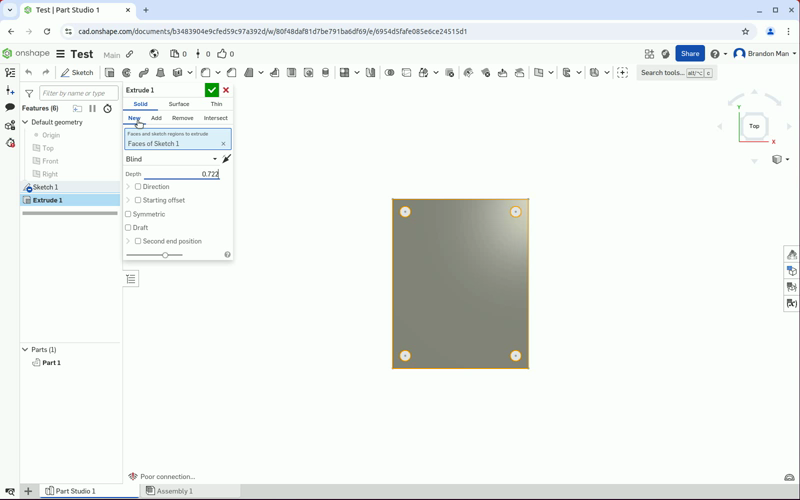
key(enter)
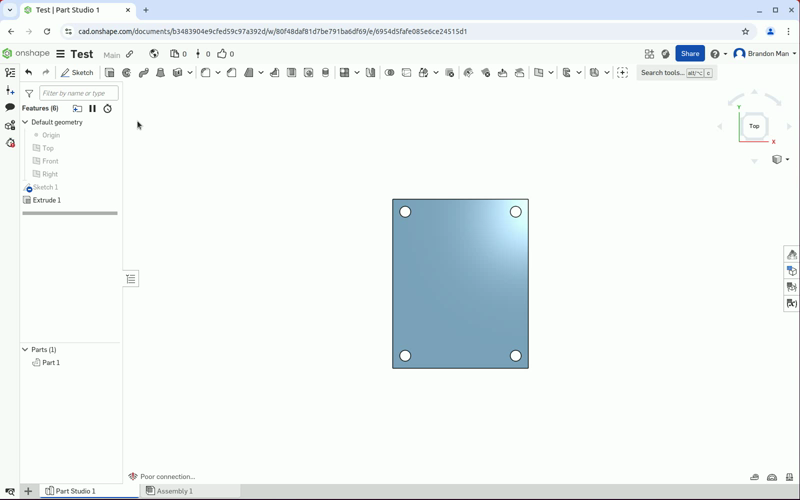
key(shift+h)
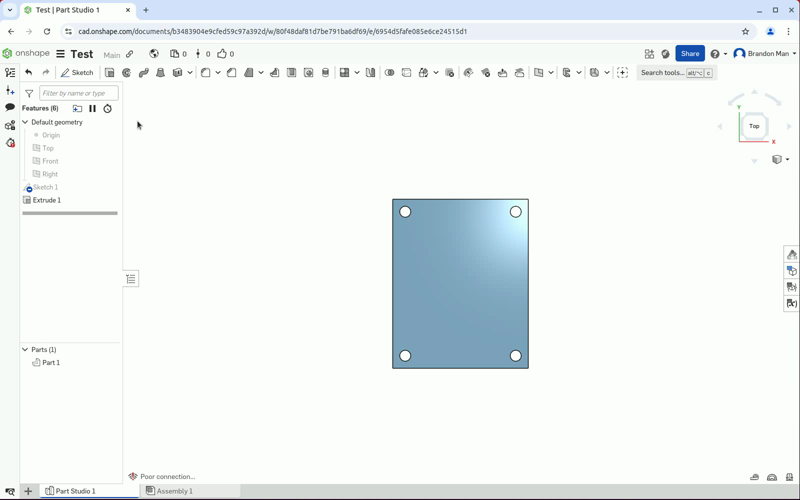
key(shift+h)
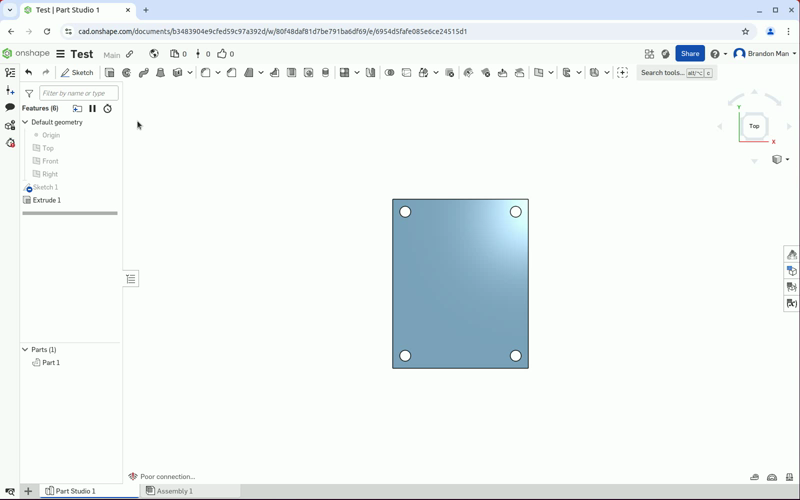
mouse_move(73, 189)
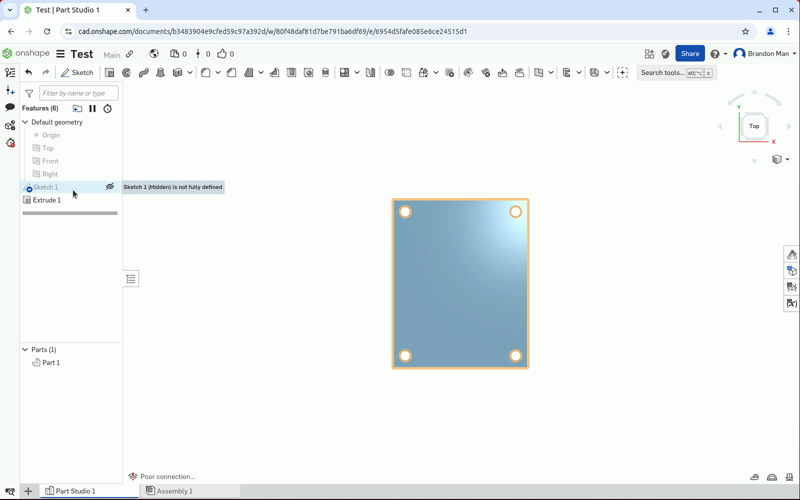
click(73, 189)
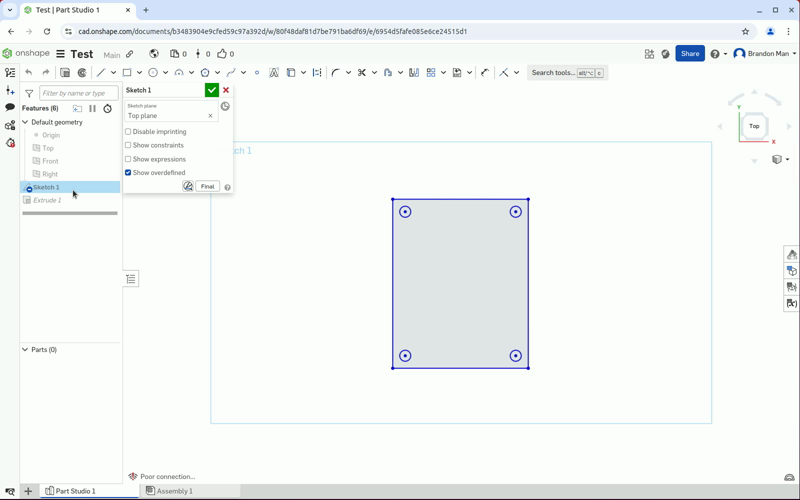
mouse_move(229, 92)
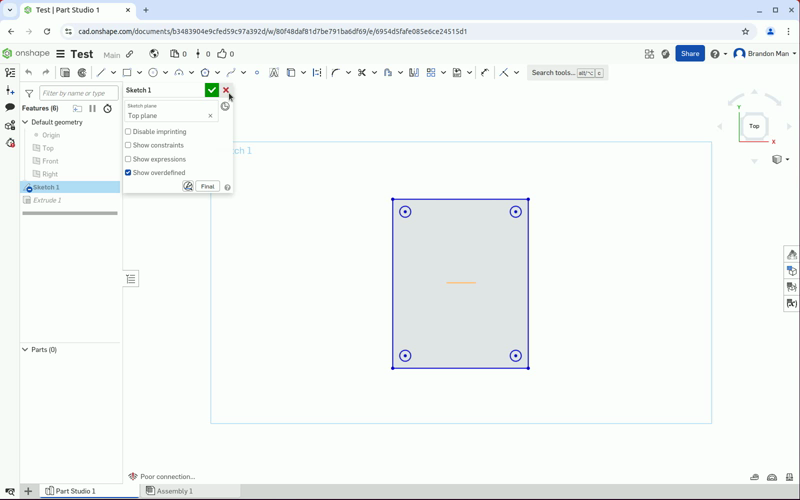
click(229, 92)
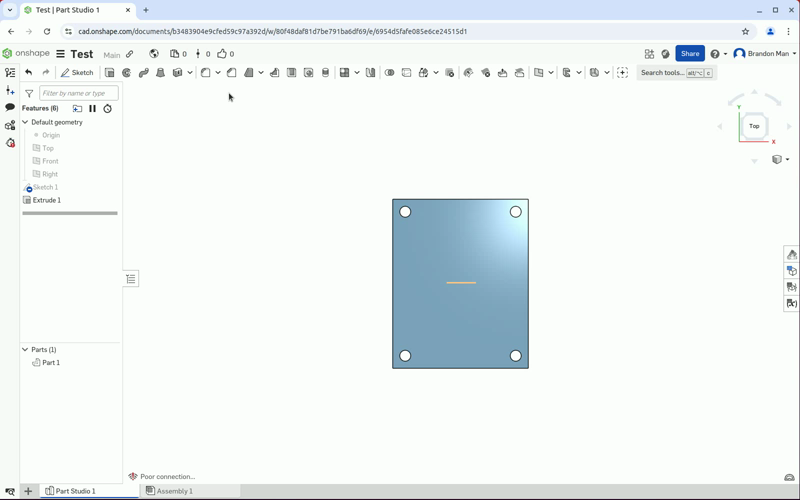
mouse_move(541, 75)
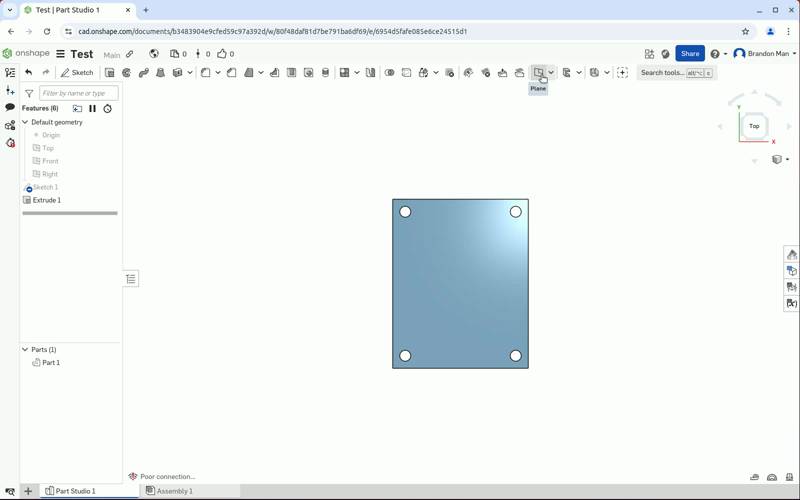
click(541, 75)
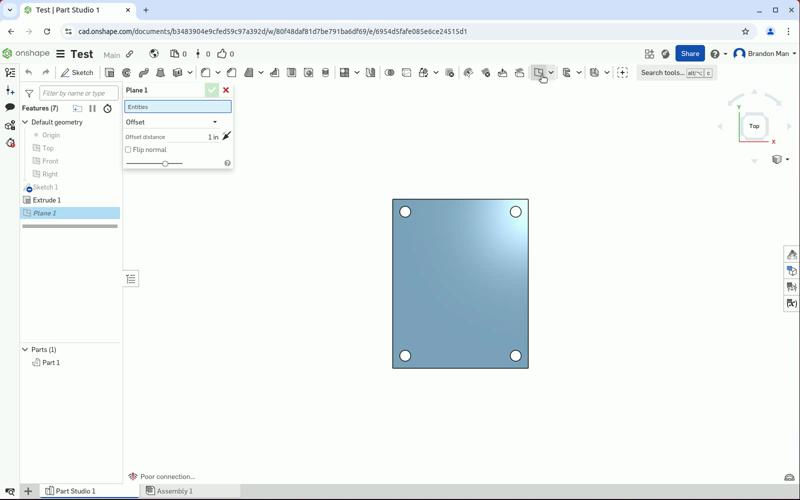
mouse_move(73, 150)
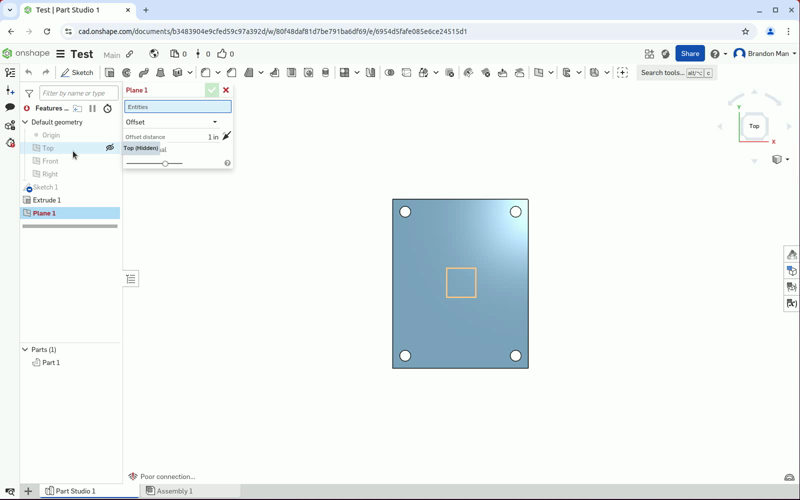
click(73, 150)
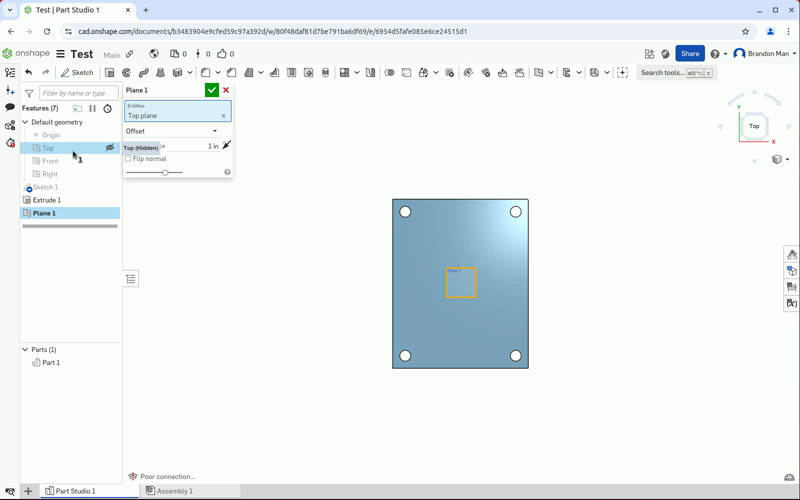
key(tab, 2)
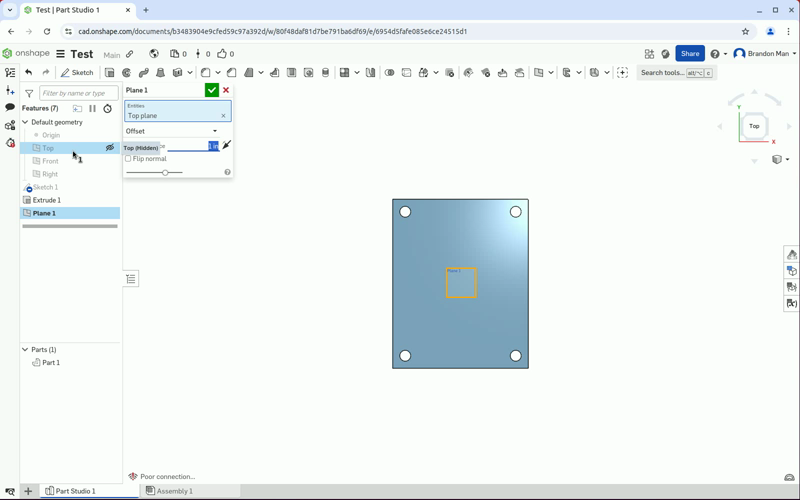
text(0.709)
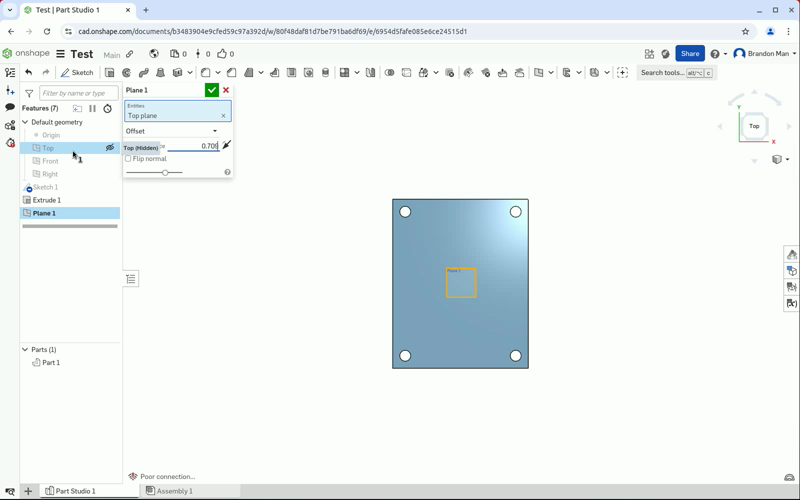
key(enter, 2)
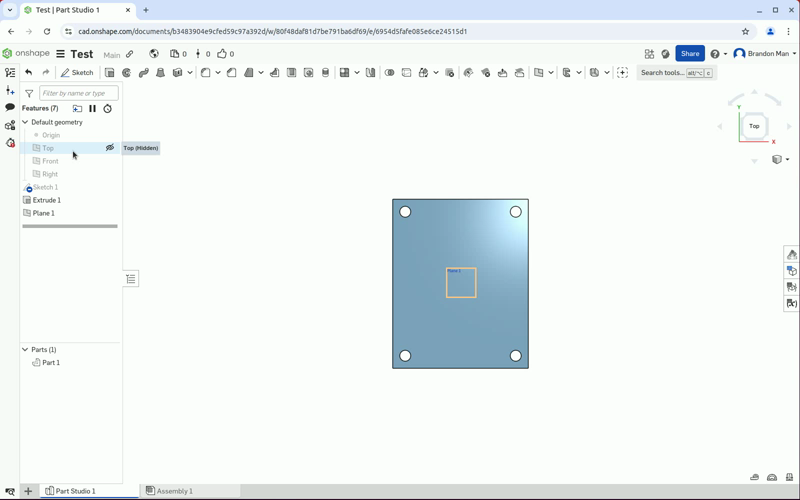
key(shift+s)
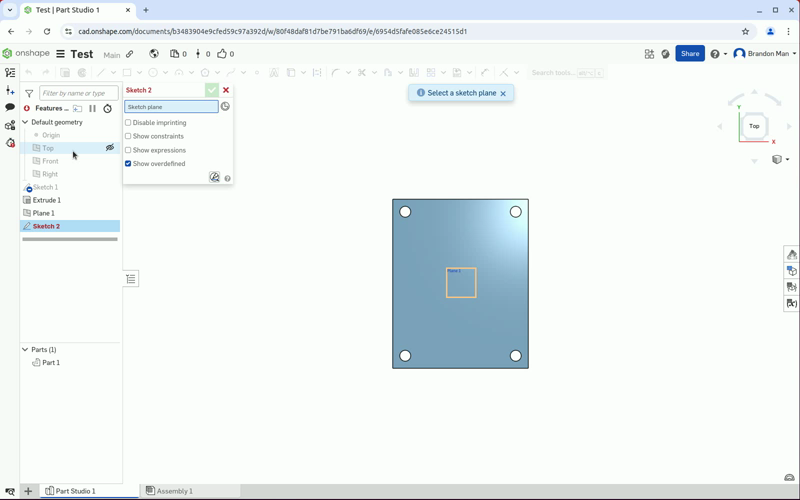
mouse_move(73, 215)
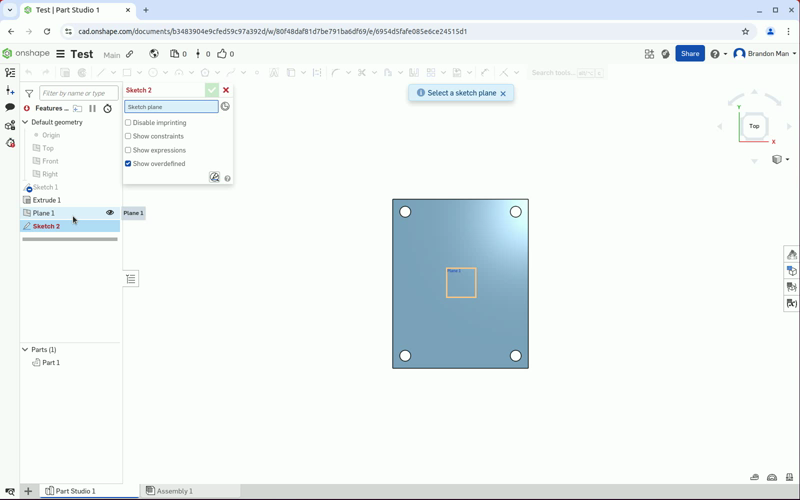
click(73, 215)
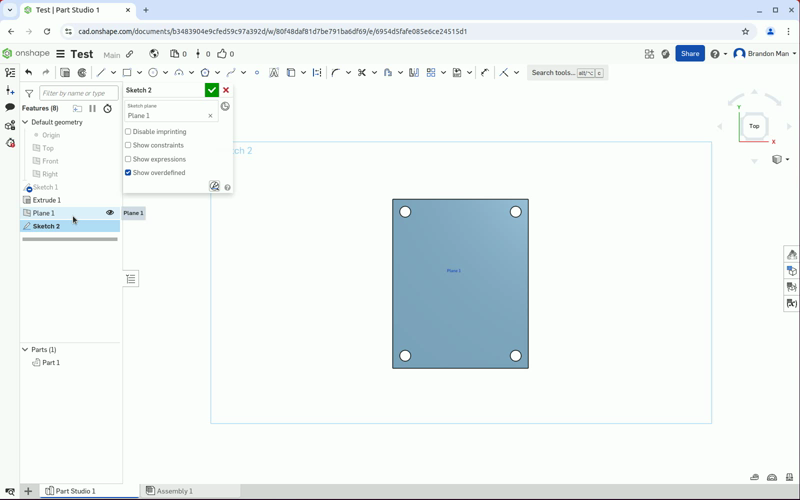
mouse_move(73, 352)
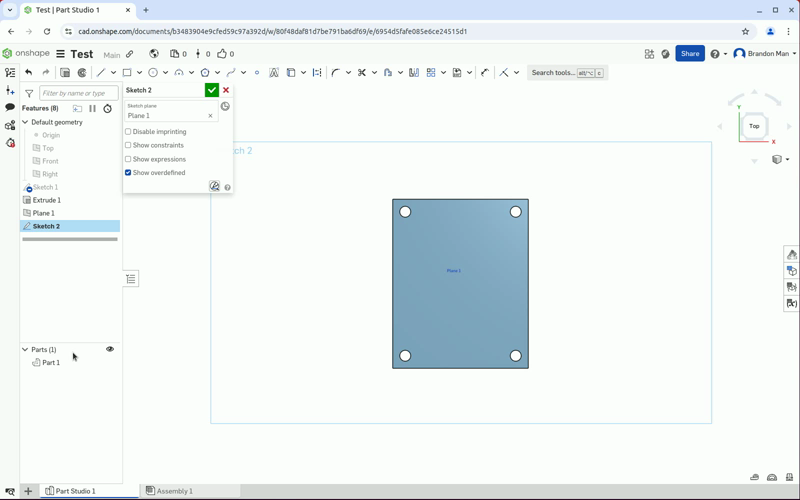
key(y)
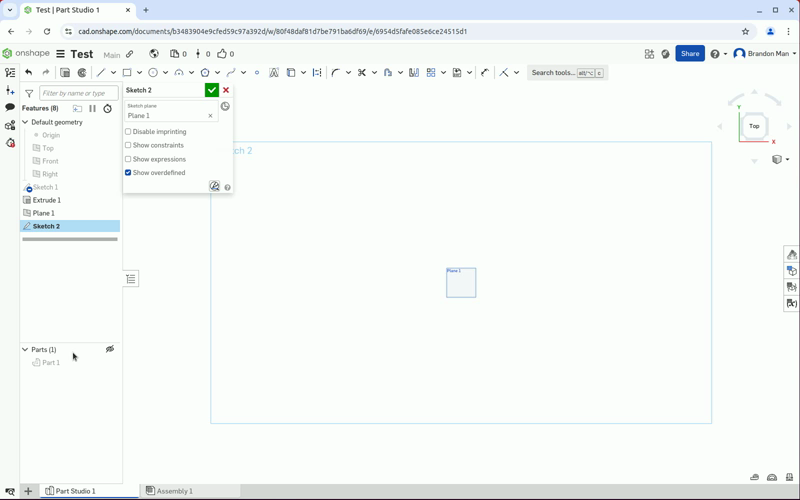
key(l)
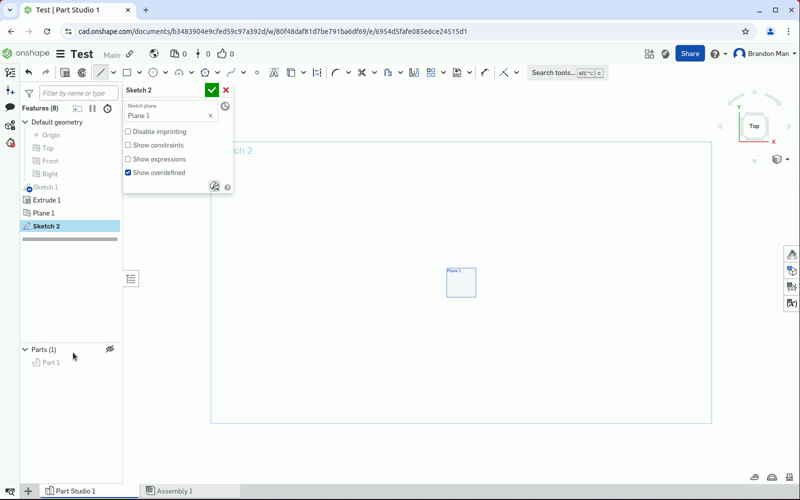
key_down(shift)
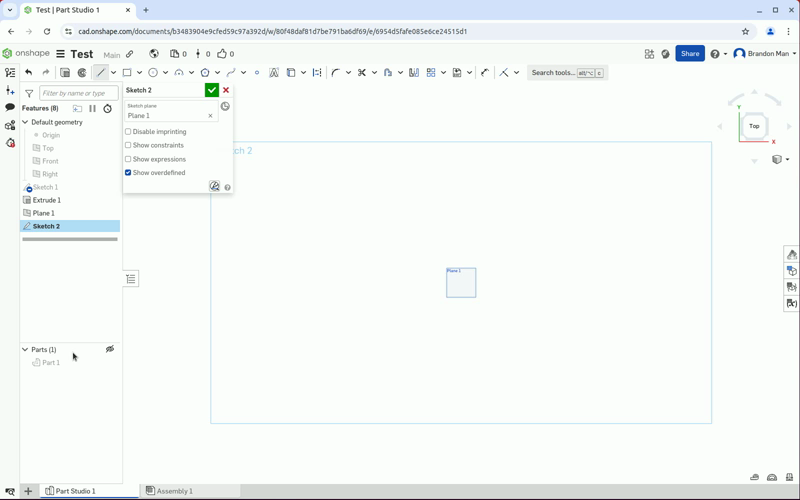
mouse_move(437, 197)
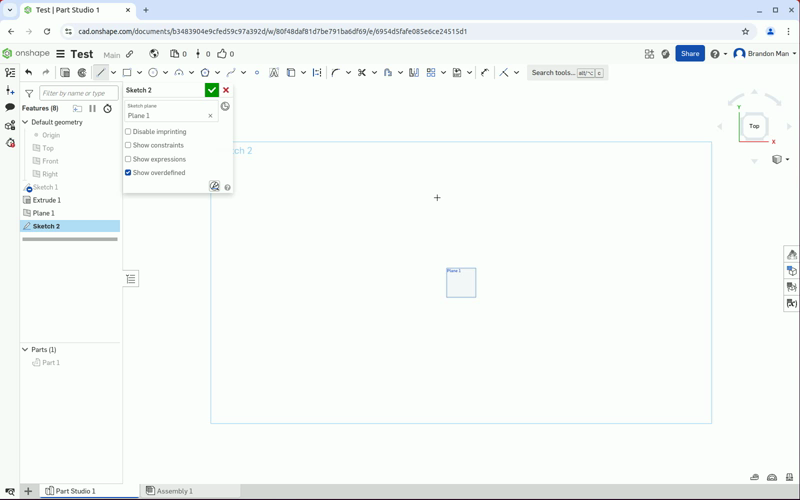
click(437, 197)
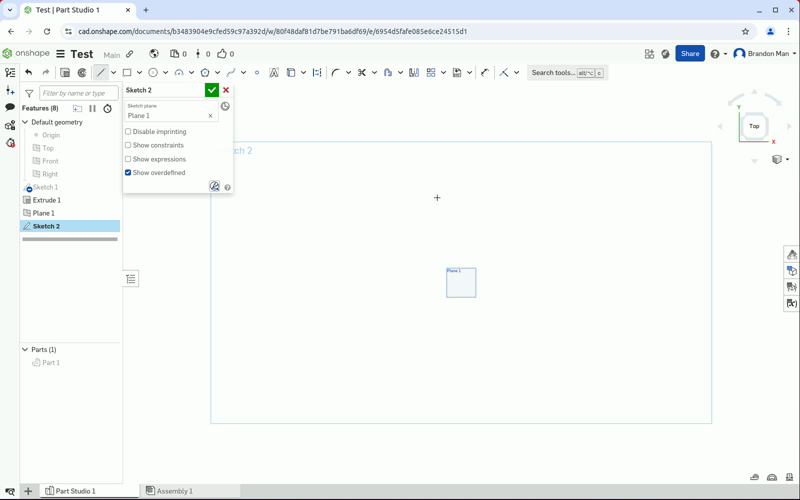
key_up(shift)
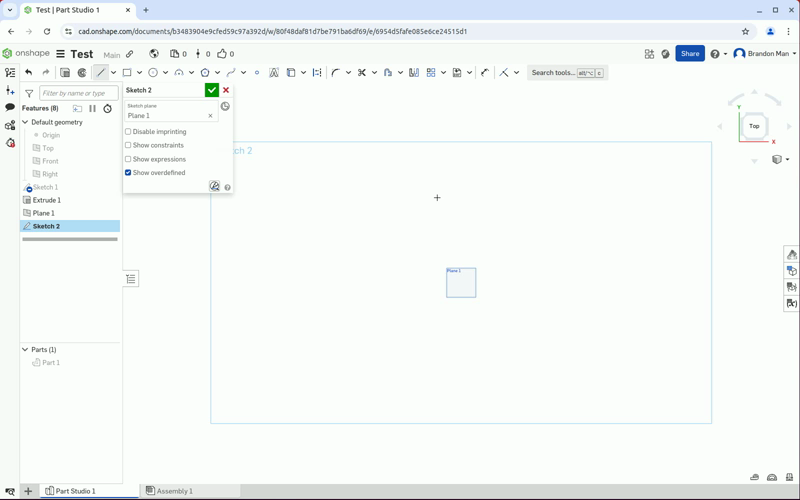
key_down(shift)
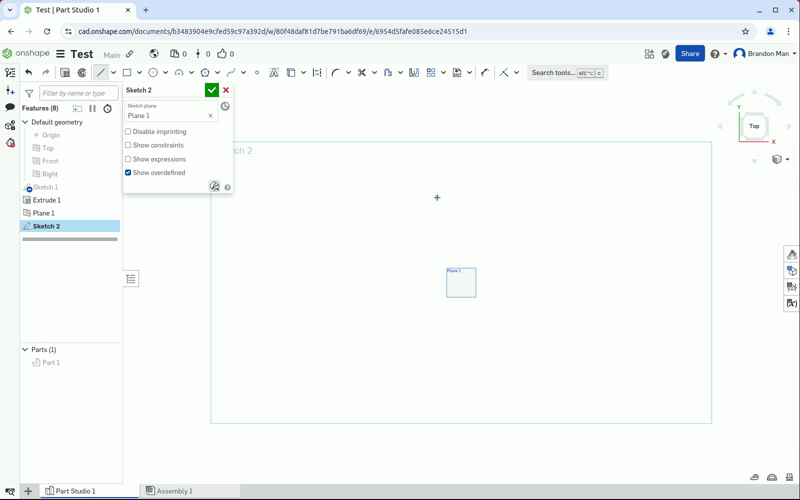
mouse_move(467, 197)
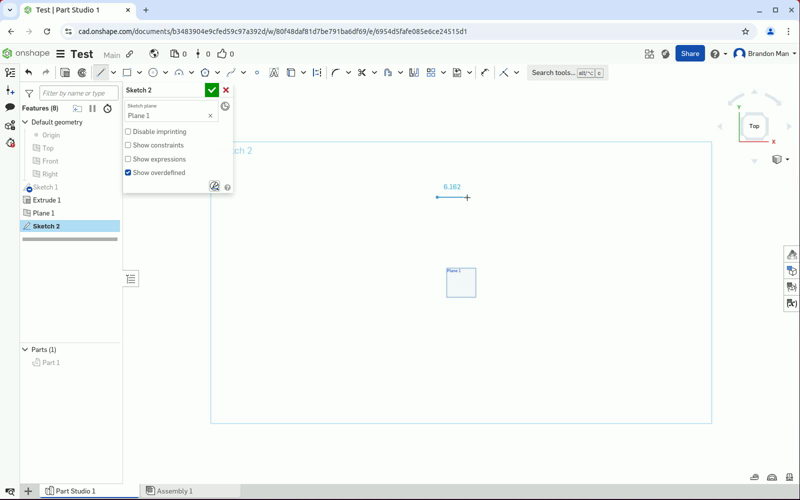
mouse_move(479, 197)
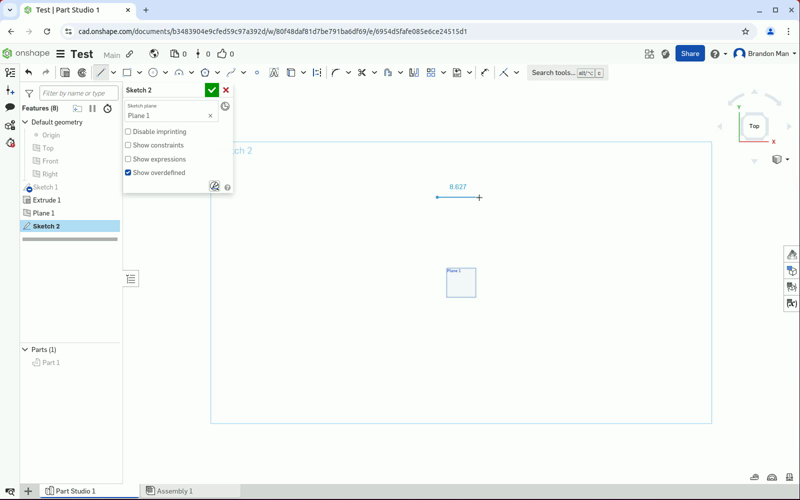
click(479, 197)
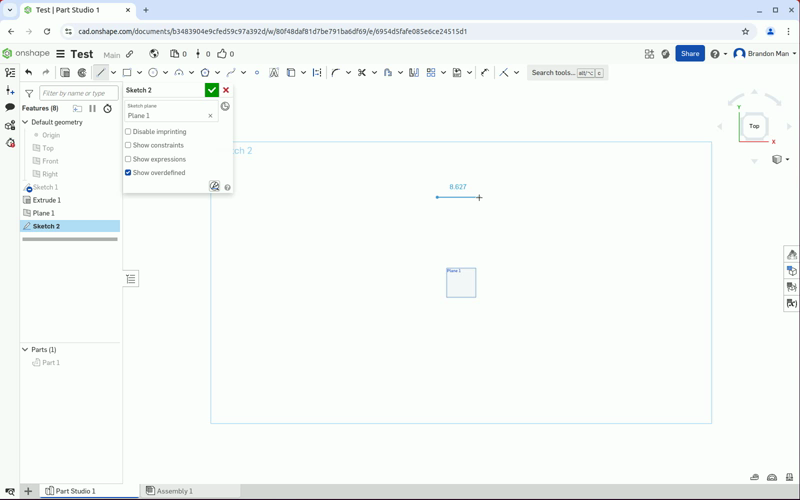
key_up(shift)
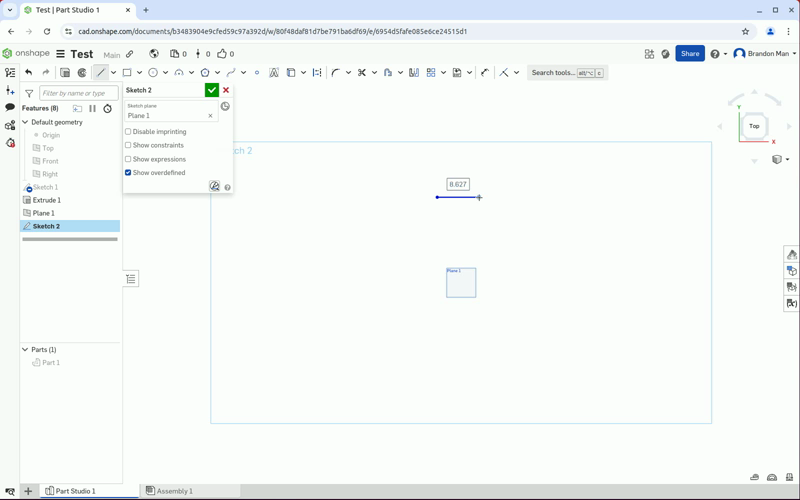
key_down(shift)
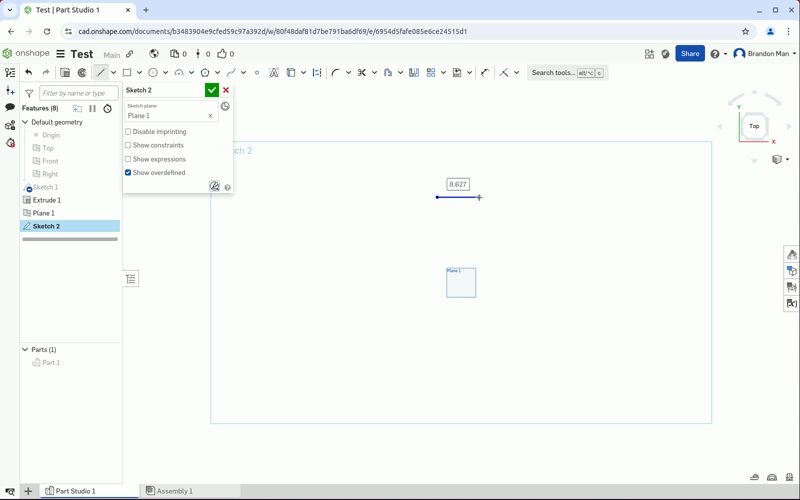
mouse_move(509, 197)
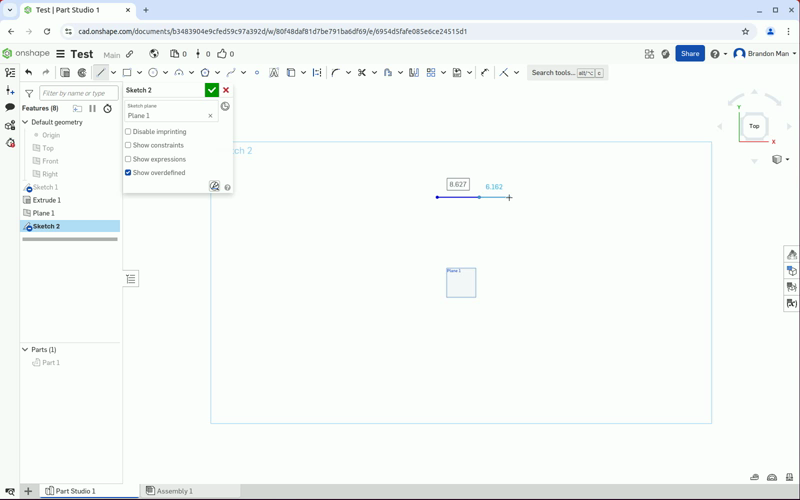
mouse_move(479, 169)
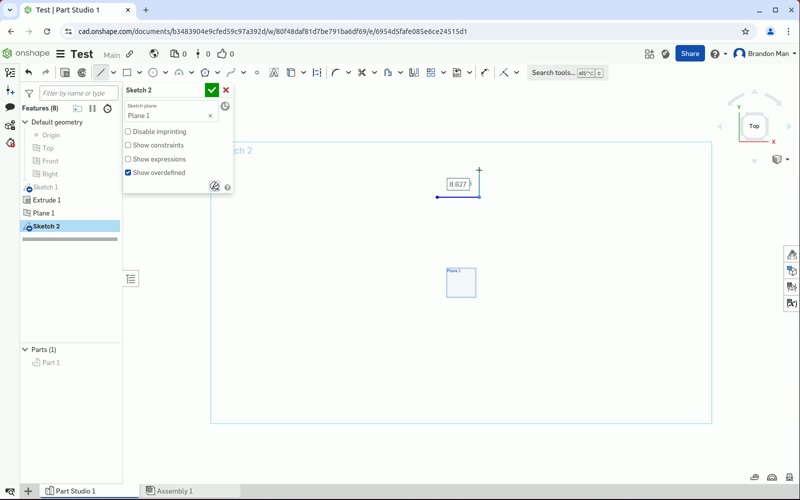
click(479, 169)
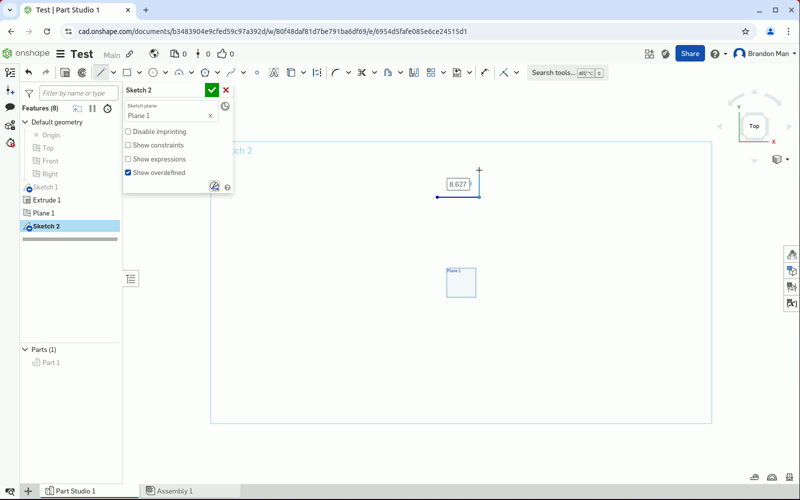
key_up(shift)
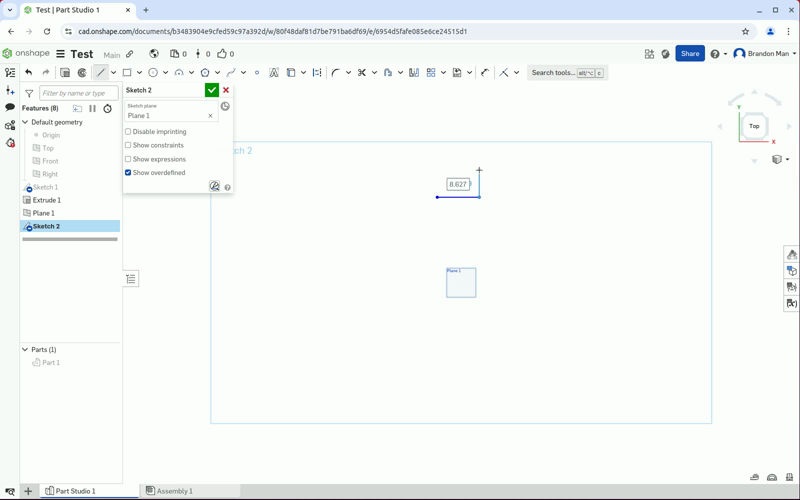
key_down(shift)
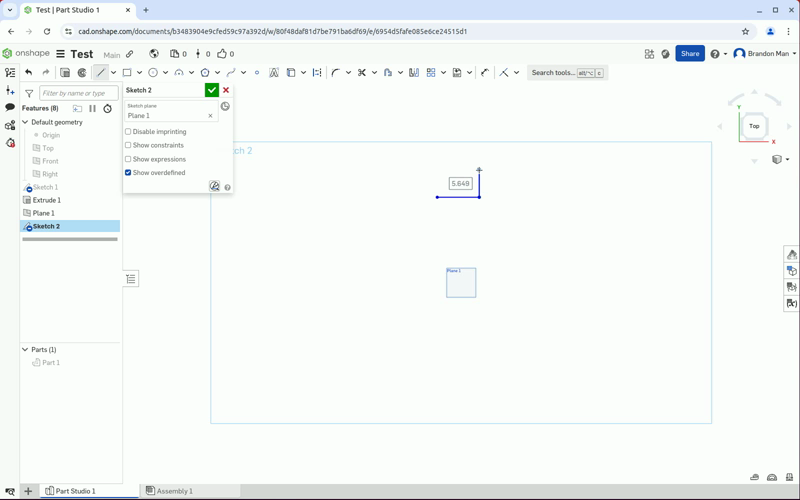
mouse_move(509, 169)
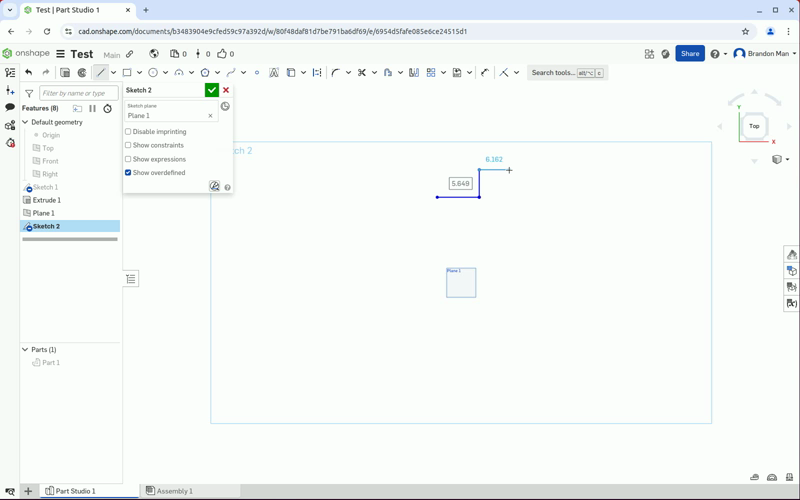
mouse_move(437, 169)
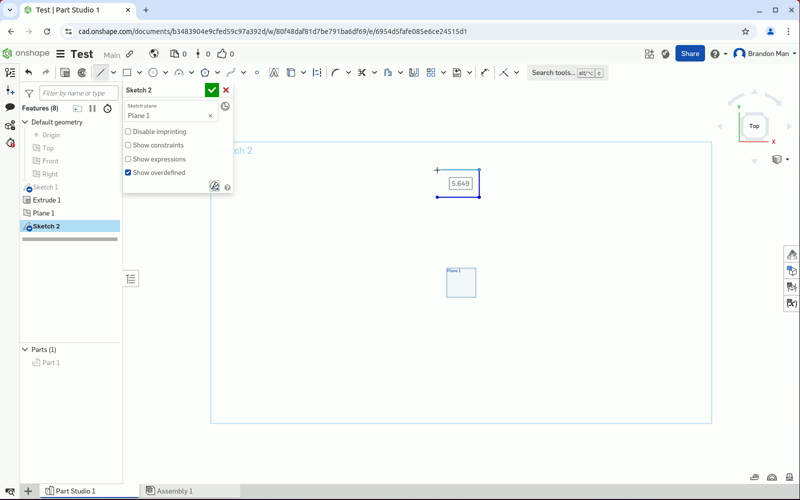
click(437, 169)
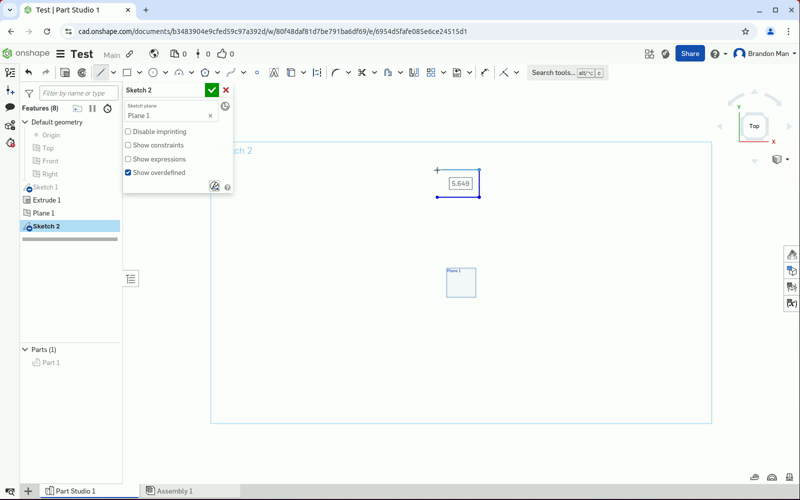
key_up(shift)
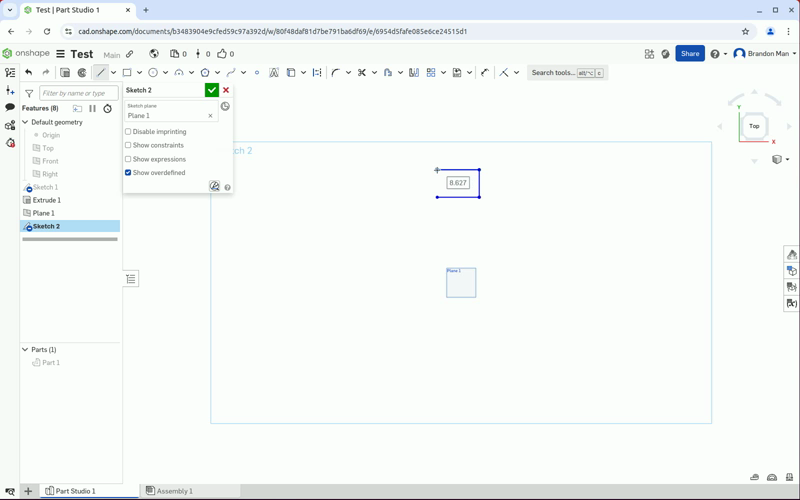
mouse_move(467, 169)
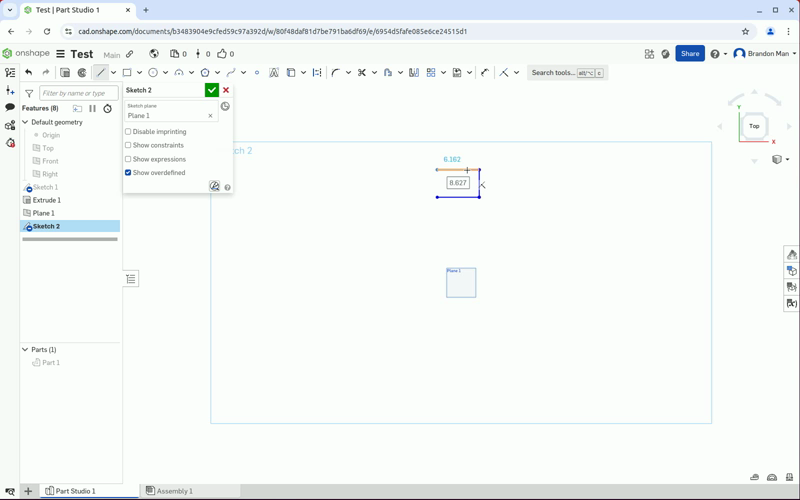
key_down(shift)
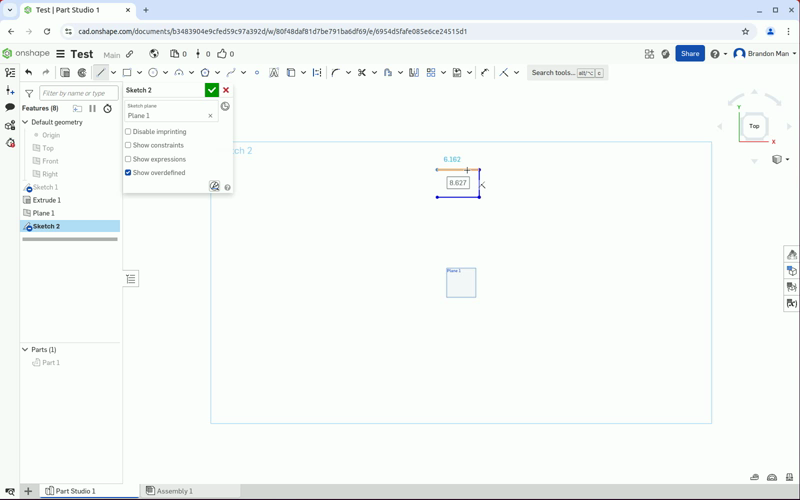
mouse_move(437, 197)
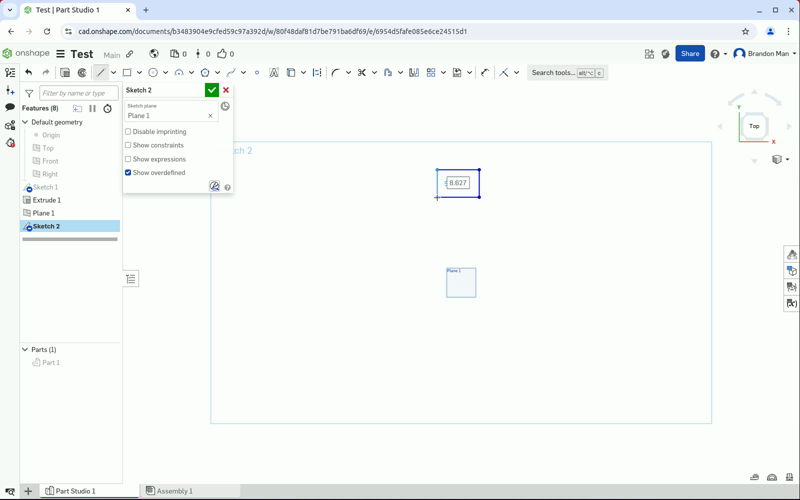
key_up(shift)
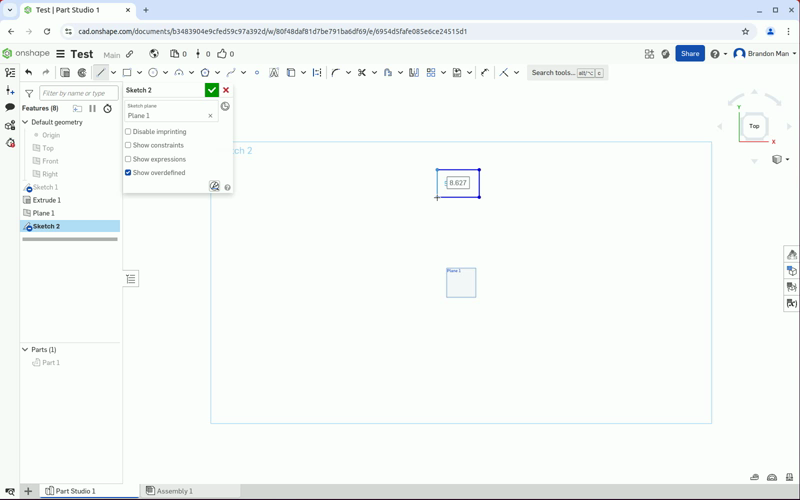
click(437, 197)
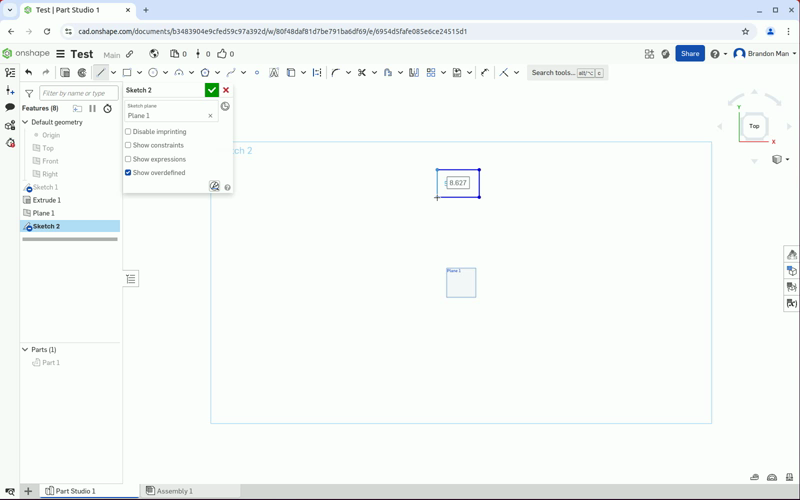
key(esc)
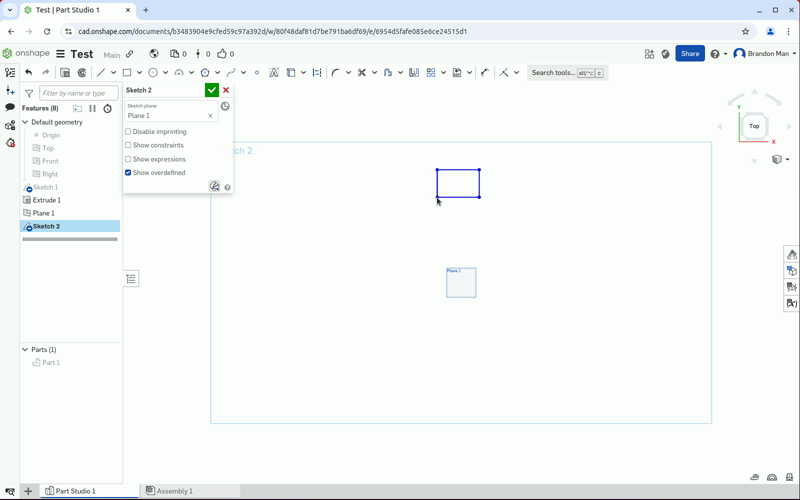
mouse_move(451, 190)
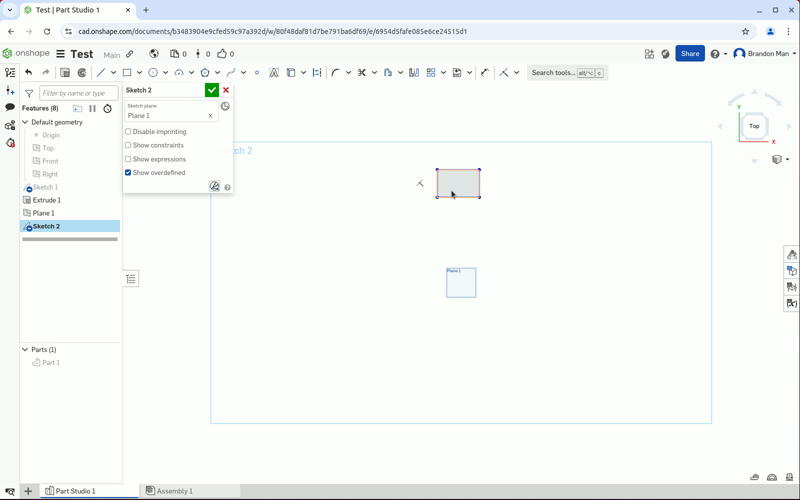
scroll(6)
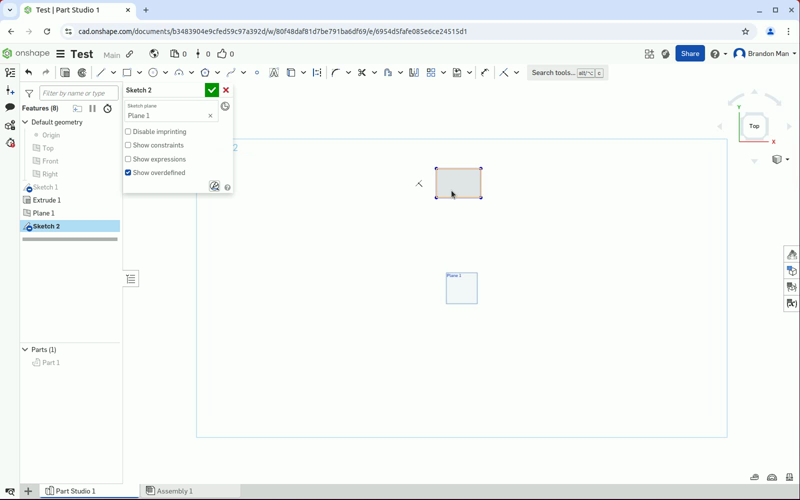
scroll(6)
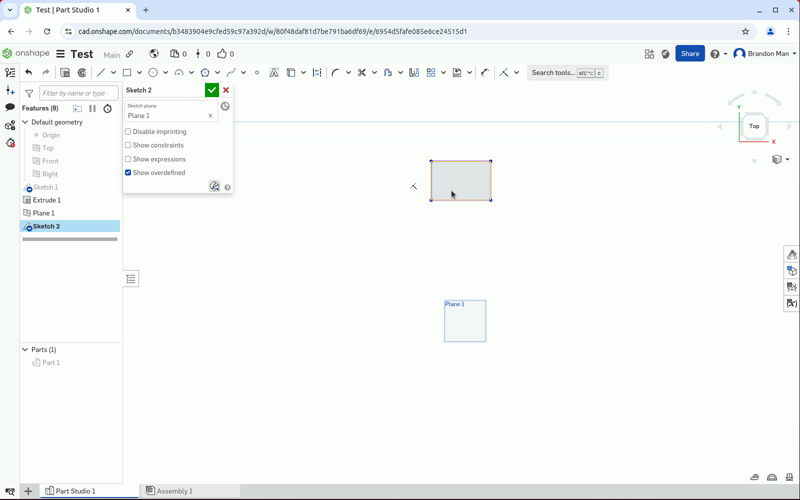
scroll(6)
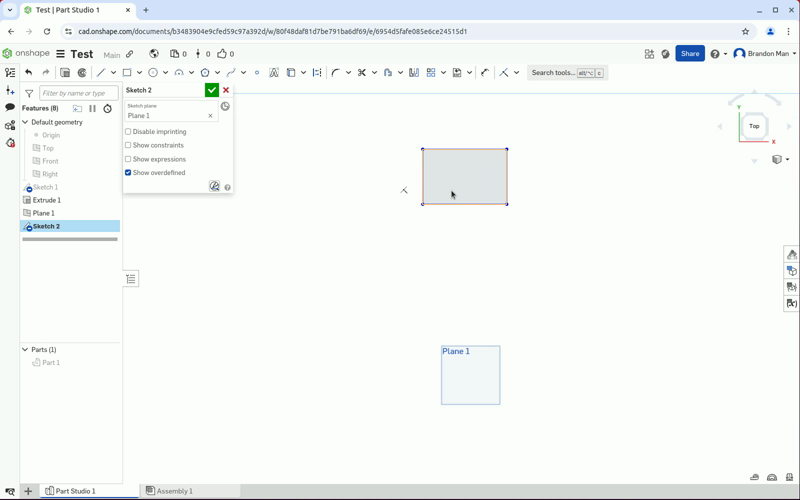
scroll(6)
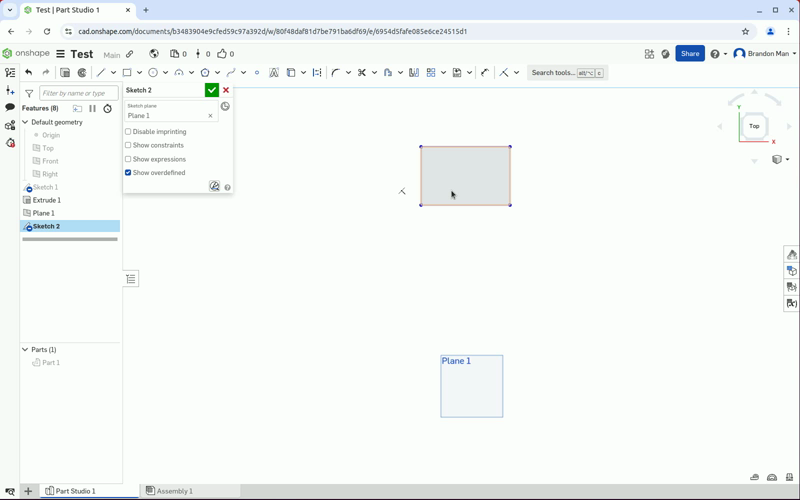
scroll(6)
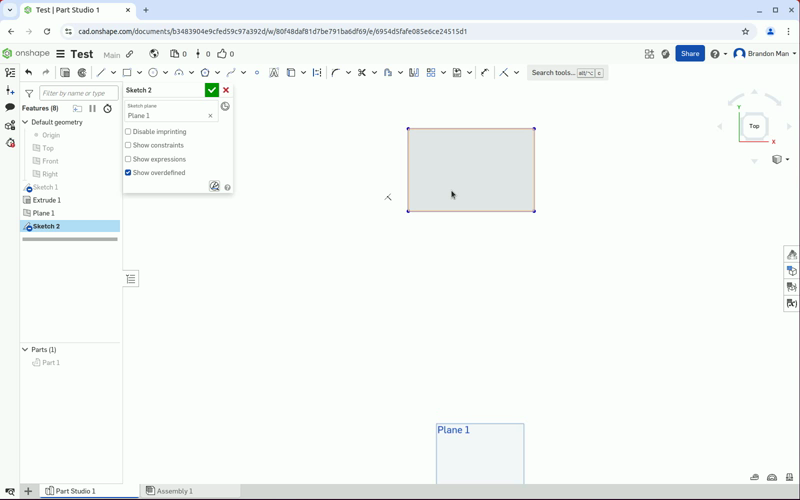
scroll(6)
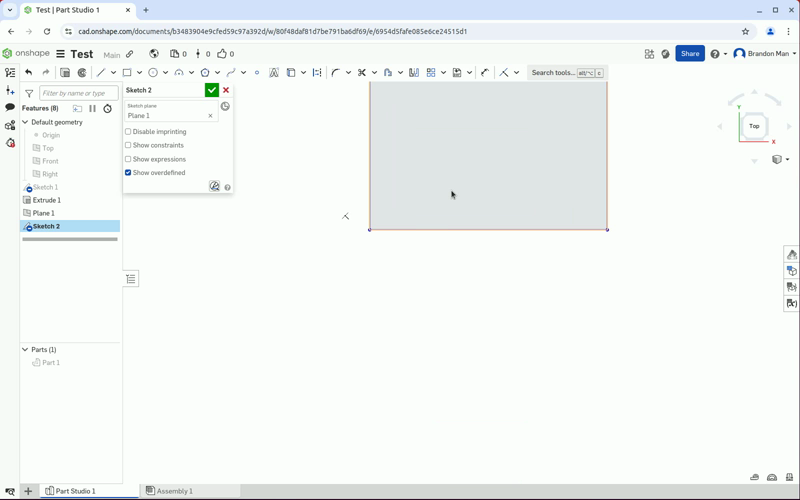
scroll(6)
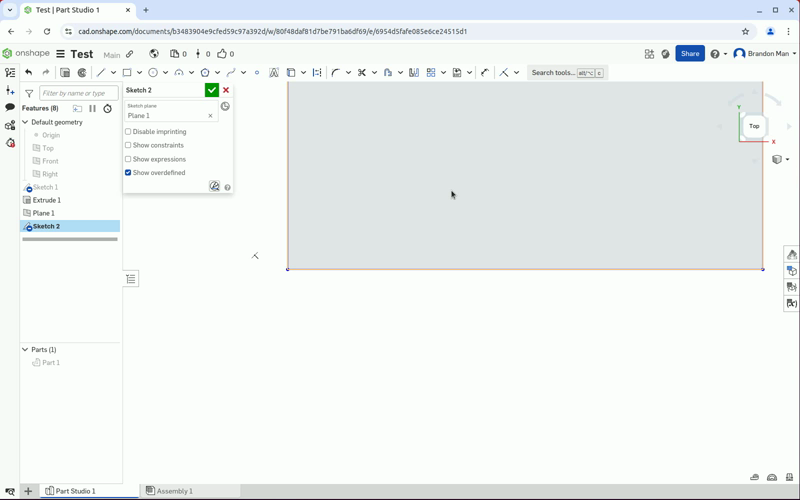
click(451, 190)
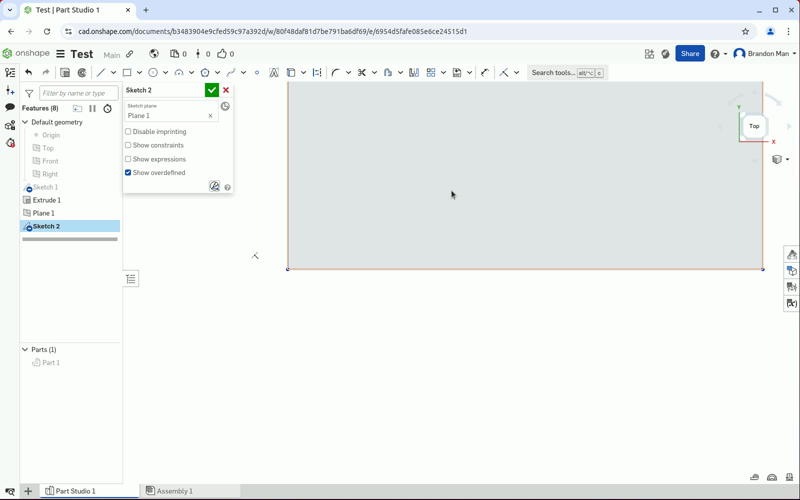
scroll(-6)
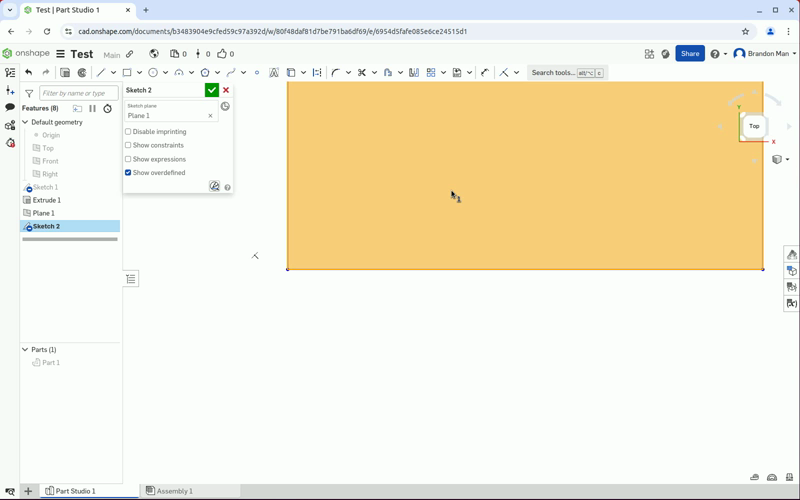
scroll(-6)
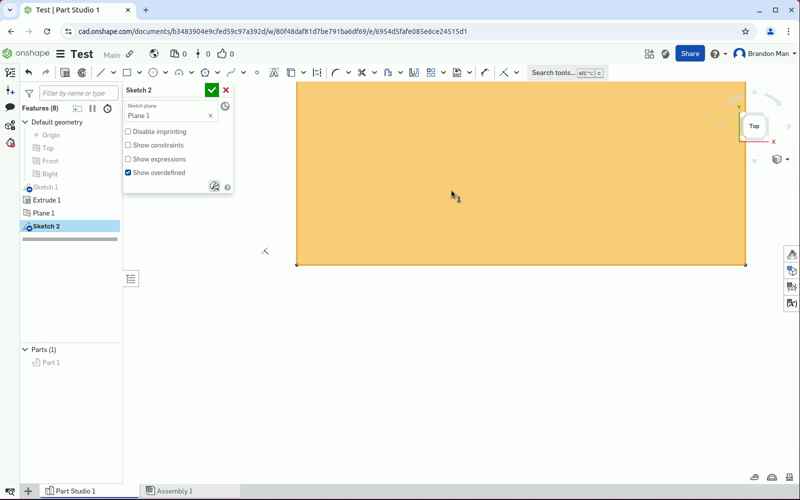
scroll(-6)
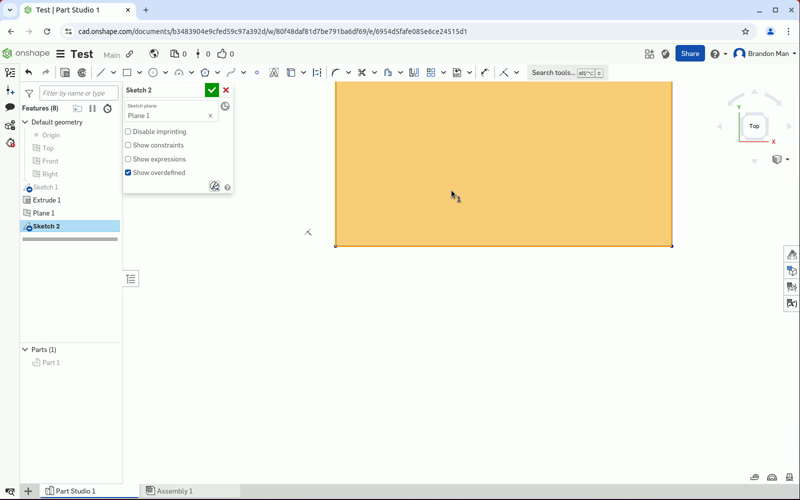
scroll(-6)
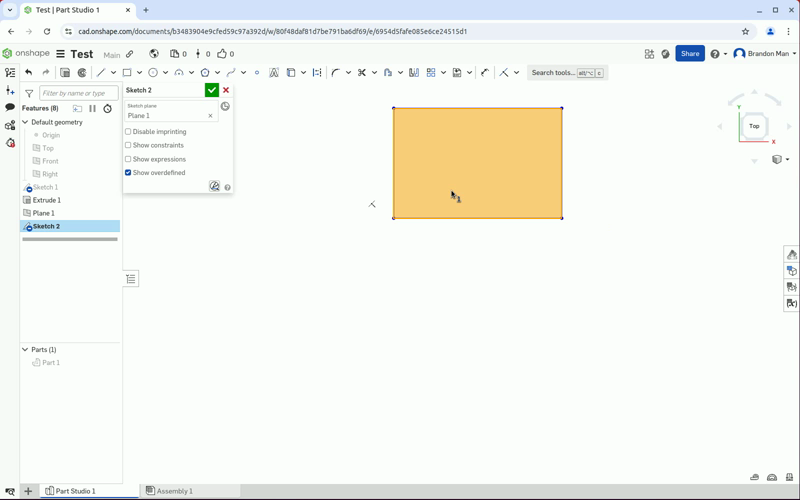
scroll(-6)
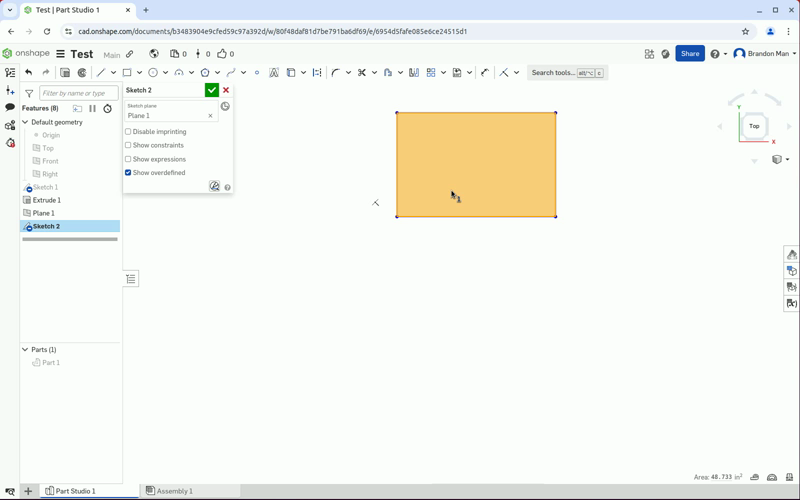
scroll(-6)
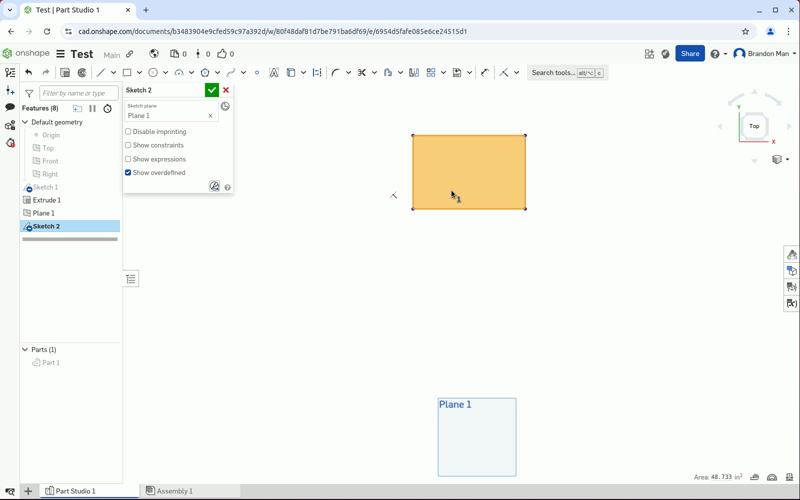
scroll(-6)
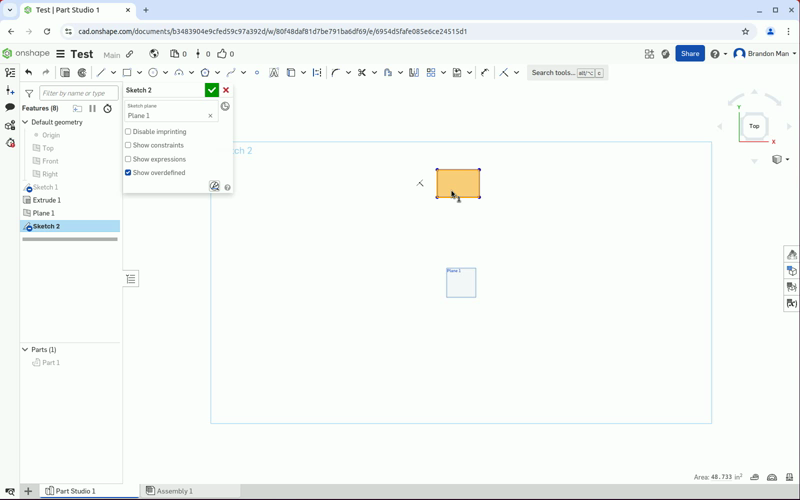
mouse_move(73, 352)
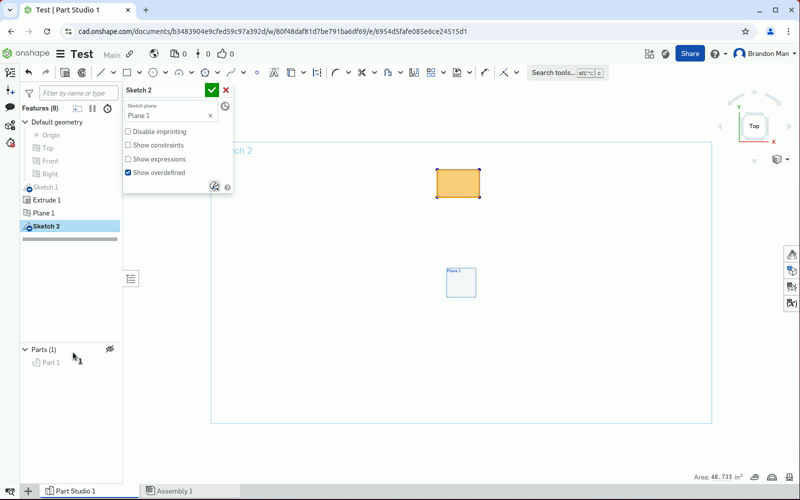
key(shift+y)
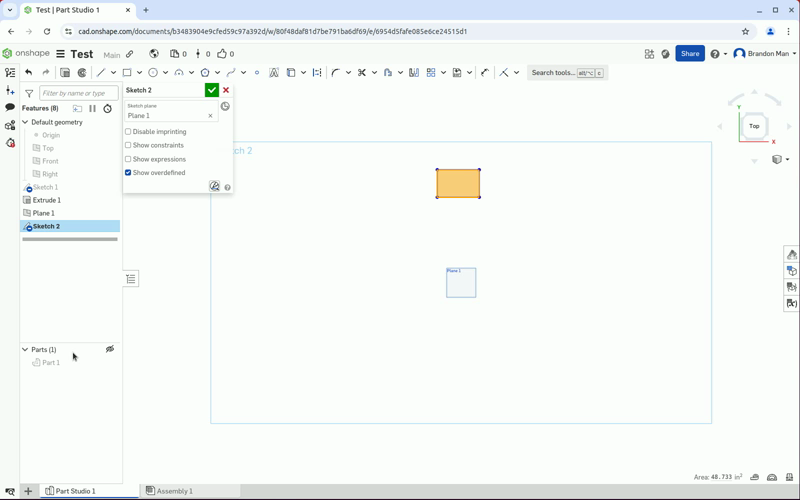
key(shift+e)
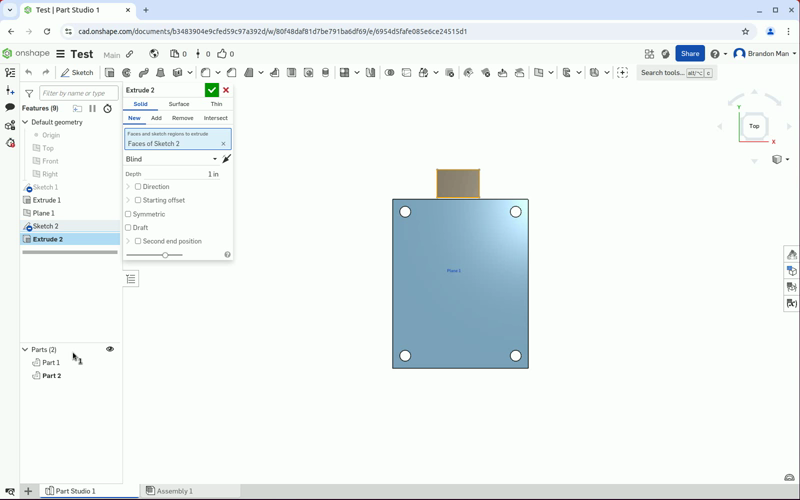
mouse_move(143, 106)
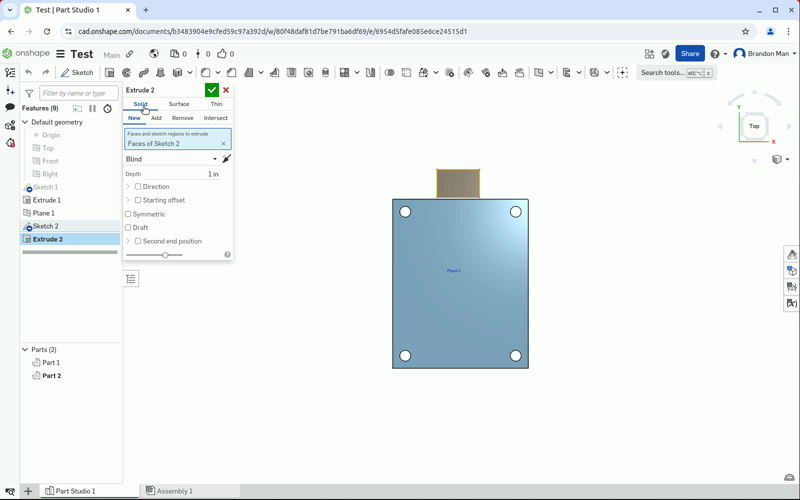
click(143, 106)
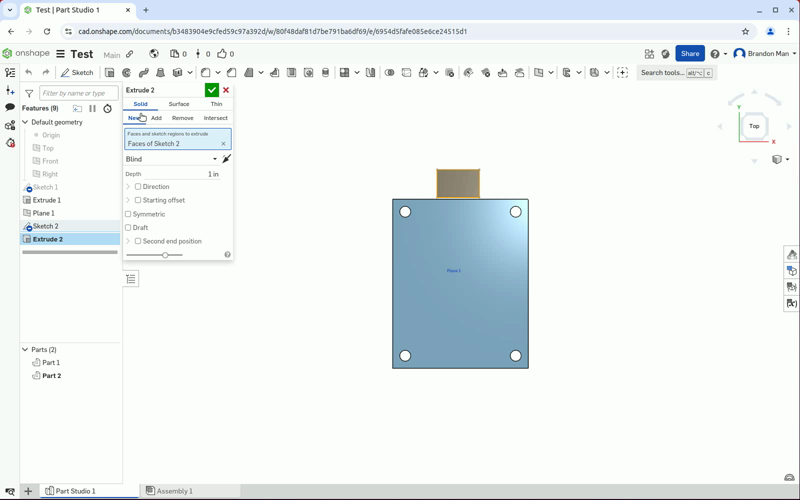
mouse_move(137, 120)
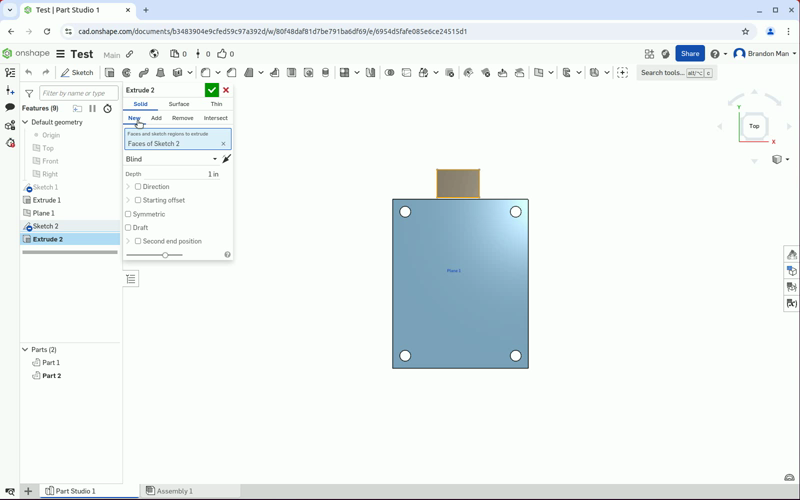
click(137, 120)
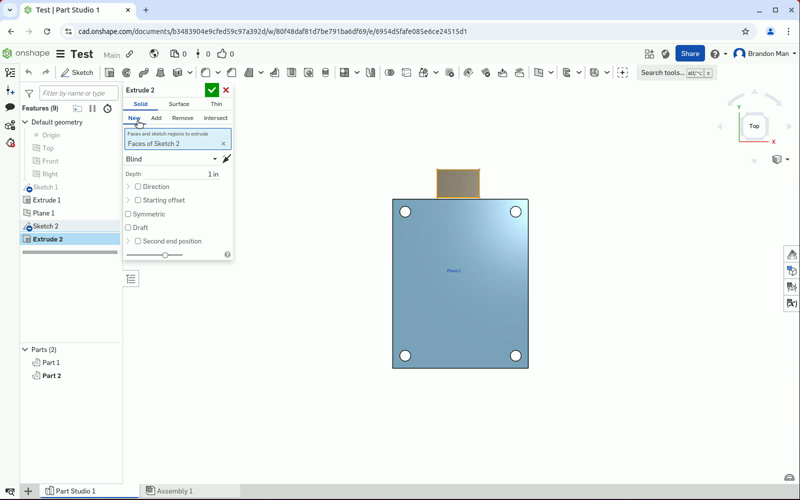
key(tab, 4)
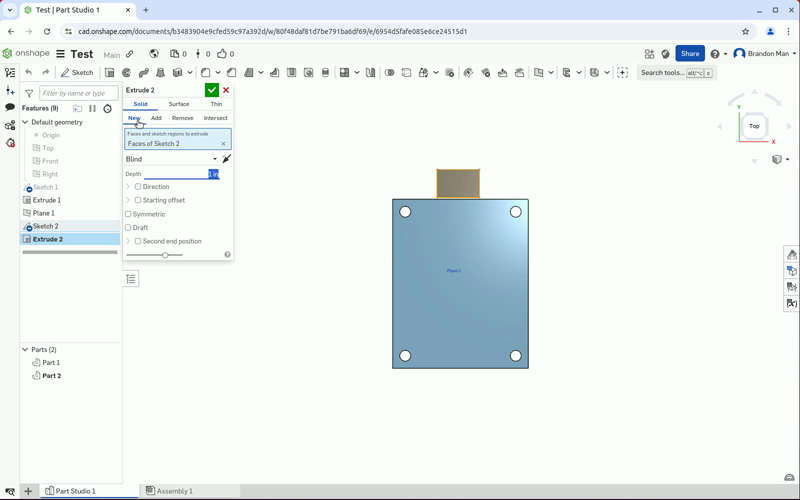
text(6.981)
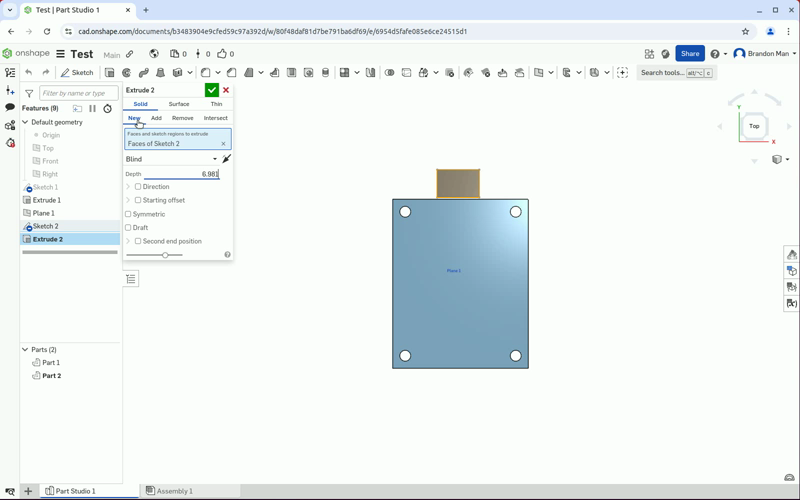
key(enter)
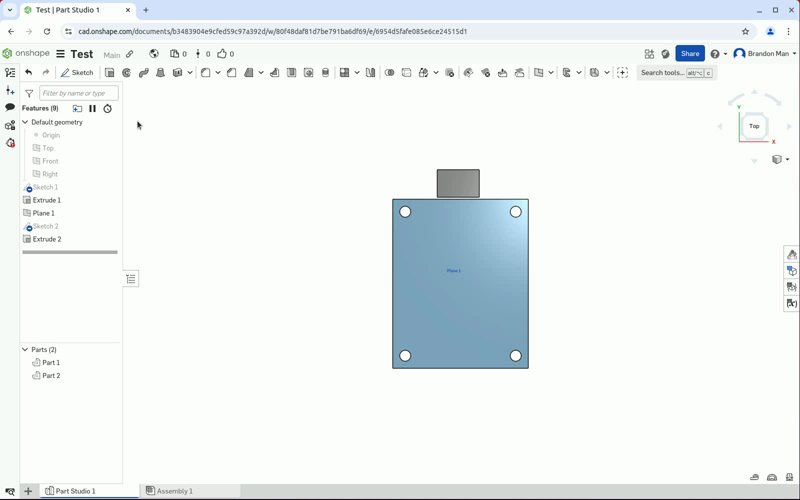
key(shift+h)
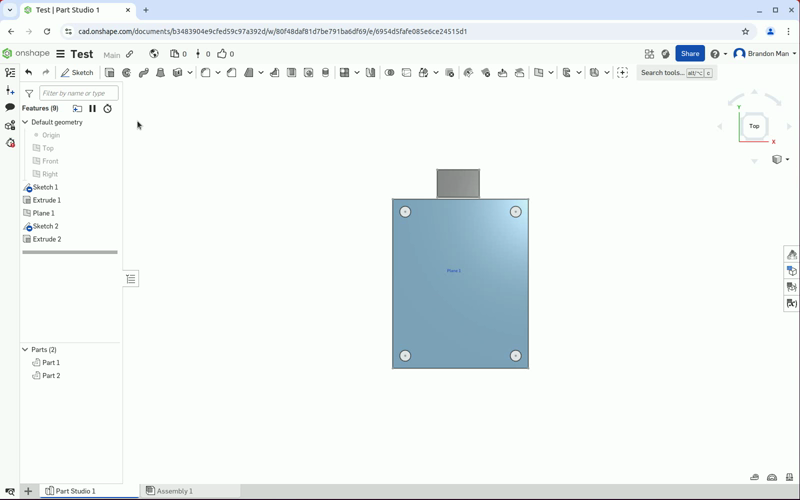
key(shift+h)
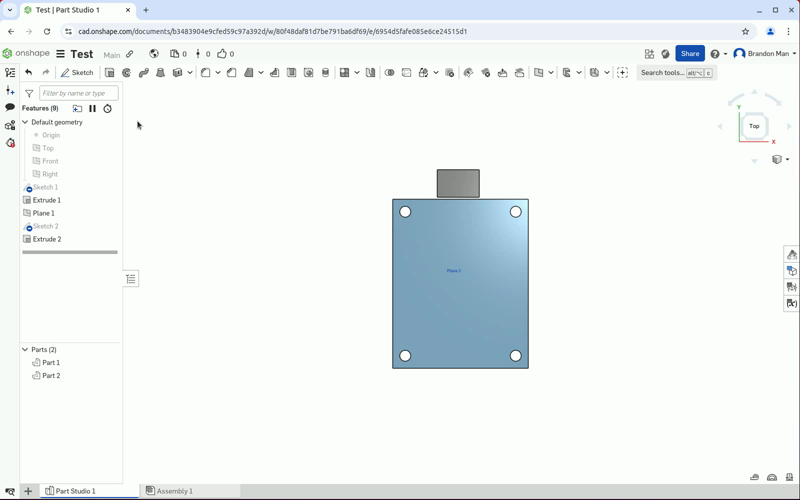
mouse_move(73, 189)
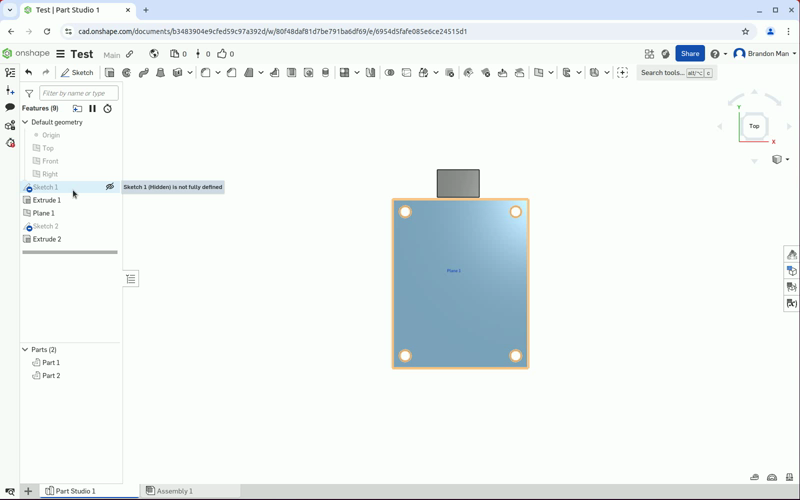
click(73, 189)
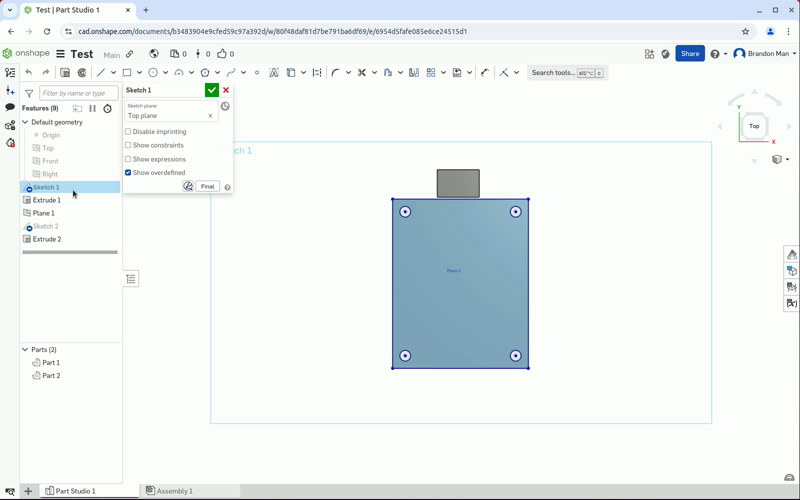
mouse_move(229, 92)
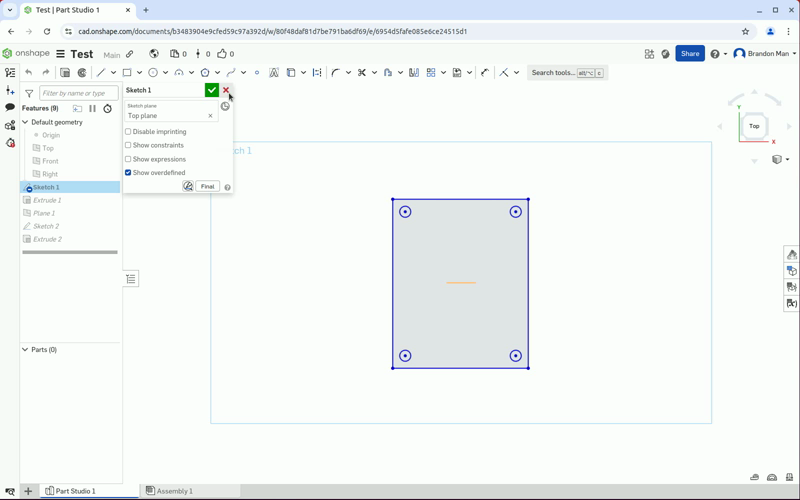
click(229, 92)
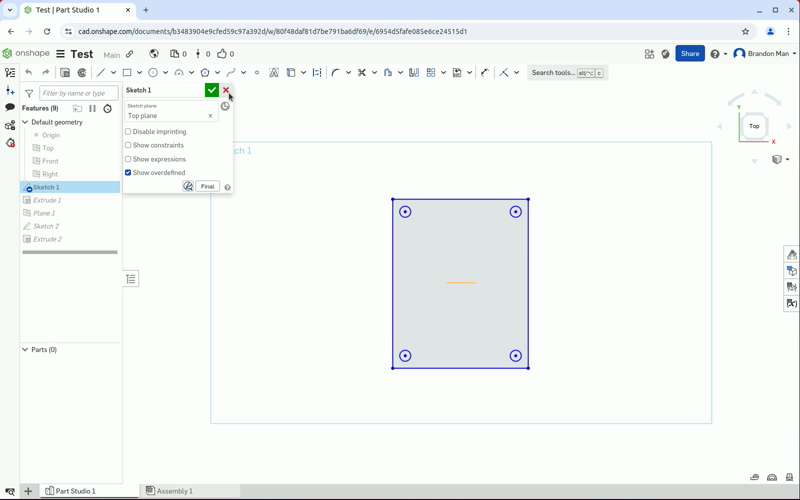
key(shift+s)
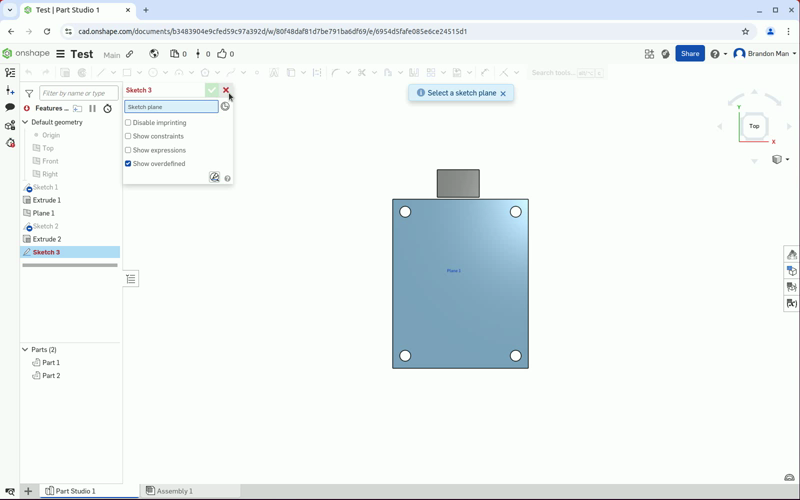
mouse_move(73, 215)
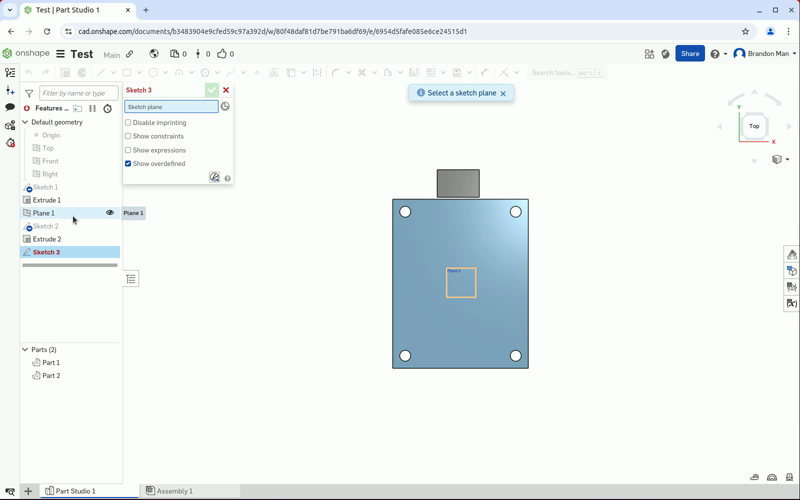
click(73, 215)
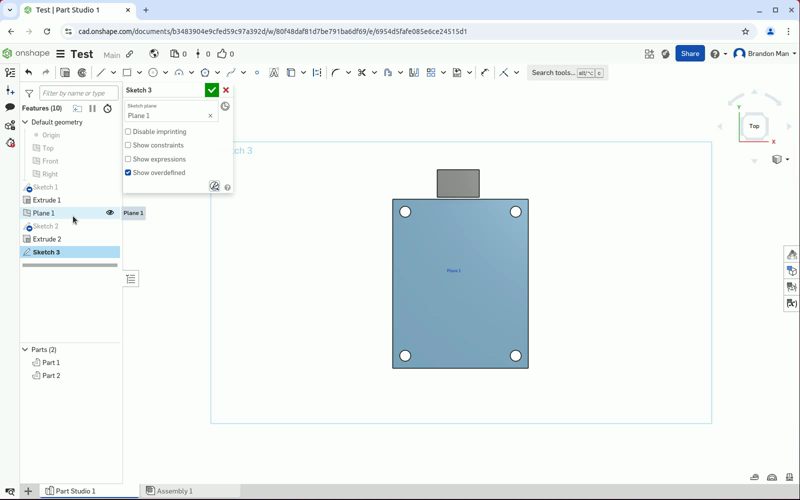
mouse_move(73, 352)
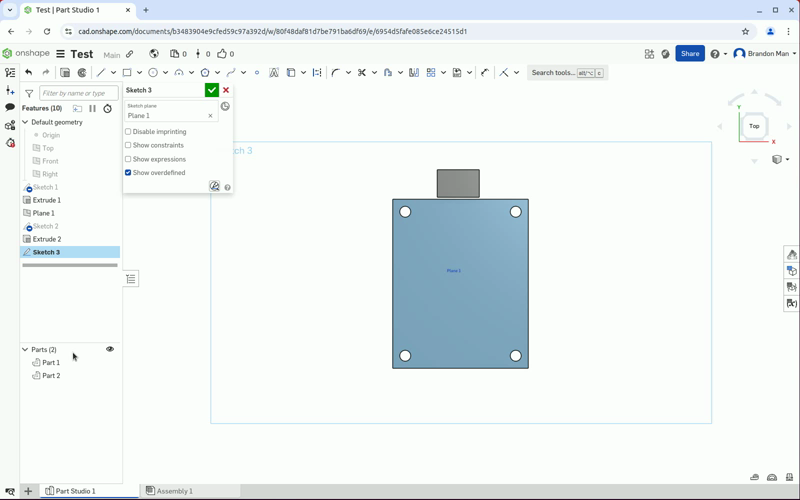
key(y)
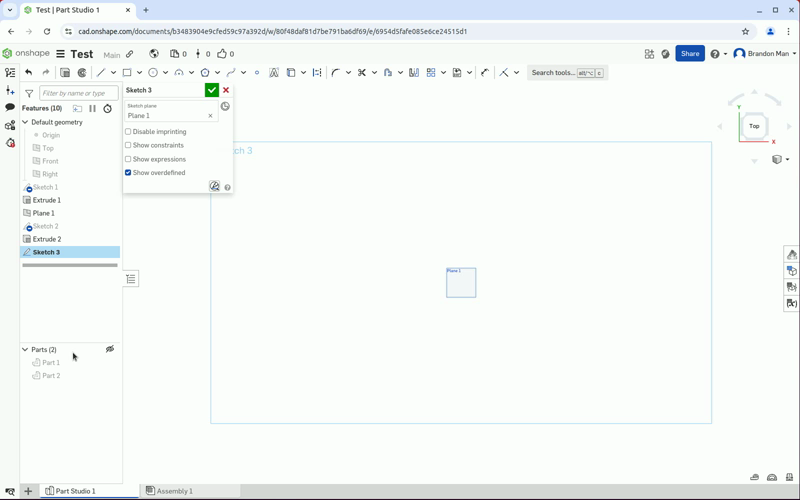
key(l)
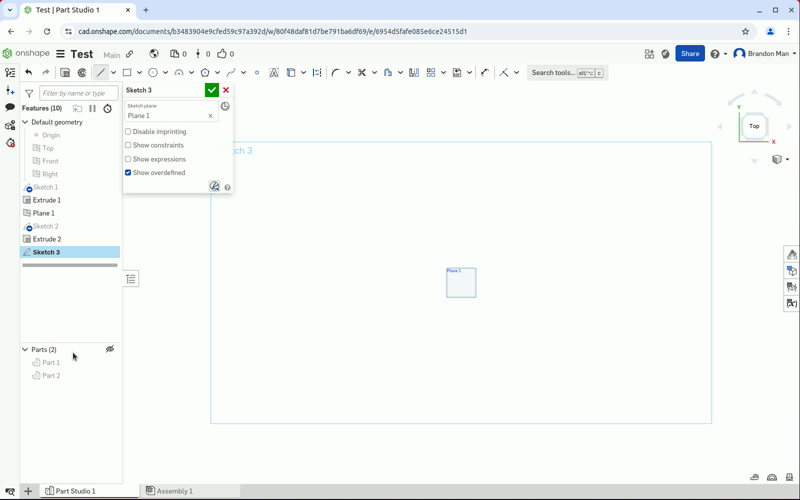
key_down(shift)
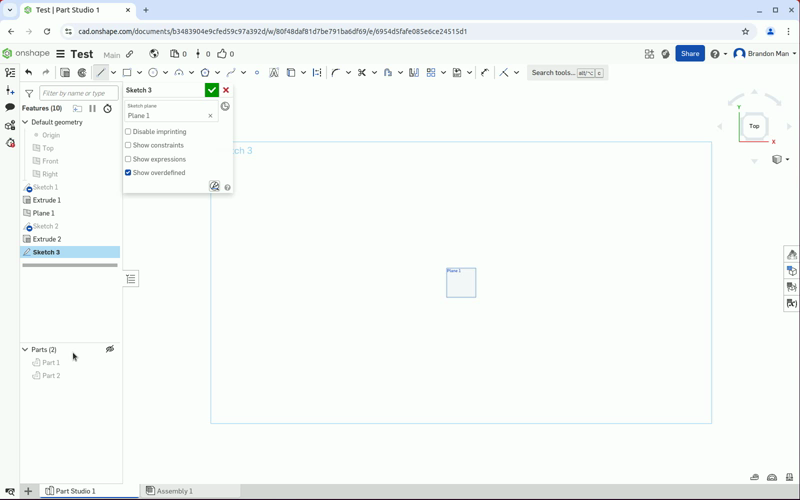
mouse_move(437, 225)
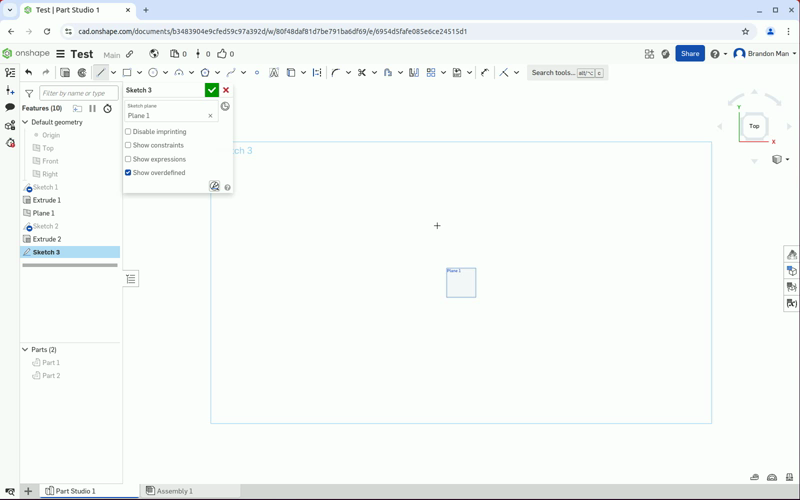
click(437, 225)
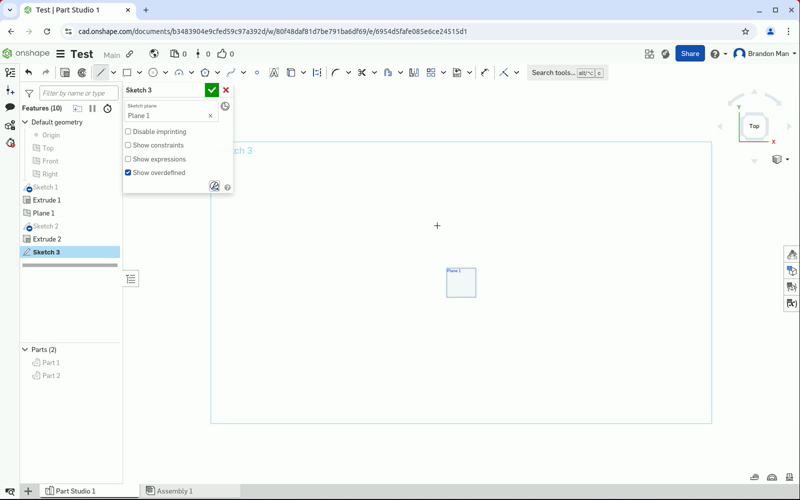
key_up(shift)
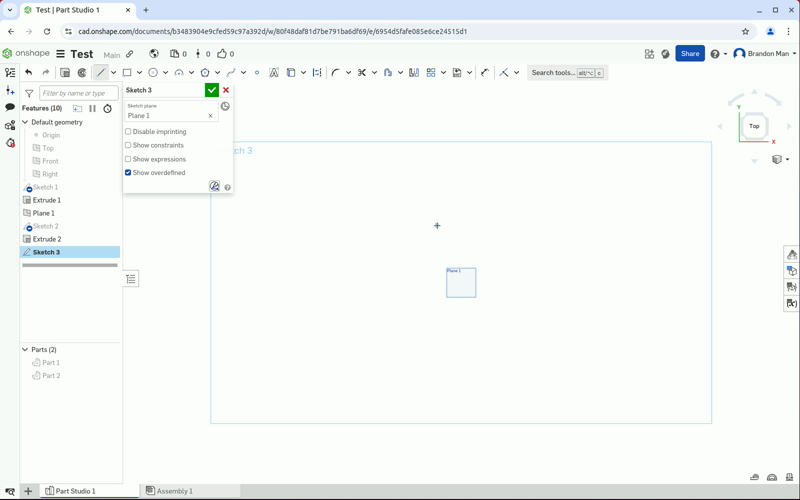
key_down(shift)
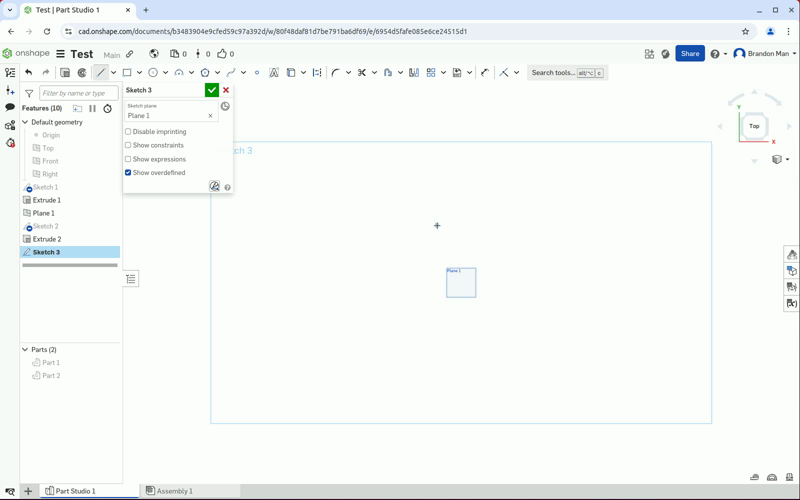
mouse_move(467, 225)
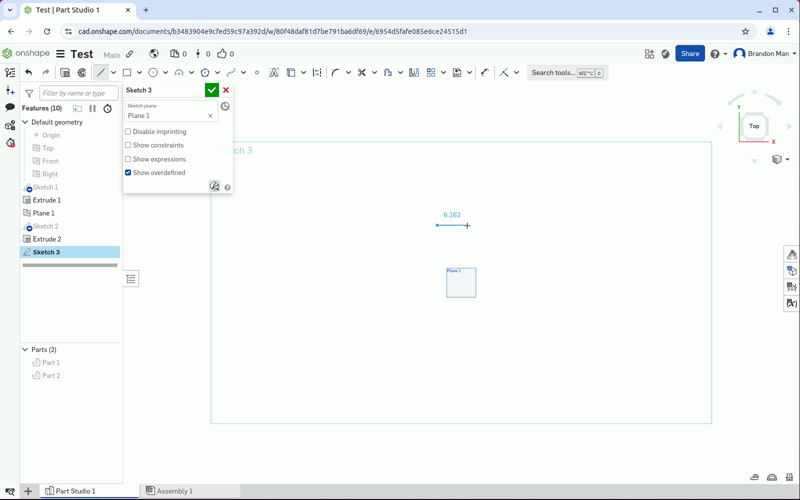
mouse_move(479, 225)
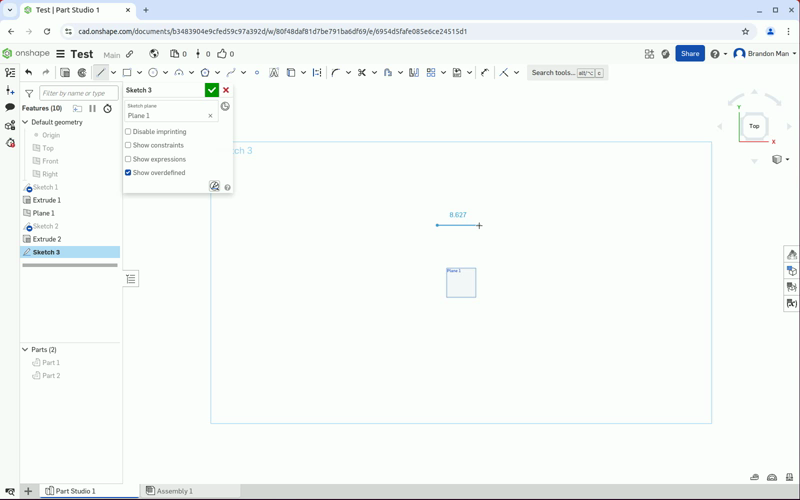
click(479, 225)
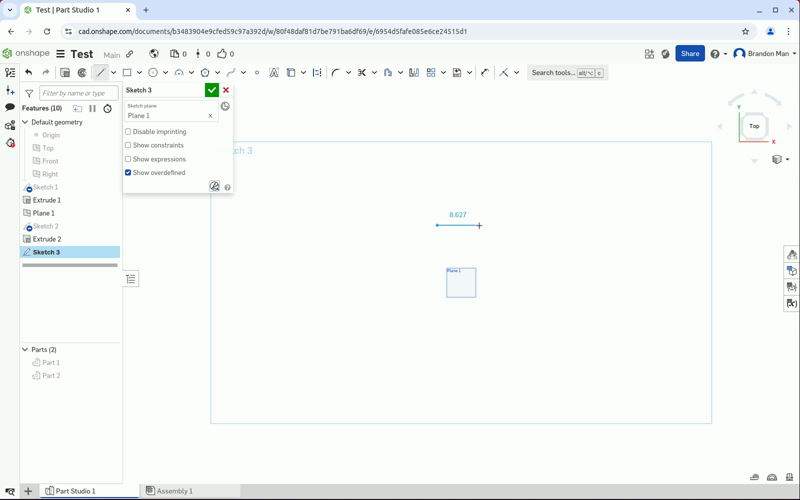
key_up(shift)
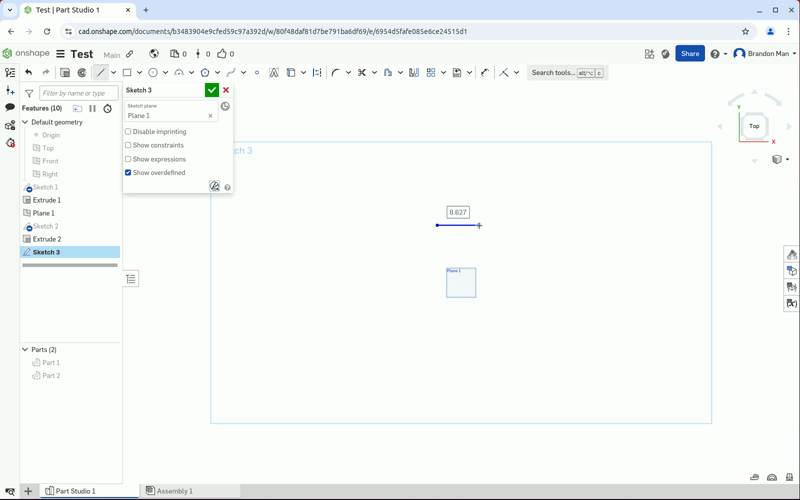
key_down(shift)
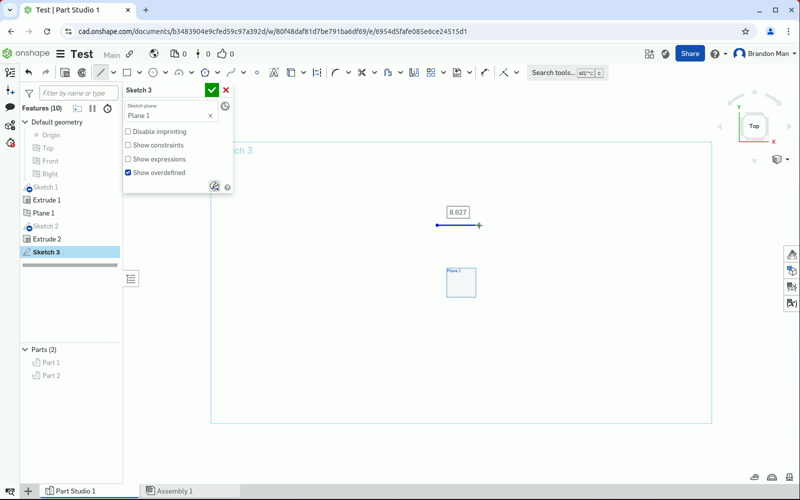
mouse_move(509, 225)
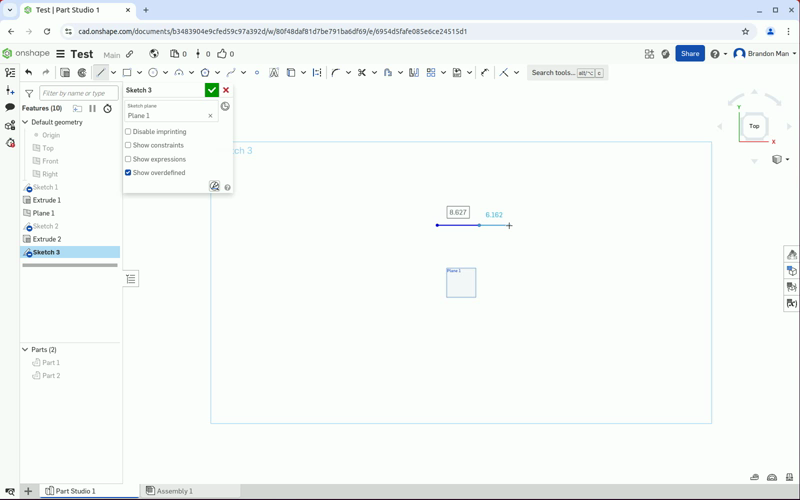
mouse_move(479, 197)
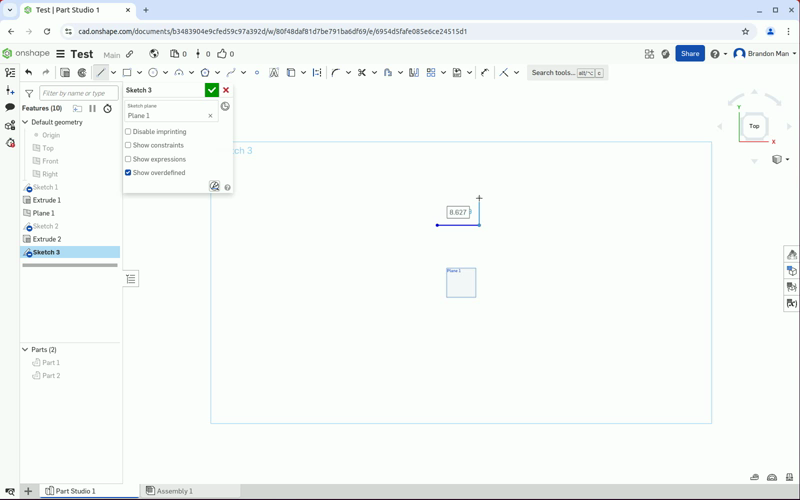
click(479, 197)
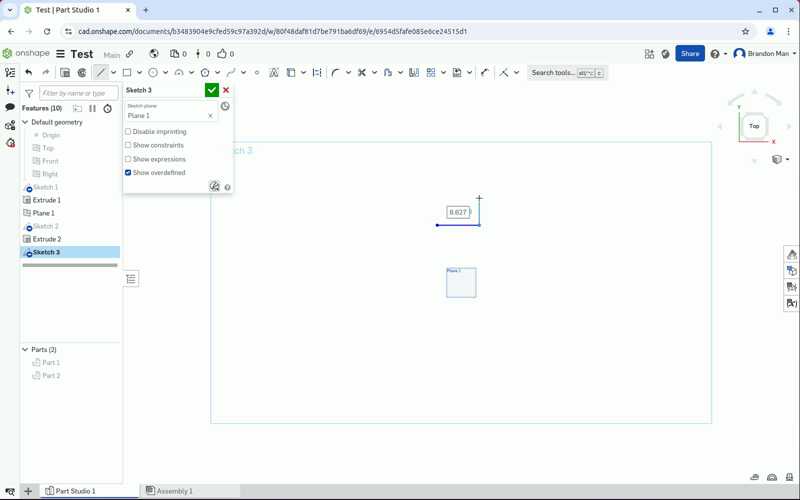
key_up(shift)
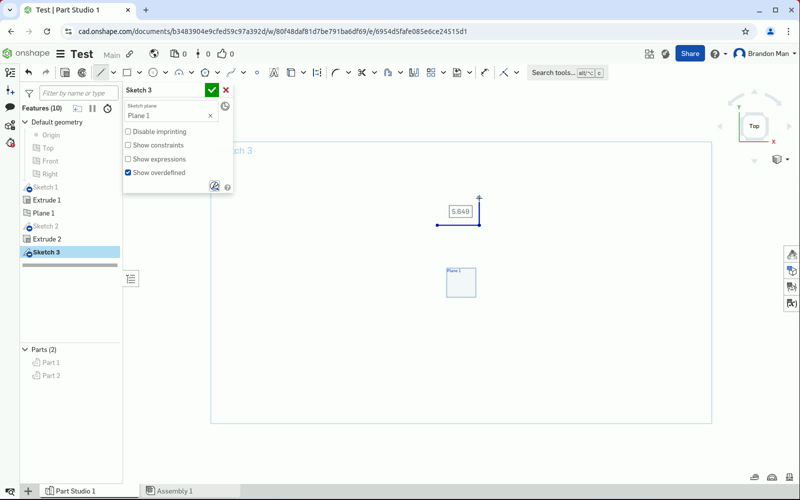
key_down(shift)
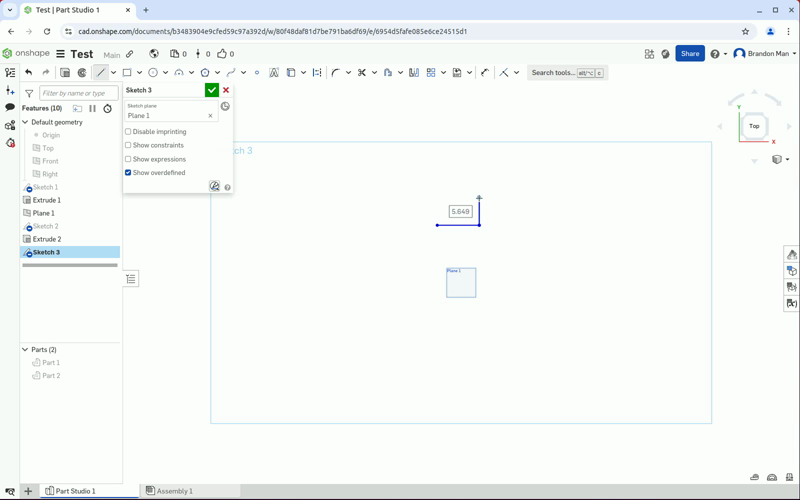
mouse_move(509, 197)
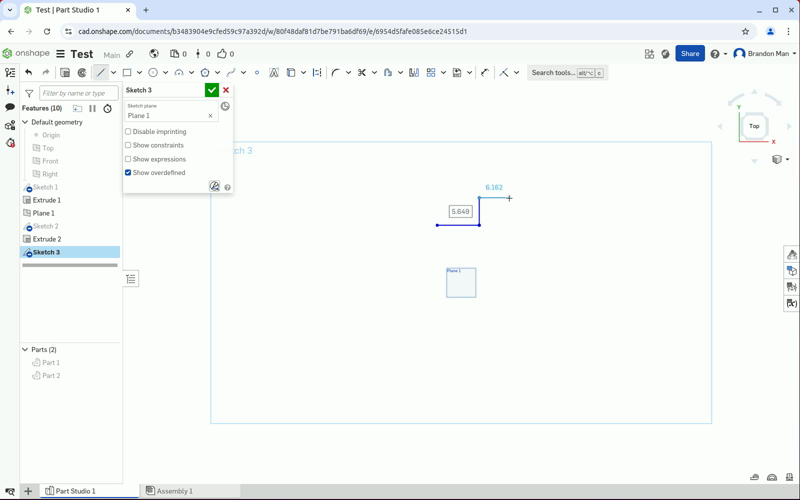
mouse_move(437, 197)
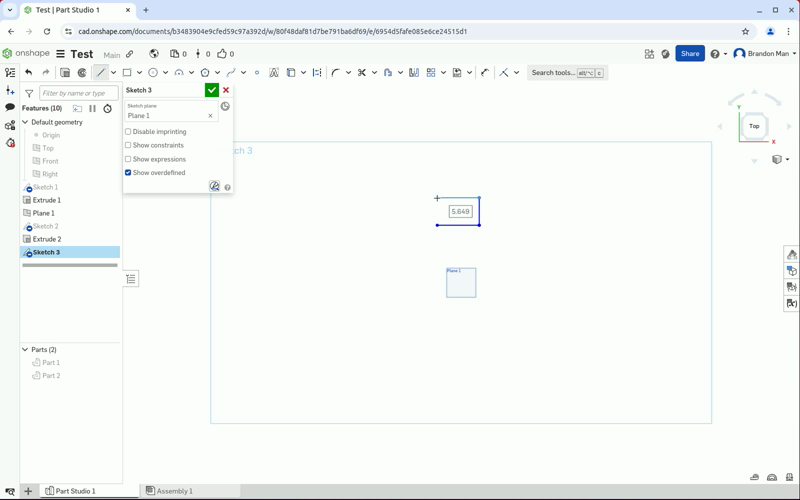
click(437, 197)
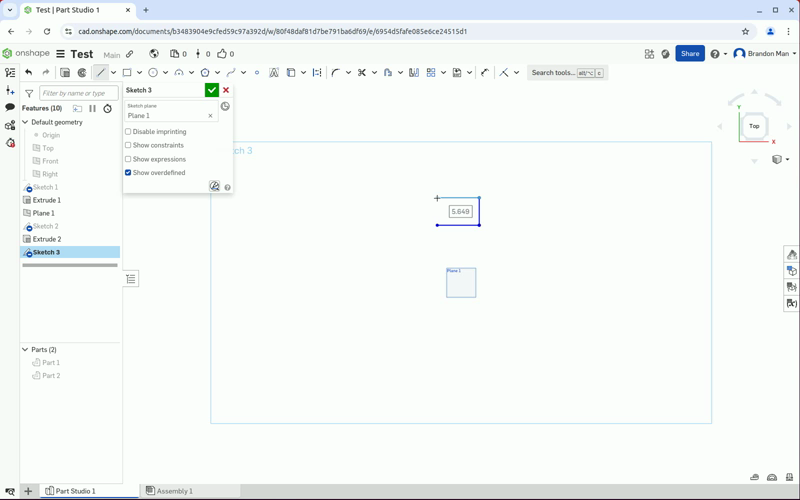
key_up(shift)
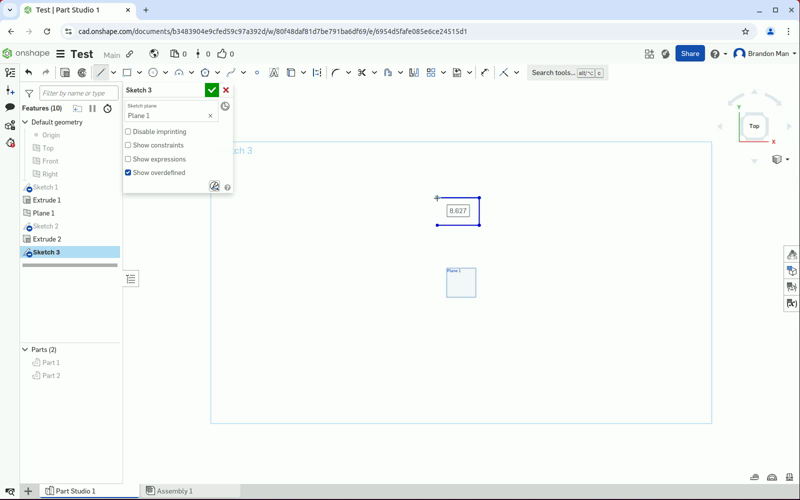
mouse_move(467, 197)
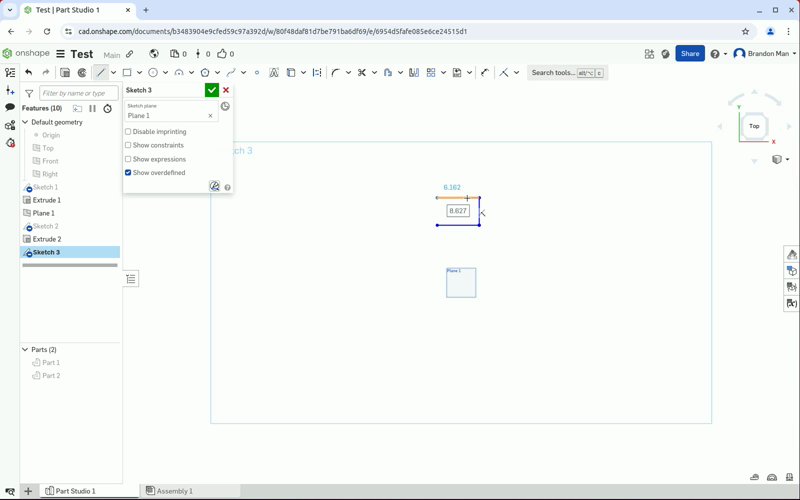
key_down(shift)
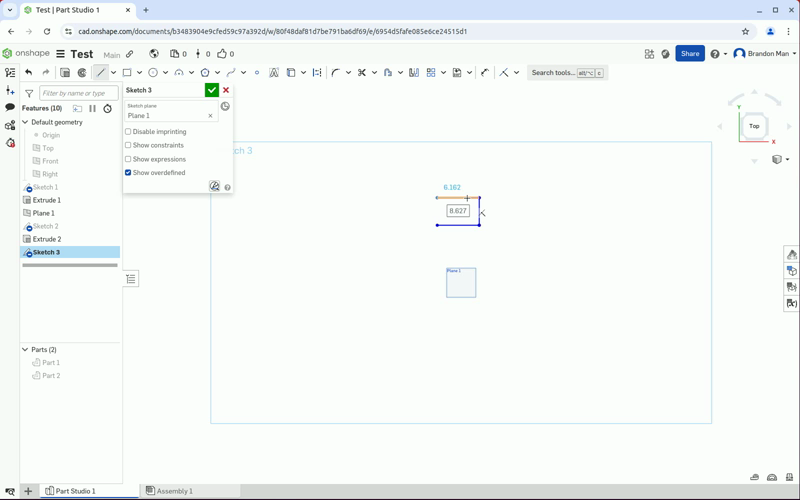
mouse_move(437, 225)
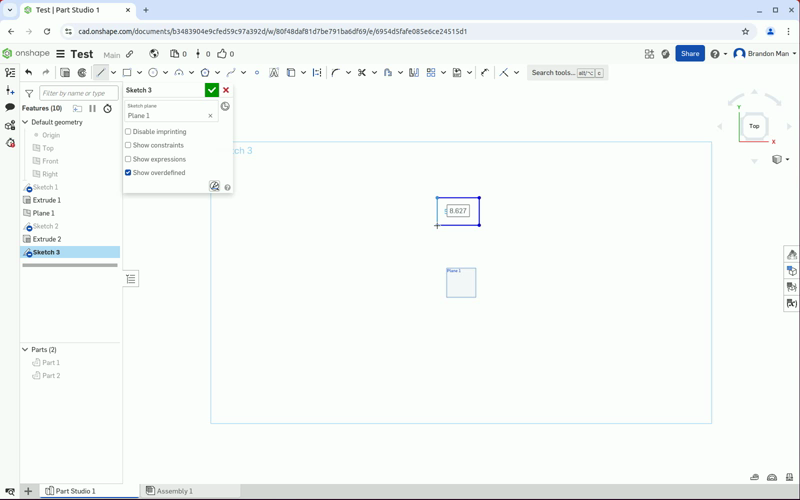
key_up(shift)
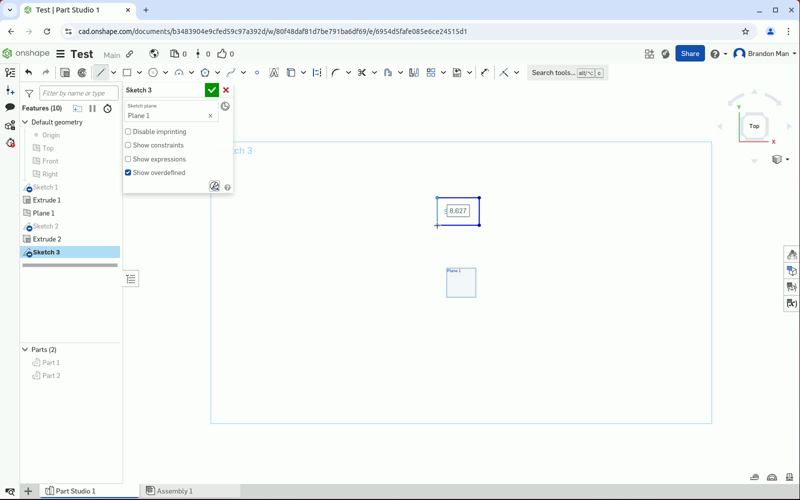
click(437, 225)
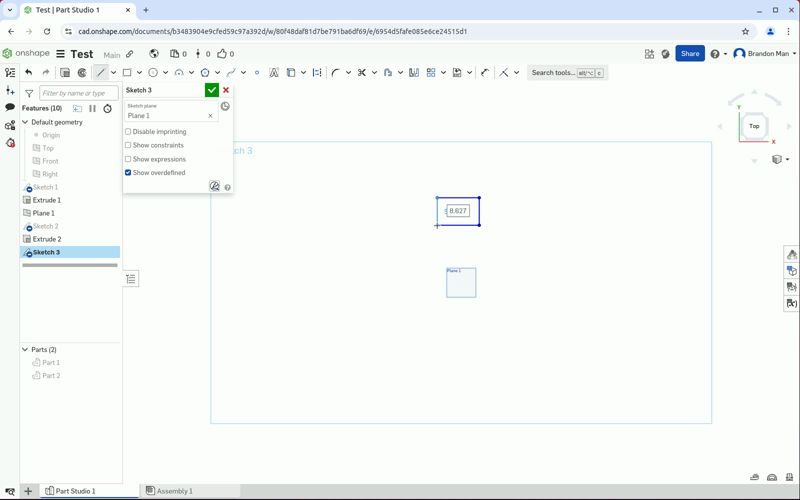
key(esc)
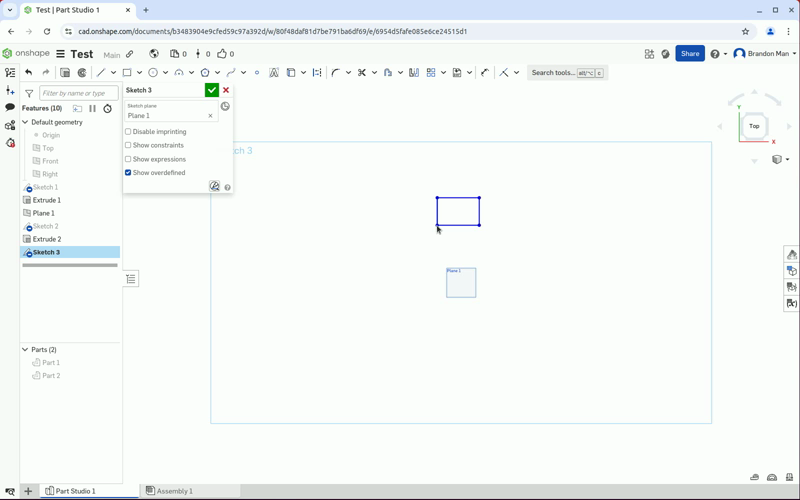
mouse_move(474, 207)
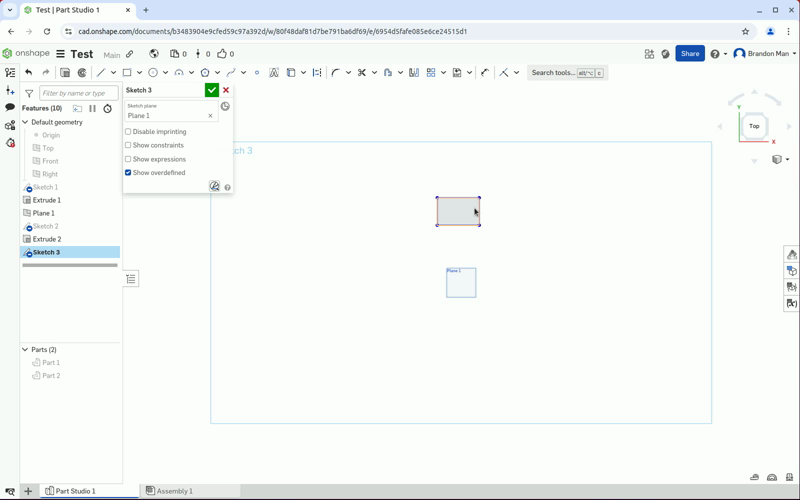
scroll(6)
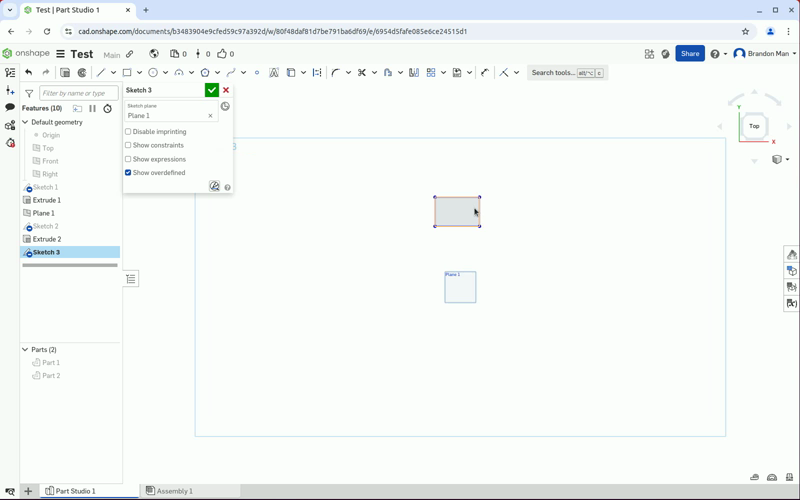
scroll(6)
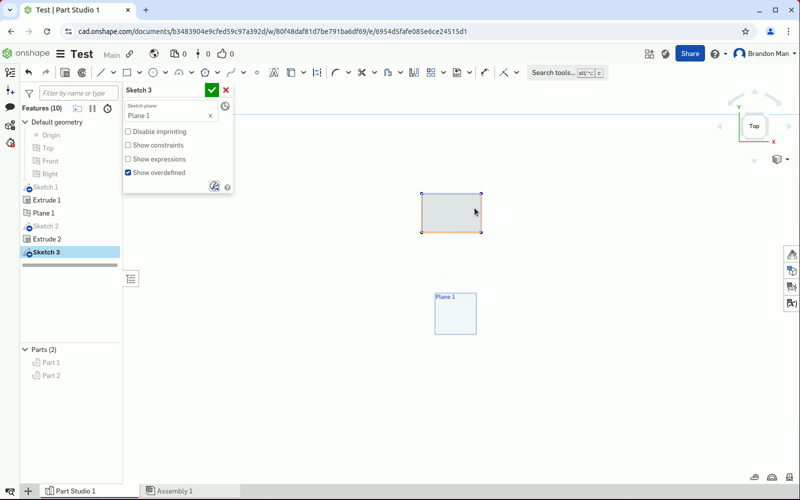
scroll(6)
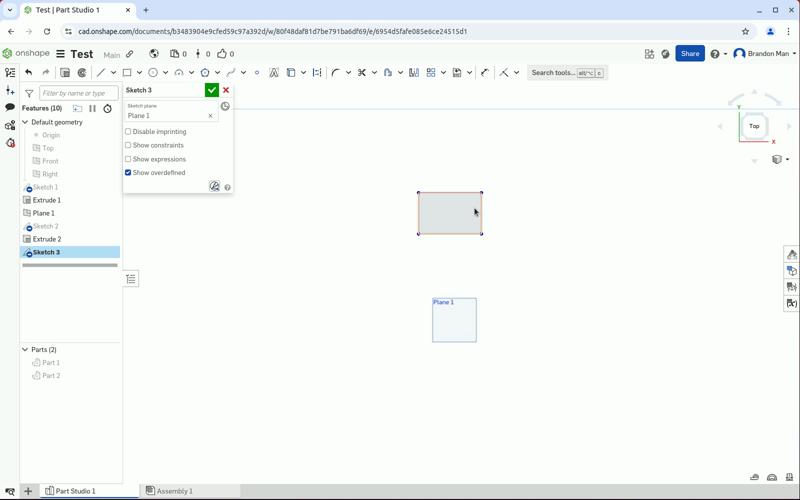
scroll(6)
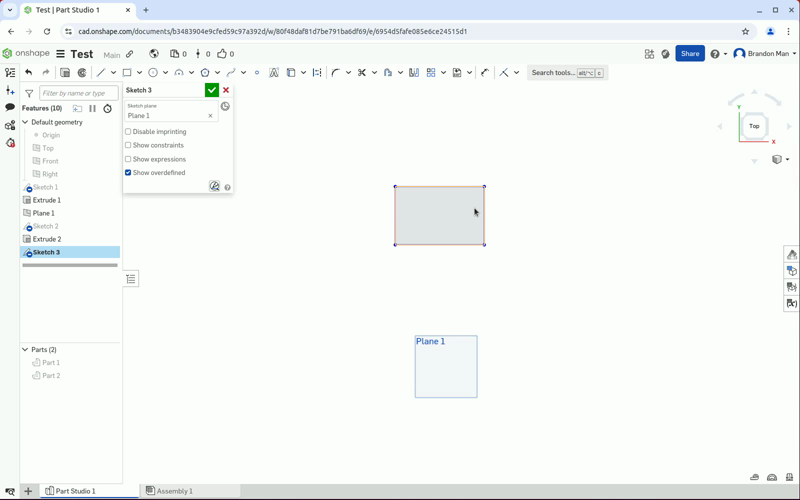
scroll(6)
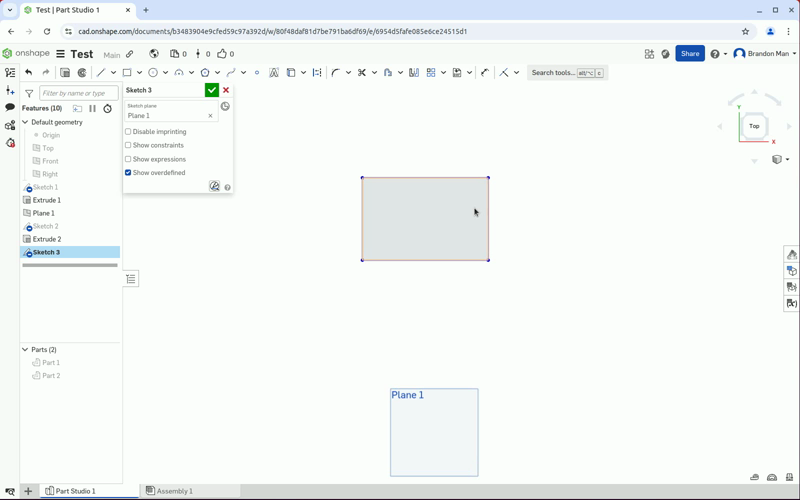
scroll(6)
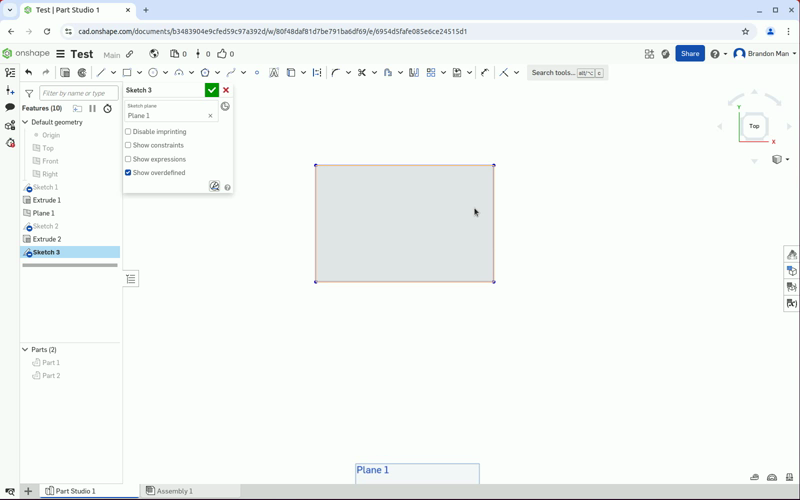
scroll(6)
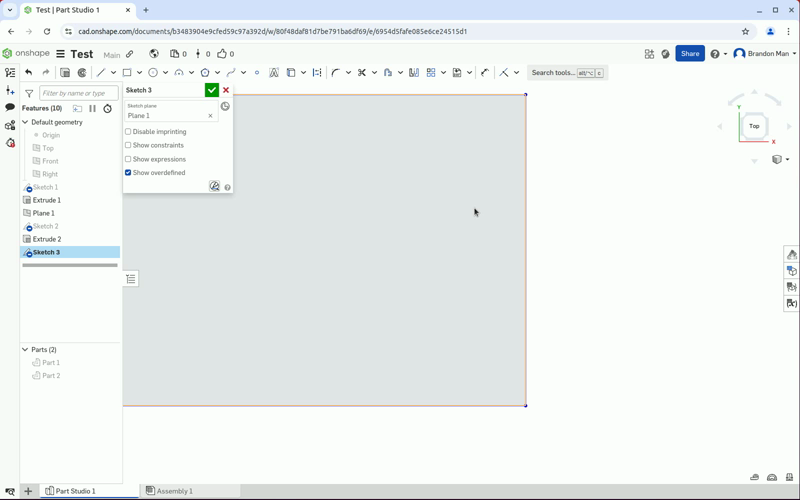
click(474, 207)
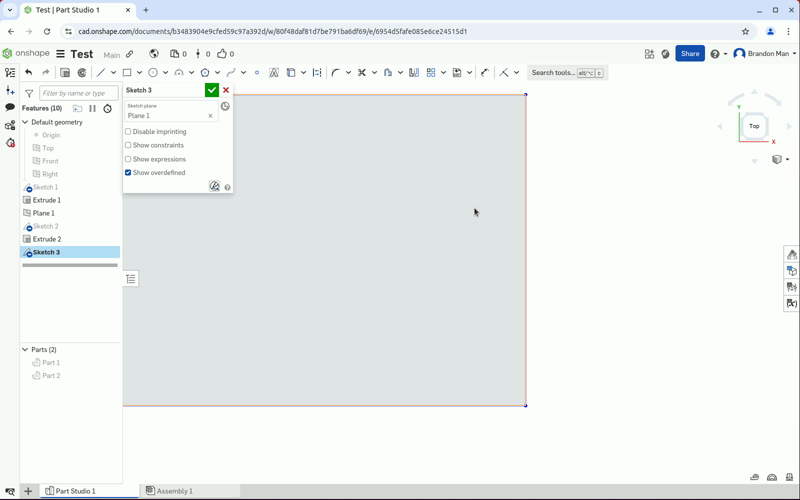
scroll(-6)
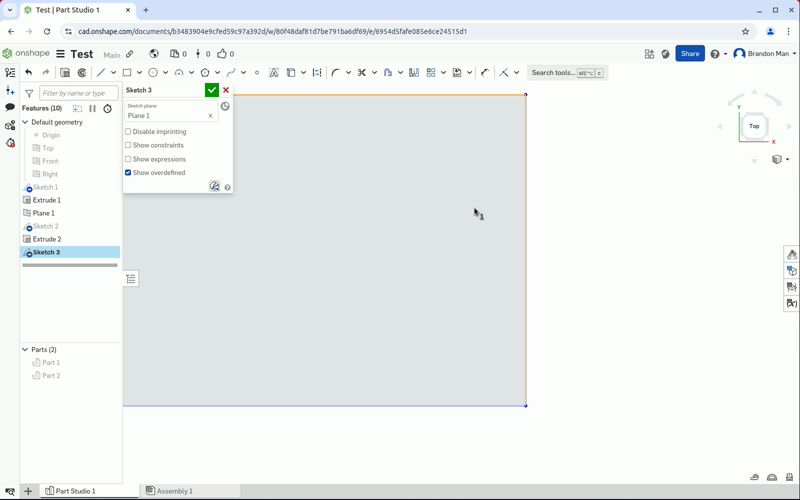
scroll(-6)
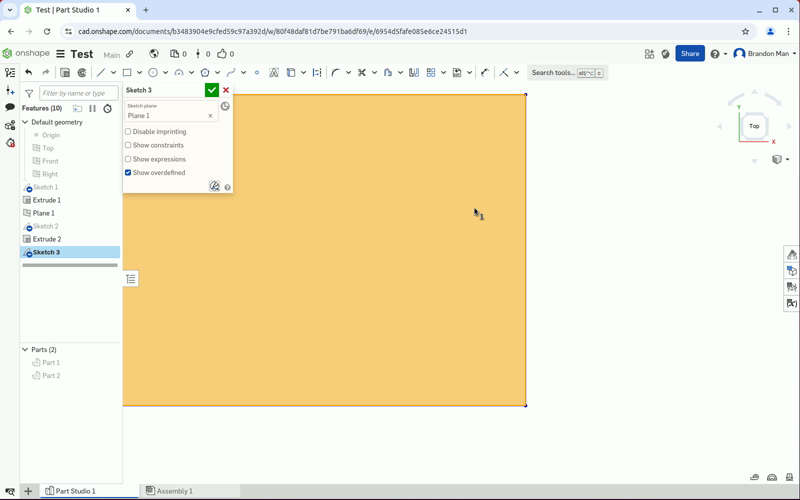
scroll(-6)
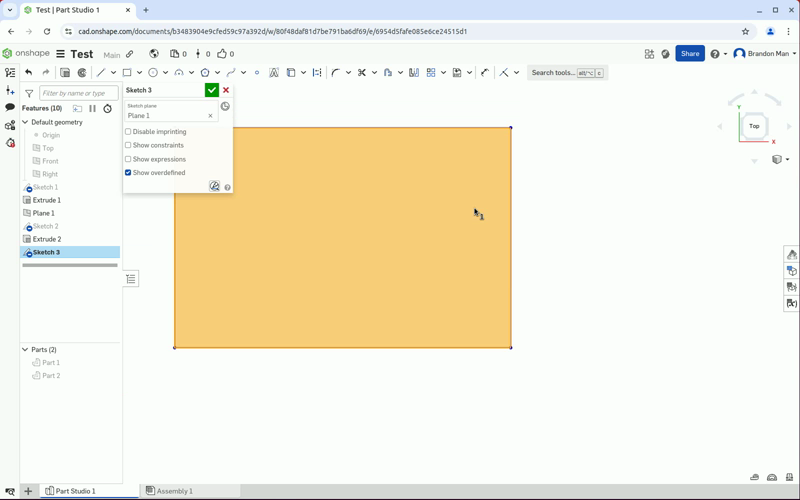
scroll(-6)
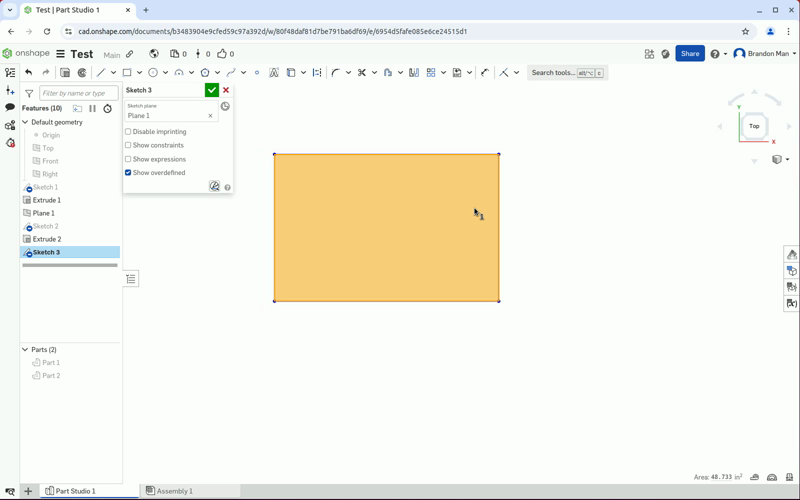
scroll(-6)
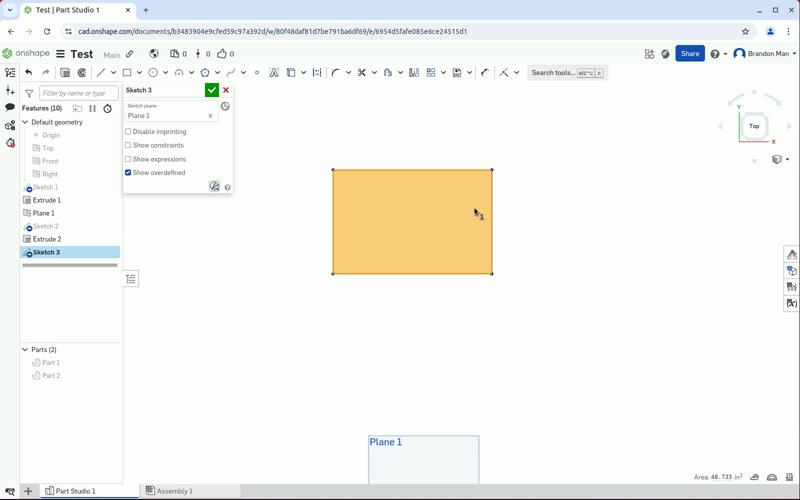
scroll(-6)
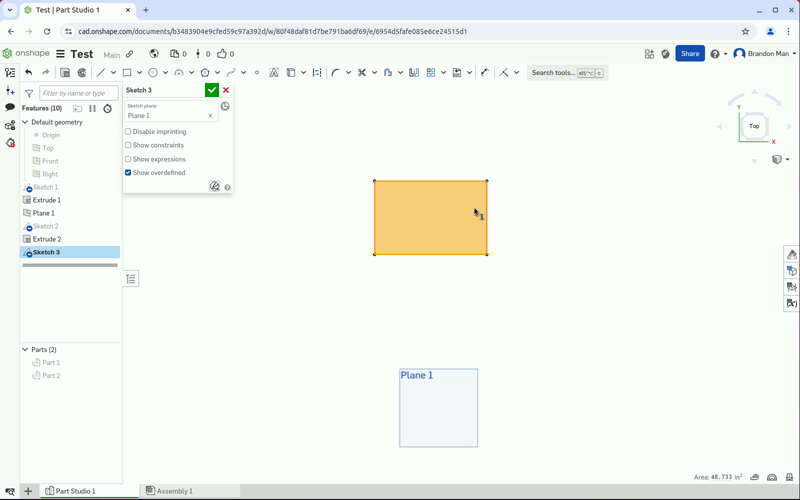
scroll(-6)
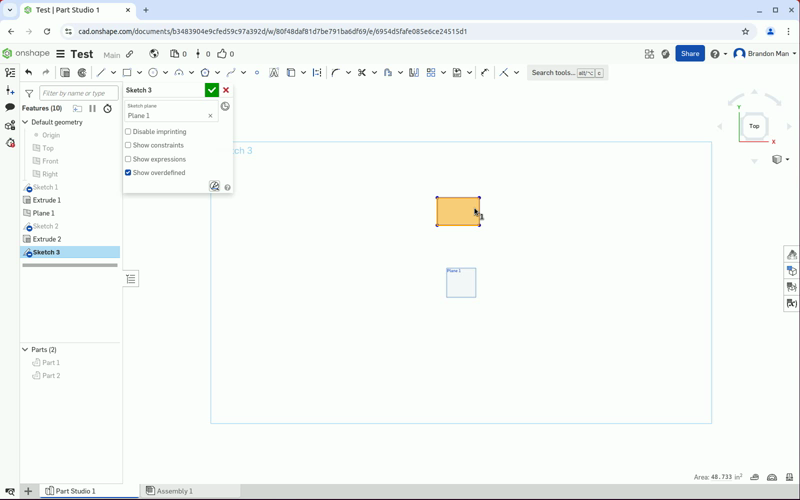
mouse_move(73, 352)
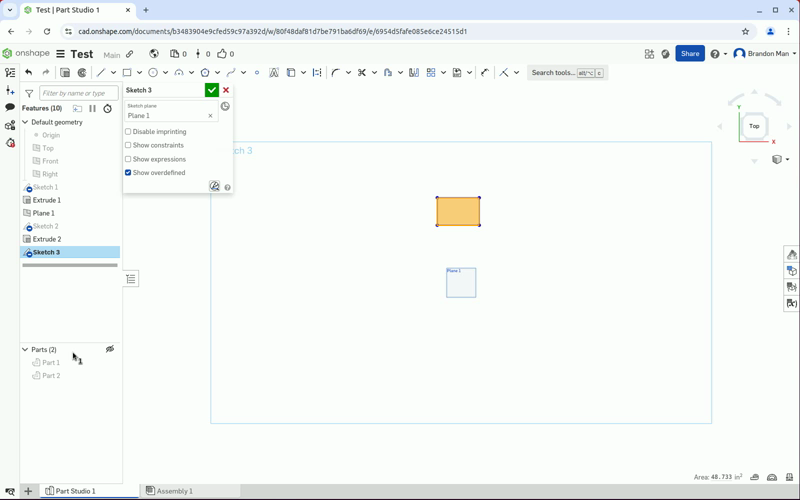
key(shift+y)
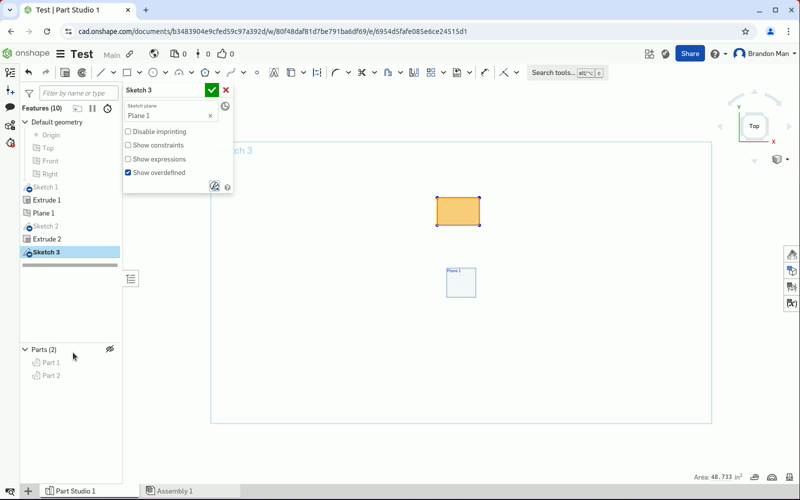
key(shift+e)
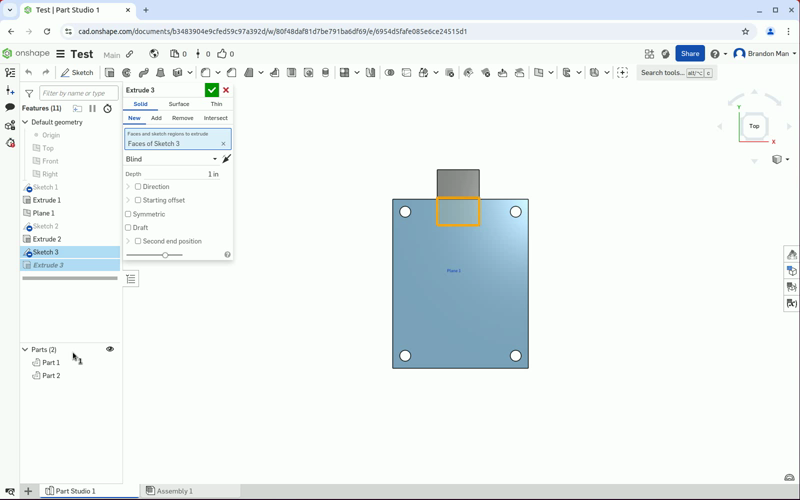
mouse_move(143, 106)
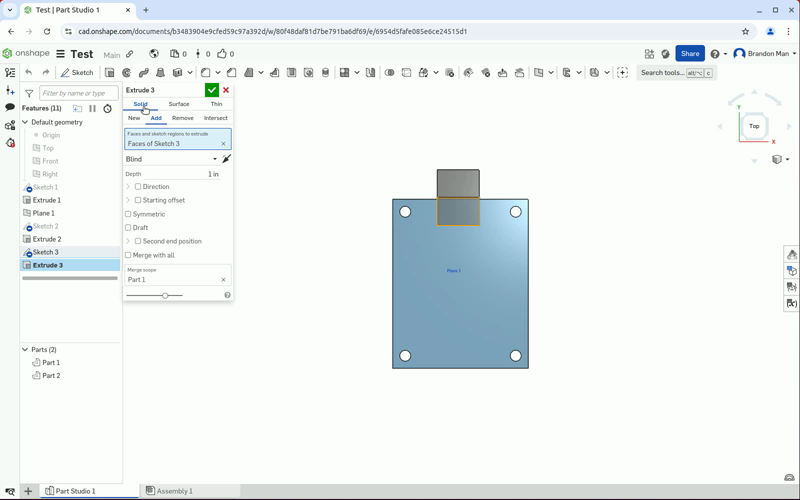
click(143, 106)
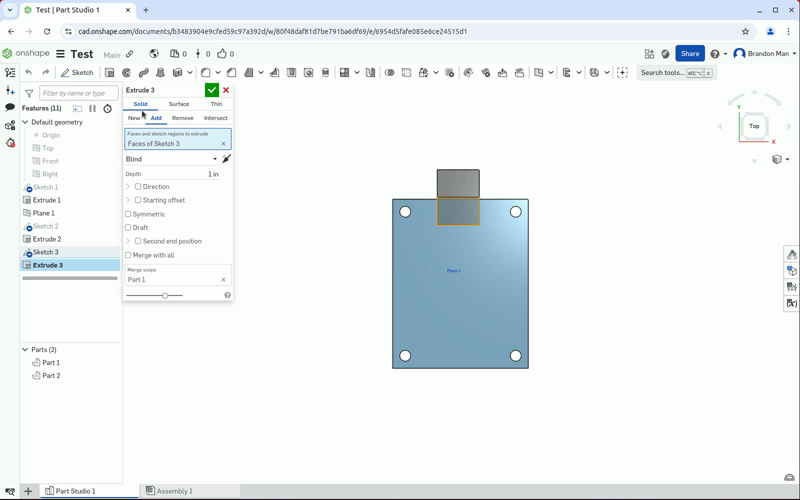
mouse_move(137, 120)
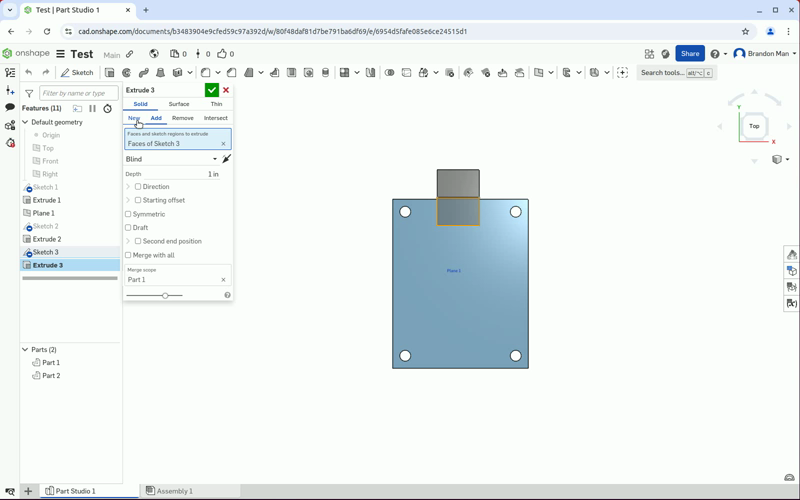
click(137, 120)
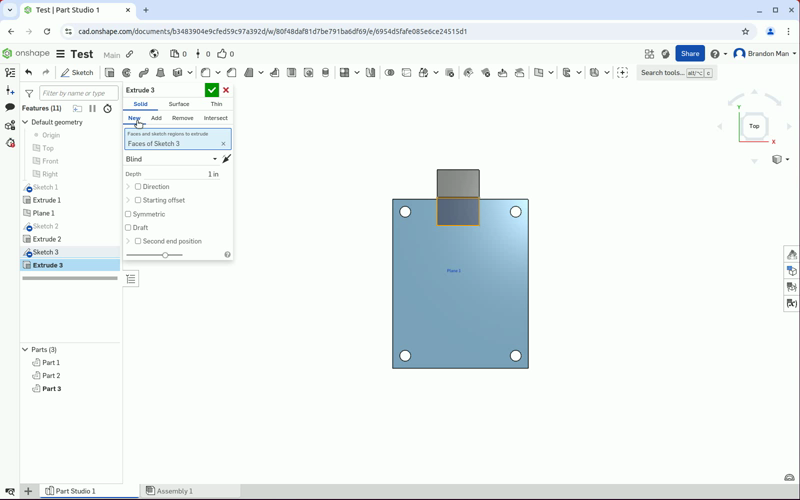
key(tab, 4)
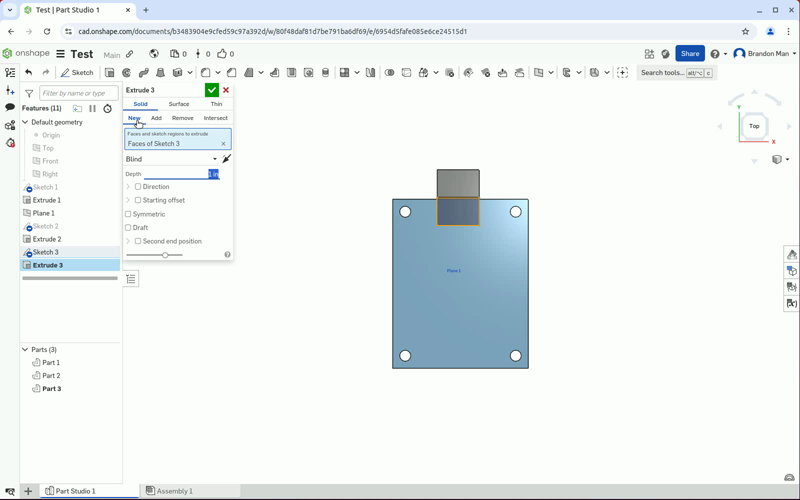
text(6.981)
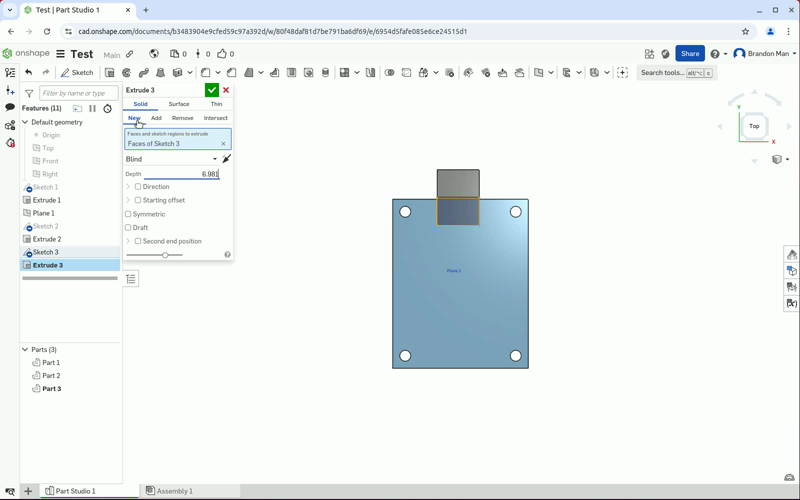
key(enter)
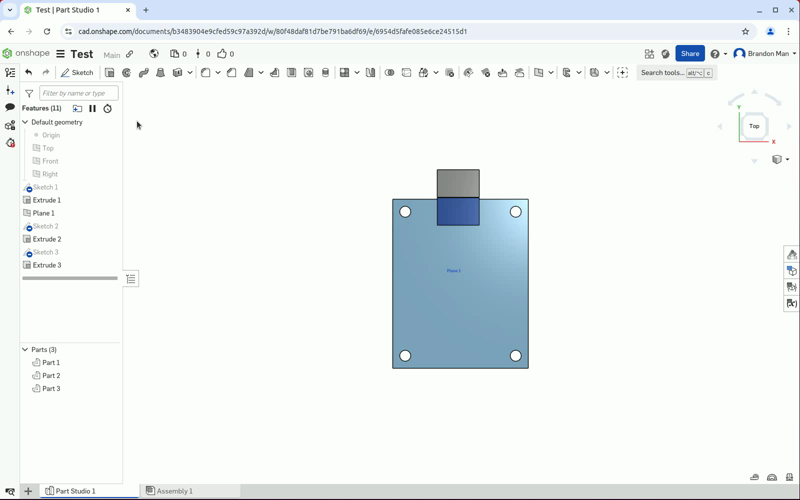
key(shift+h)
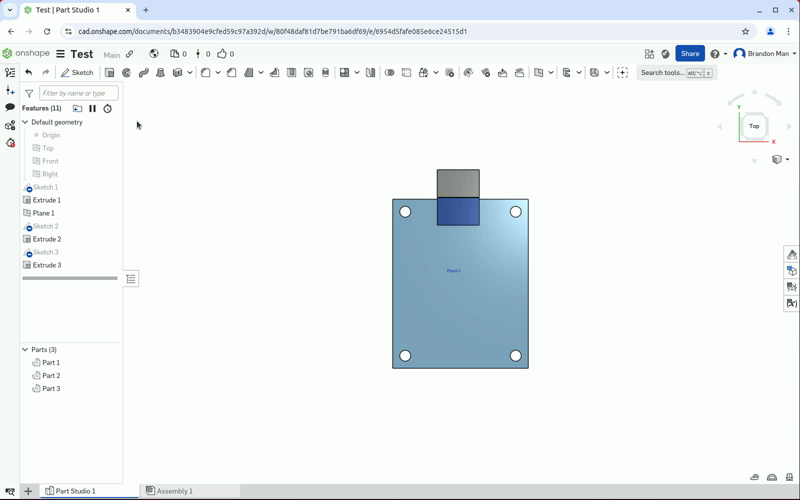
key(shift+h)
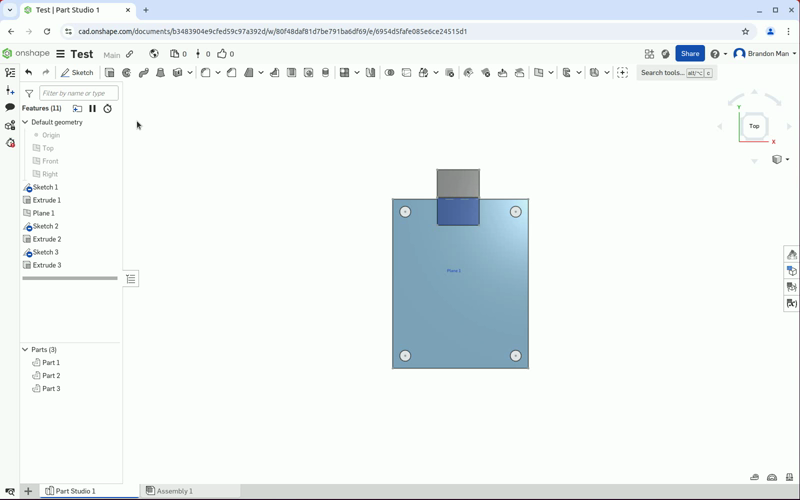
key(shift+7)
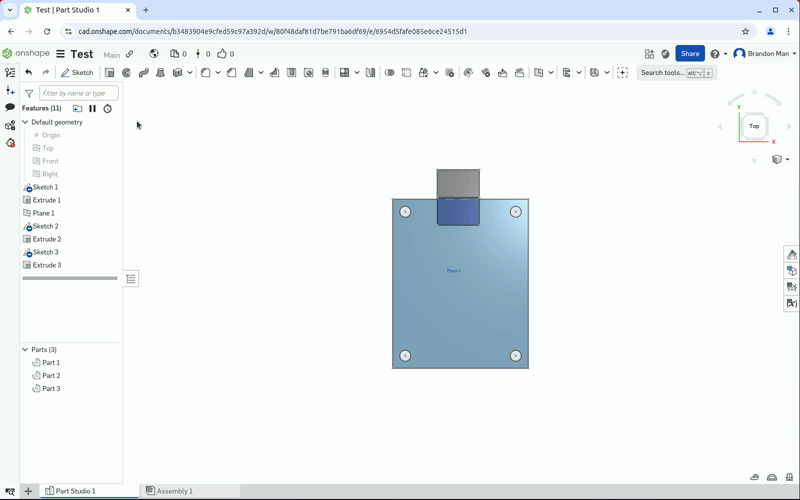
key(up, 3)
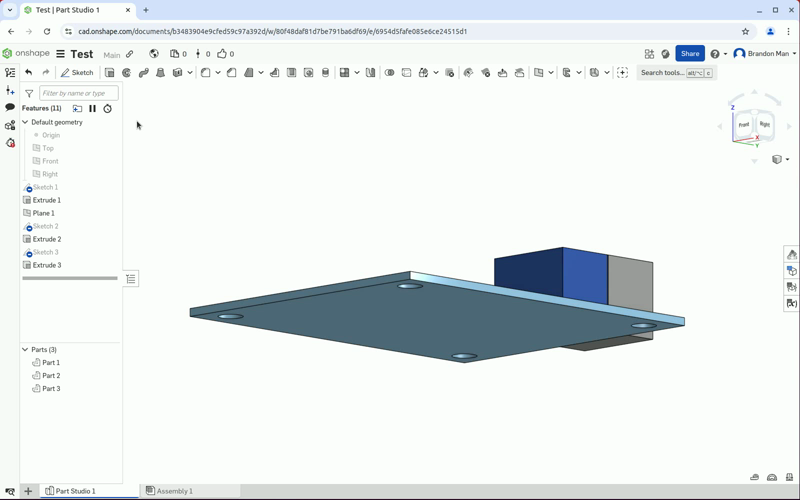
key(left, 3)
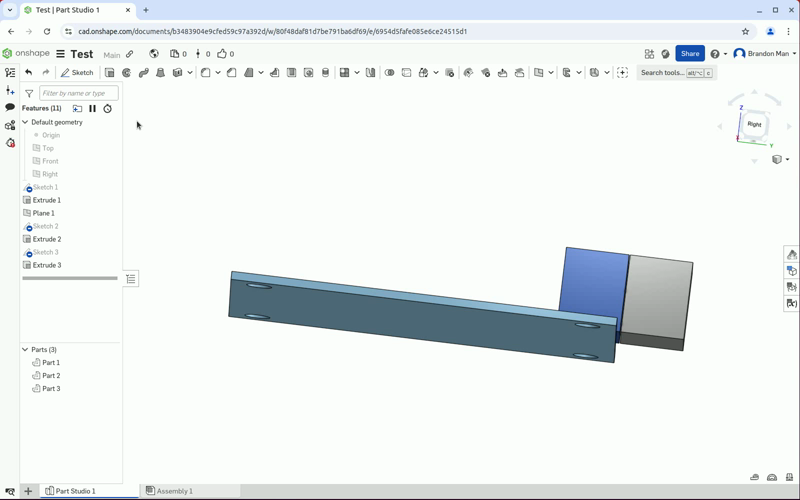
key(right, 3)
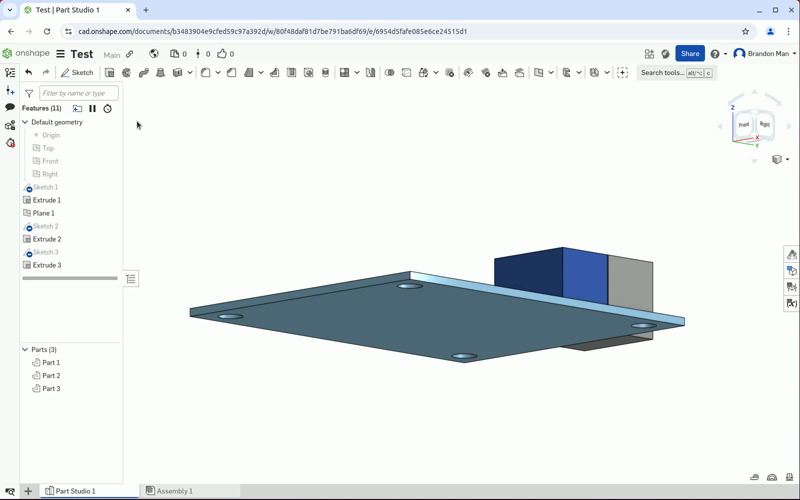
key(down, 3)
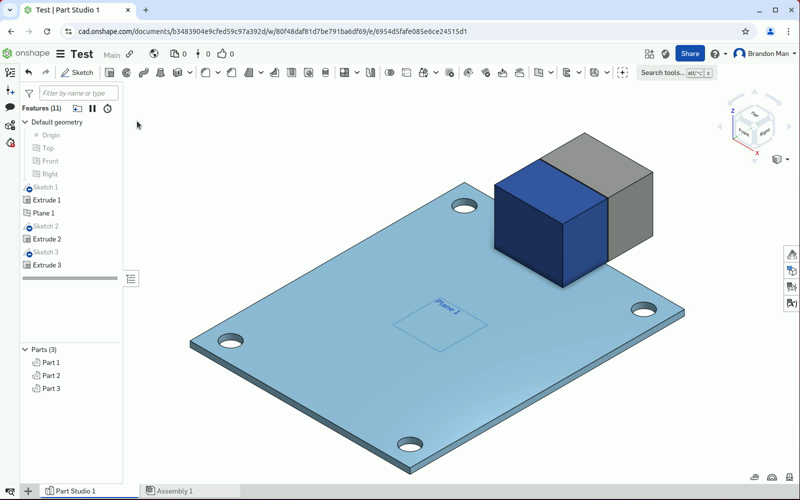
mouse_move(73, 189)
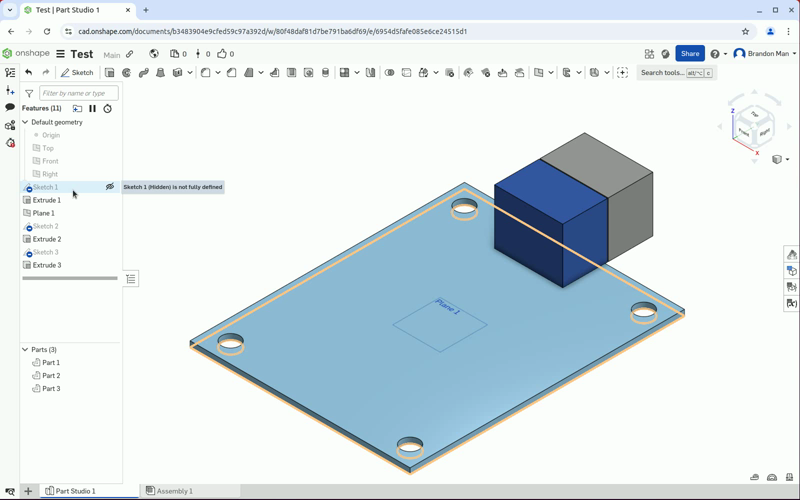
click(73, 189)